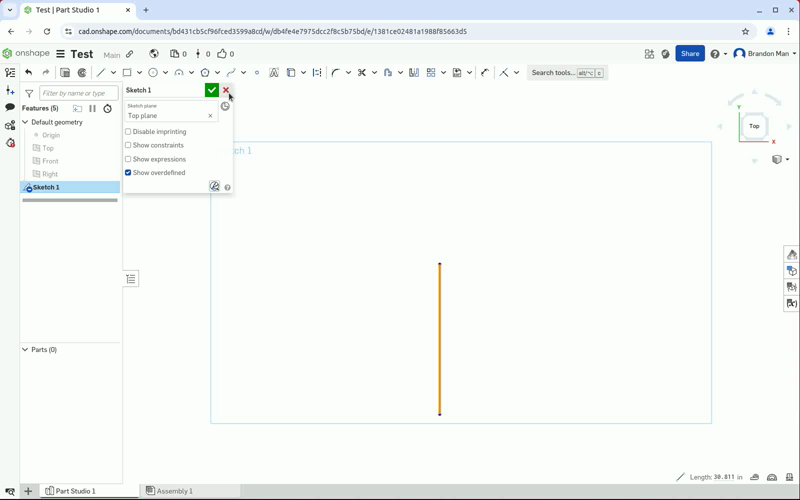
key(shift+h)
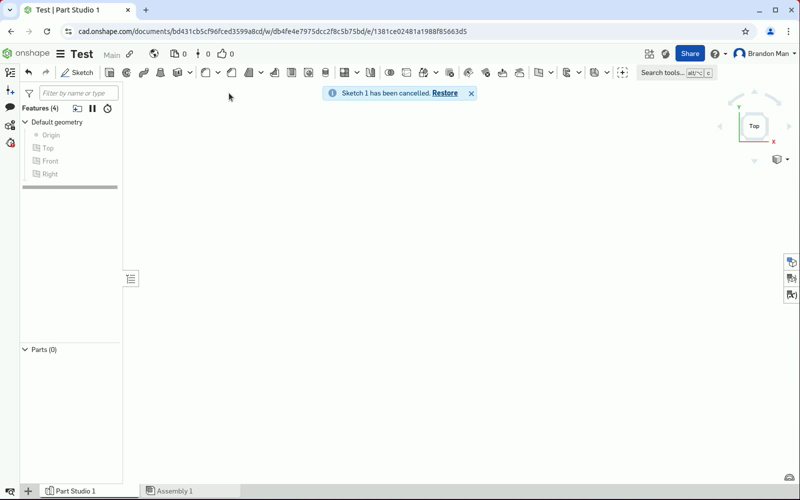
mouse_move(73, 352)
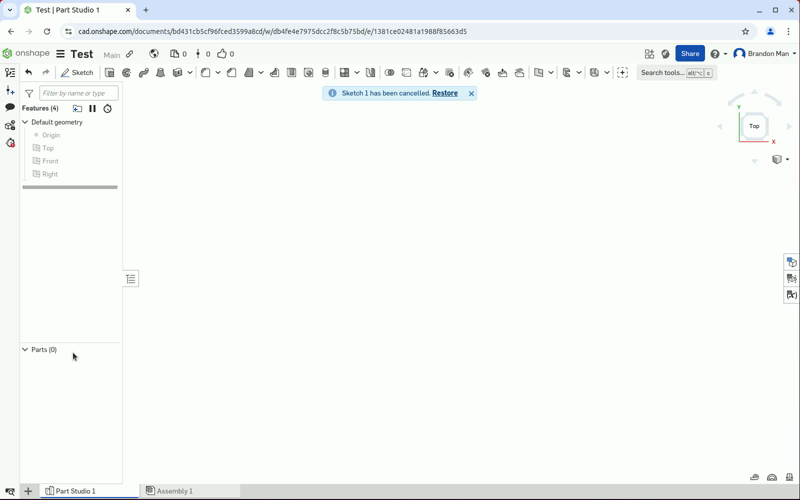
key(y)
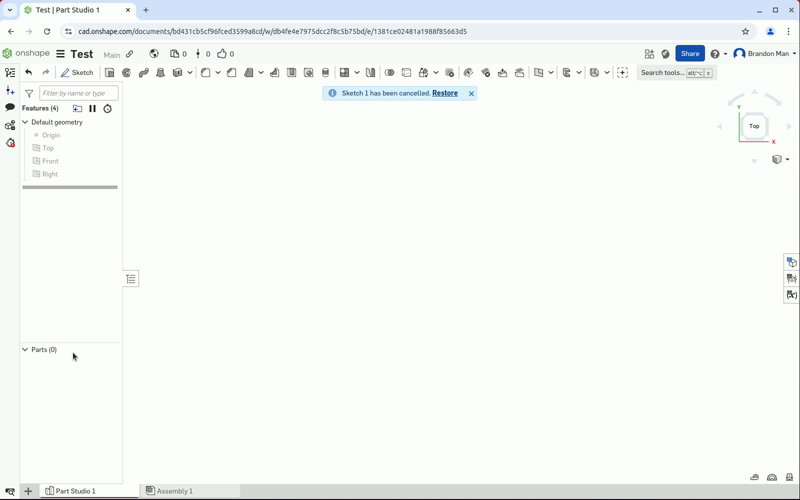
key(shift+p)
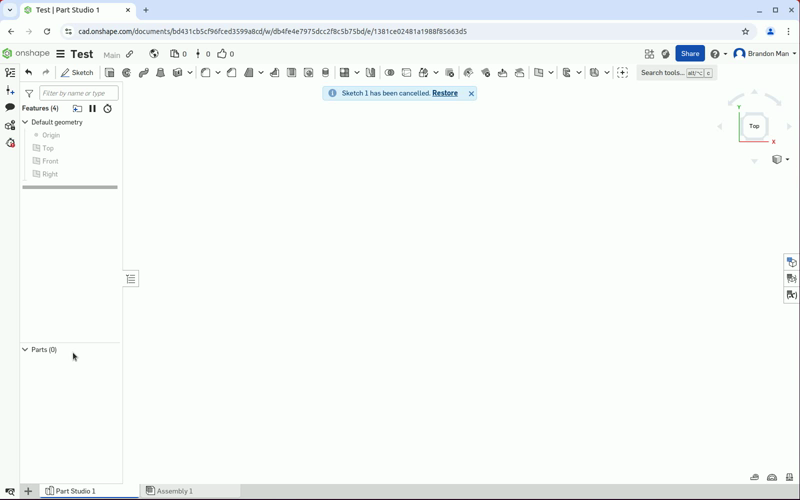
key(space)
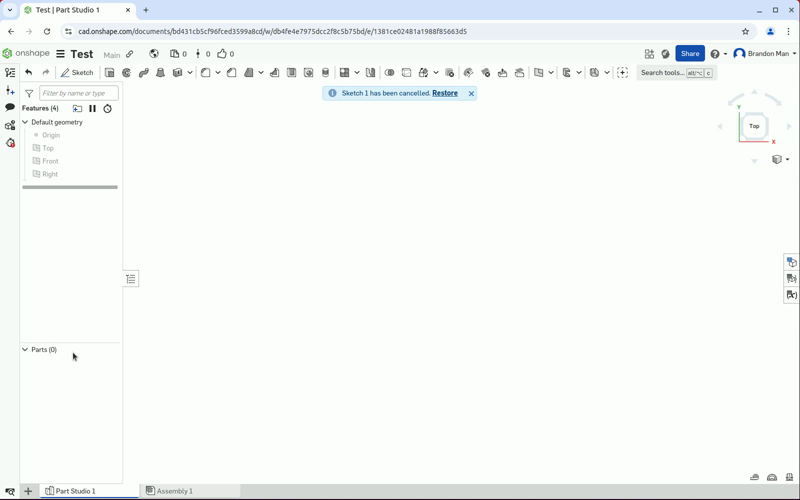
key_down(shift)
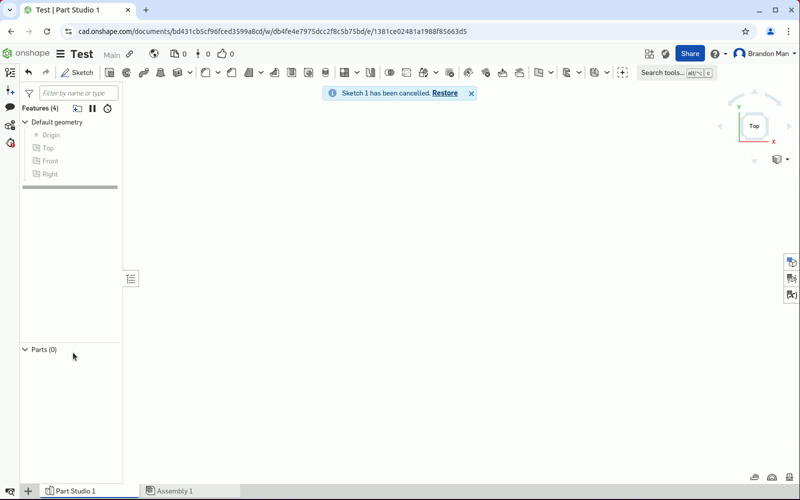
key(up)
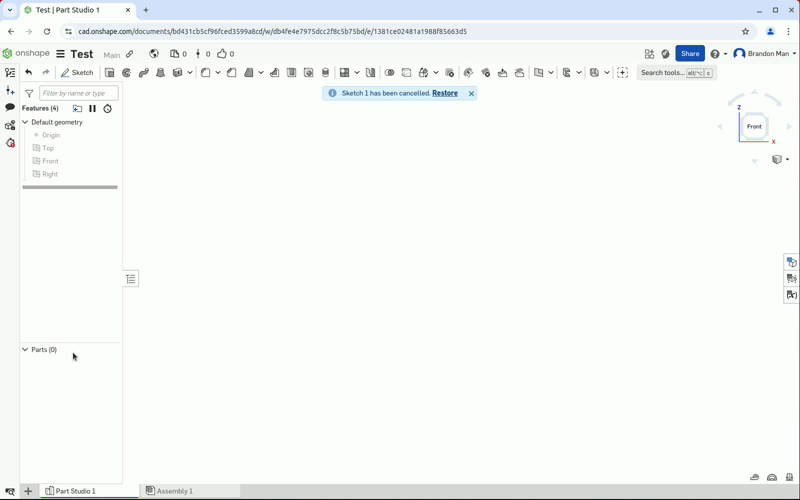
key_up(shift)
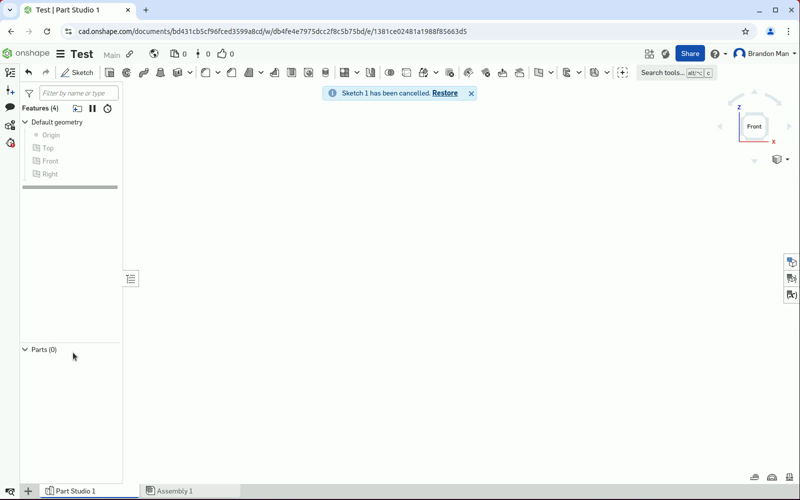
mouse_move(73, 352)
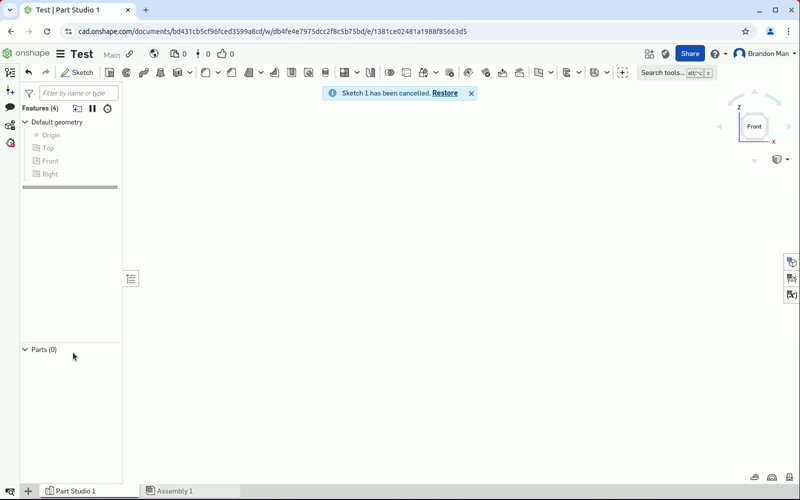
key(shift+y)
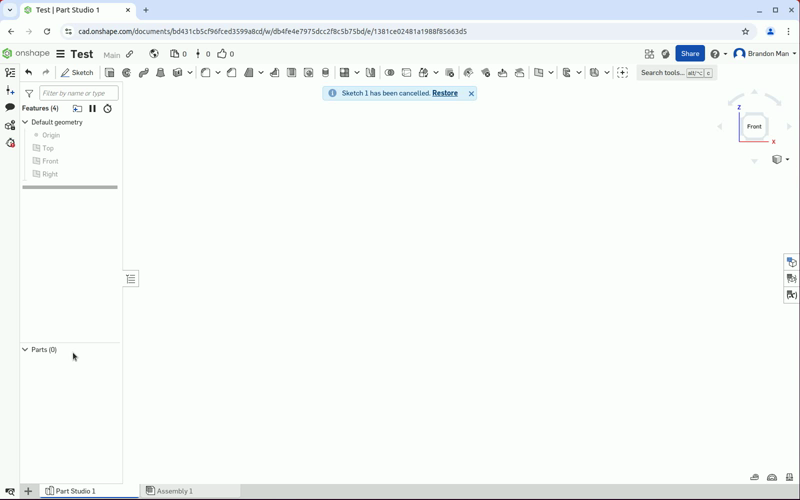
key(shift+s)
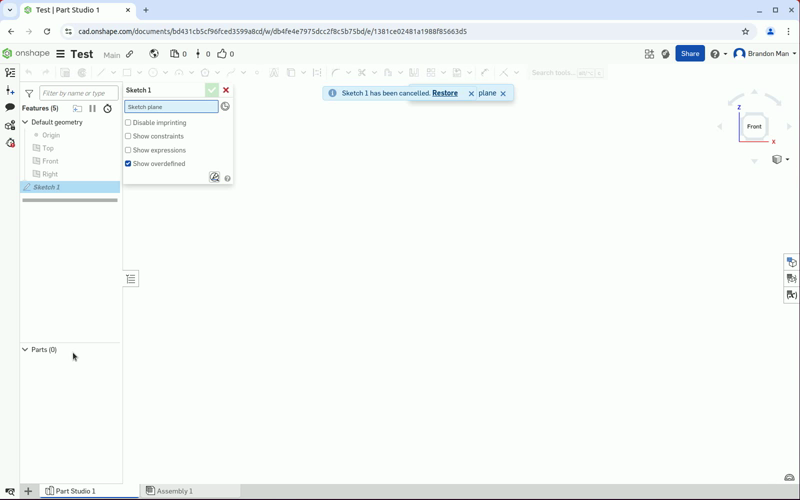
mouse_move(73, 163)
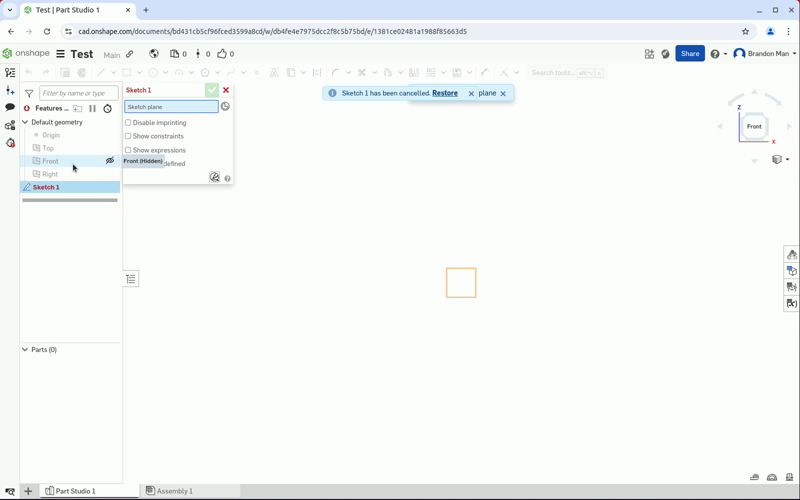
click(73, 163)
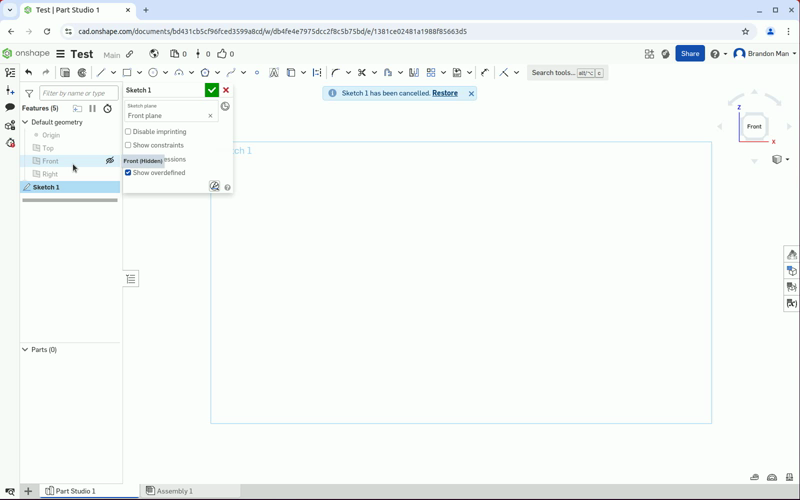
mouse_move(73, 352)
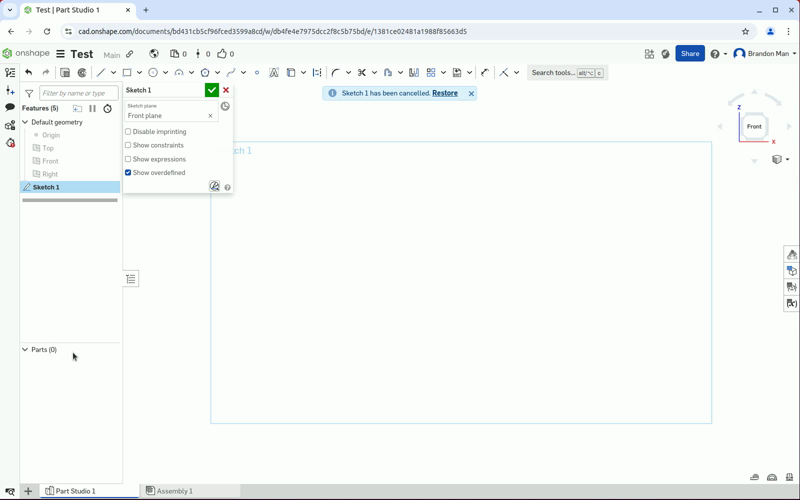
key(y)
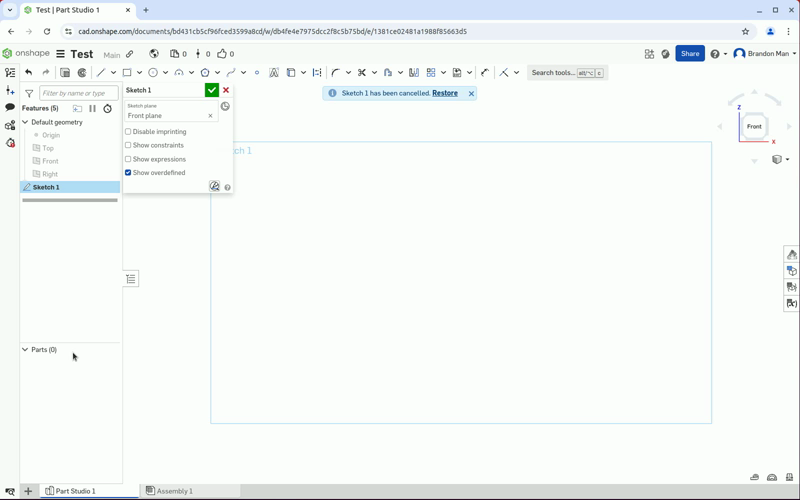
key(l)
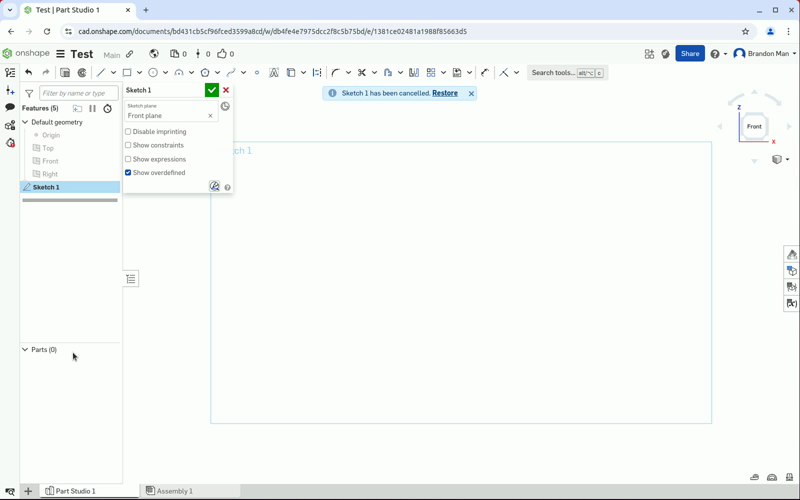
key_down(shift)
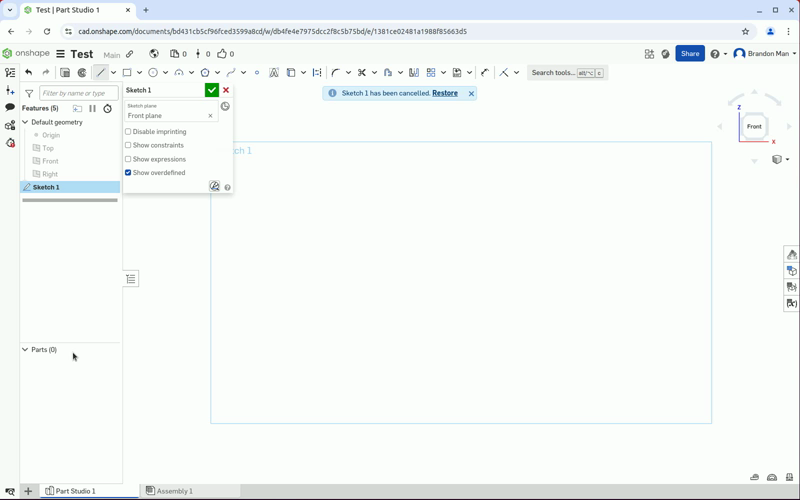
mouse_move(473, 282)
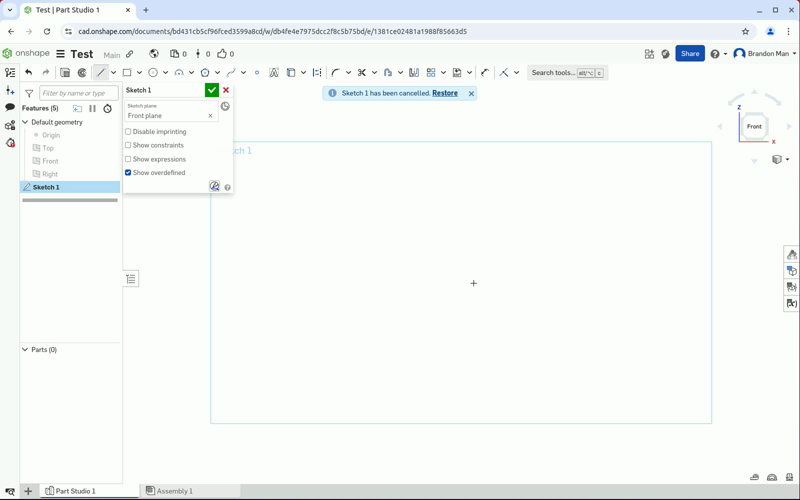
click(473, 282)
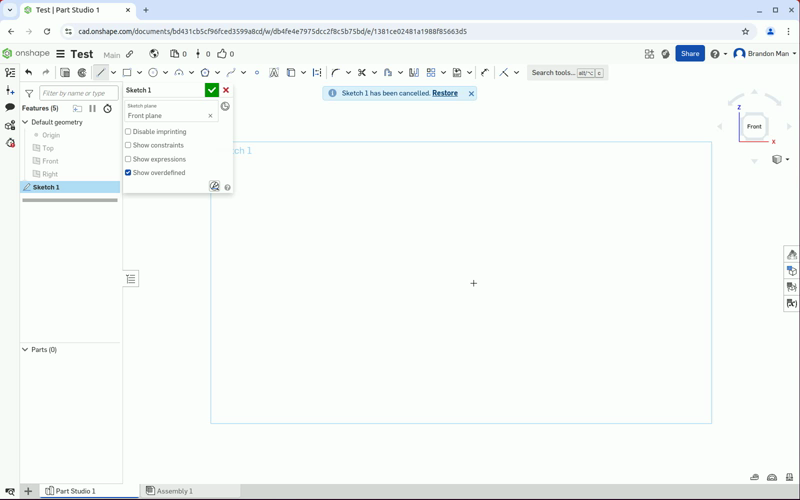
key_up(shift)
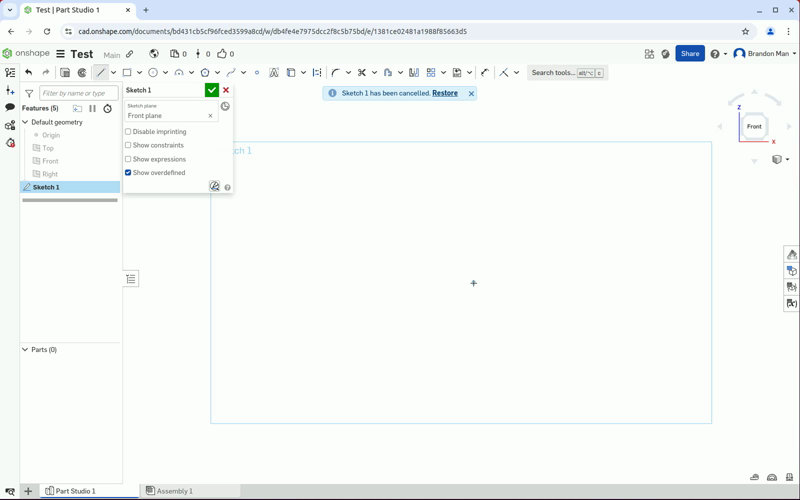
key_down(shift)
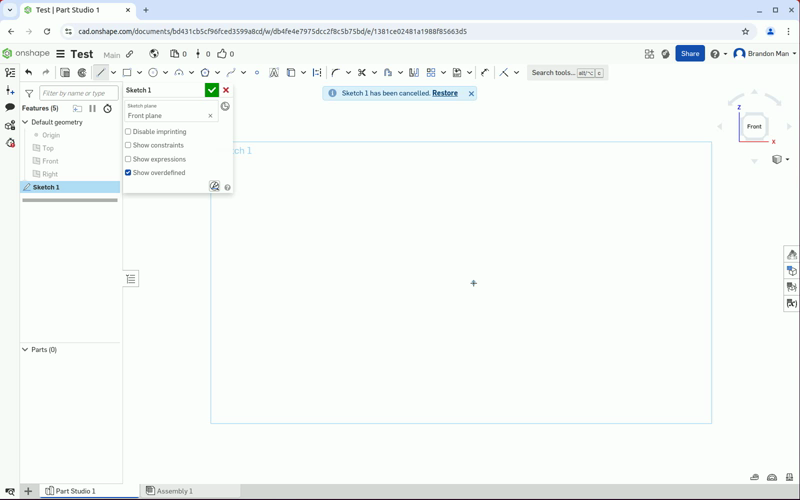
mouse_move(503, 282)
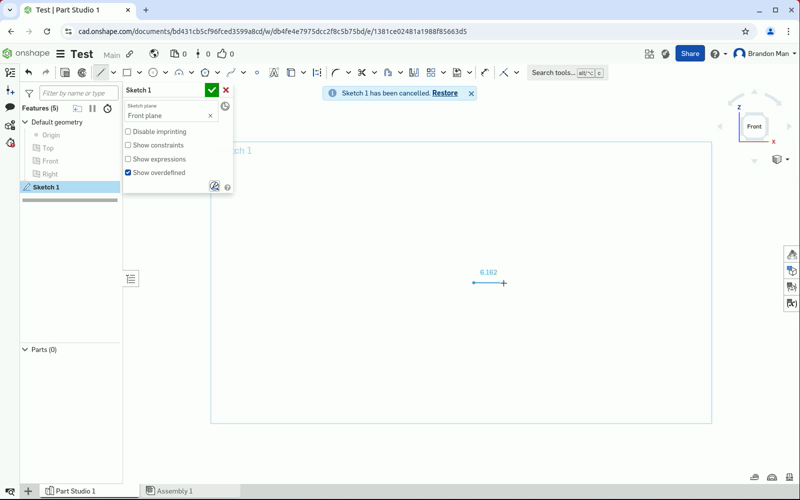
mouse_move(480, 282)
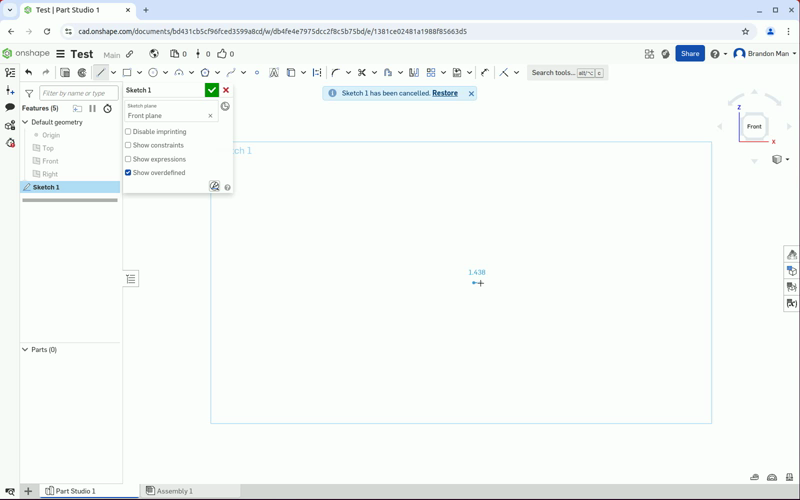
scroll(6)
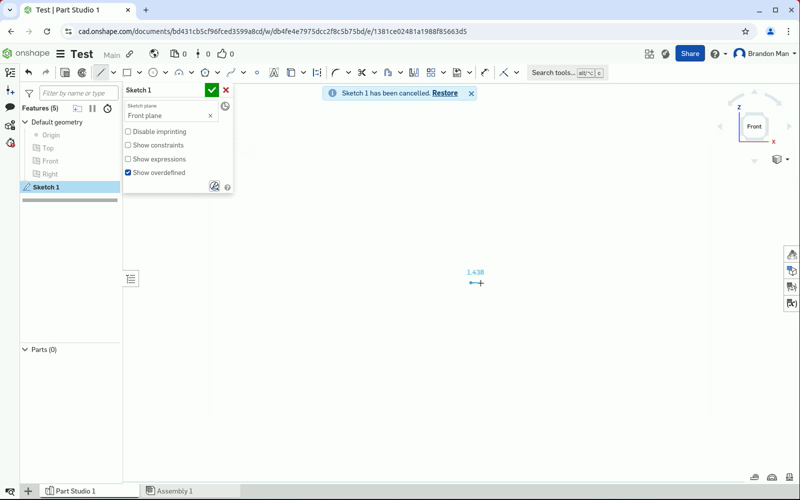
scroll(6)
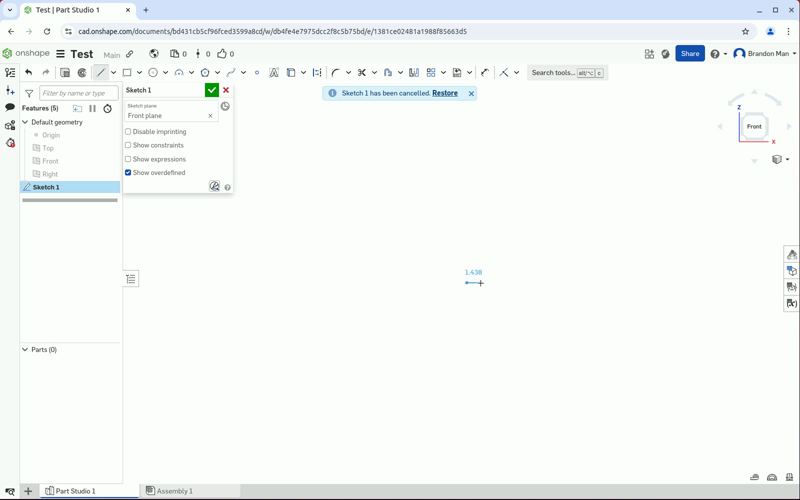
scroll(6)
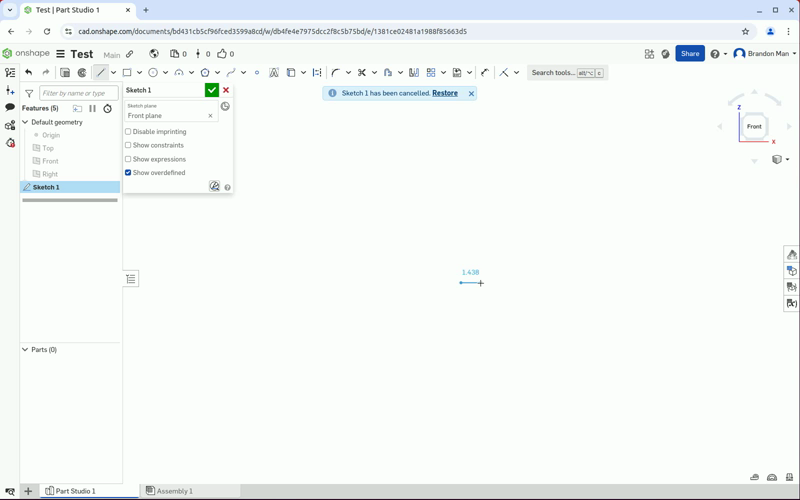
scroll(6)
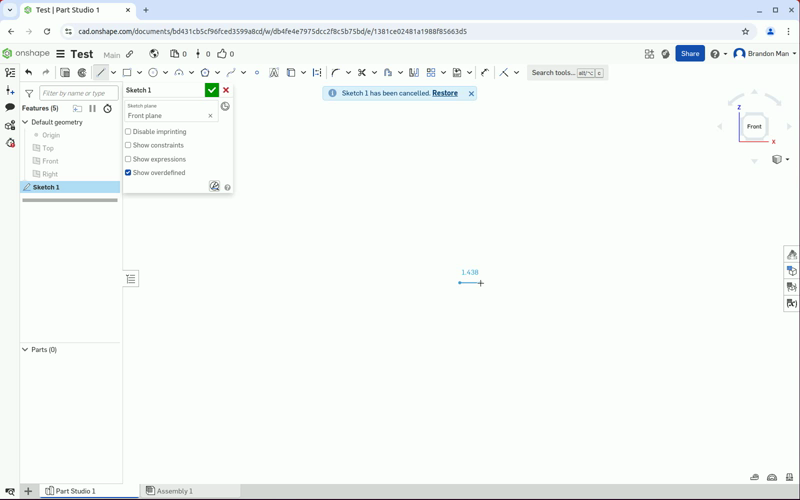
scroll(6)
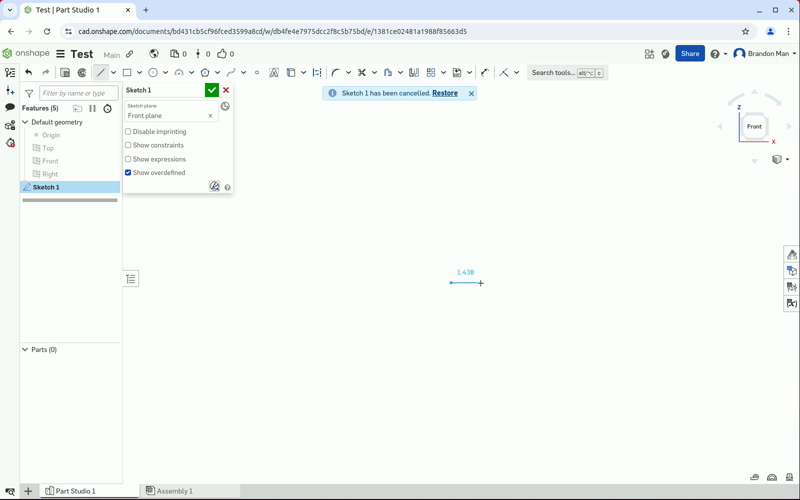
scroll(6)
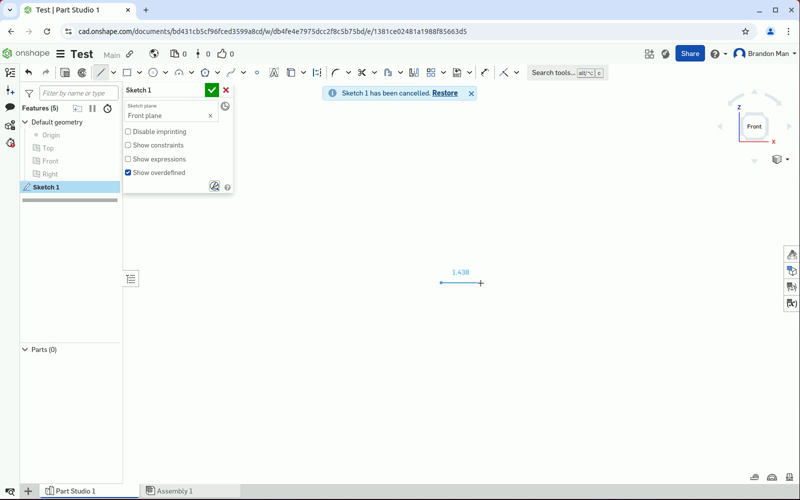
scroll(6)
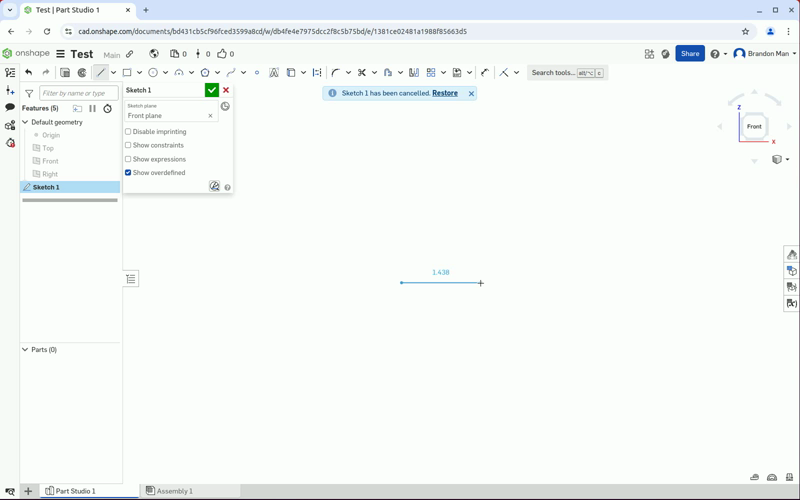
click(480, 282)
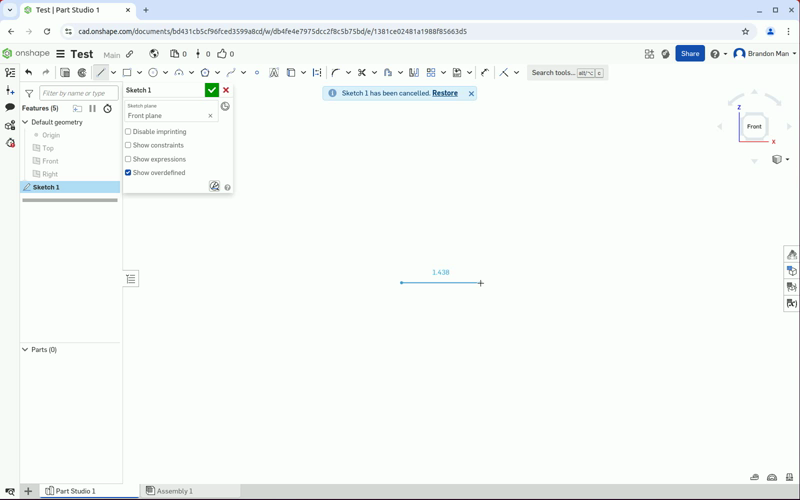
scroll(-6)
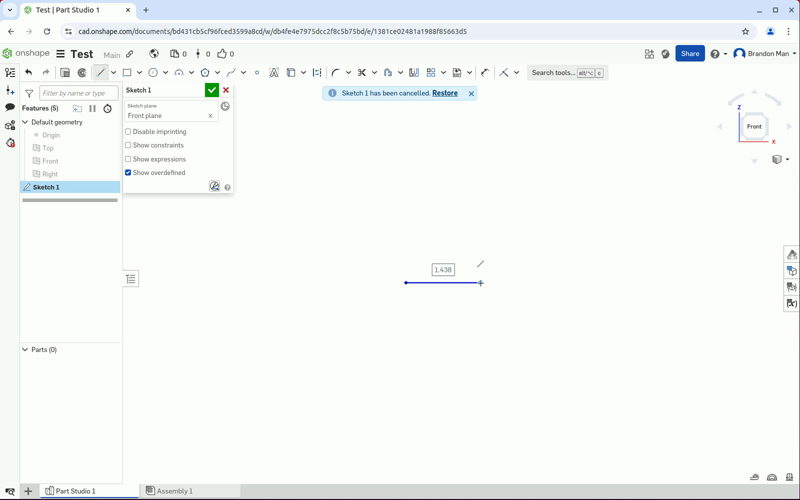
scroll(-6)
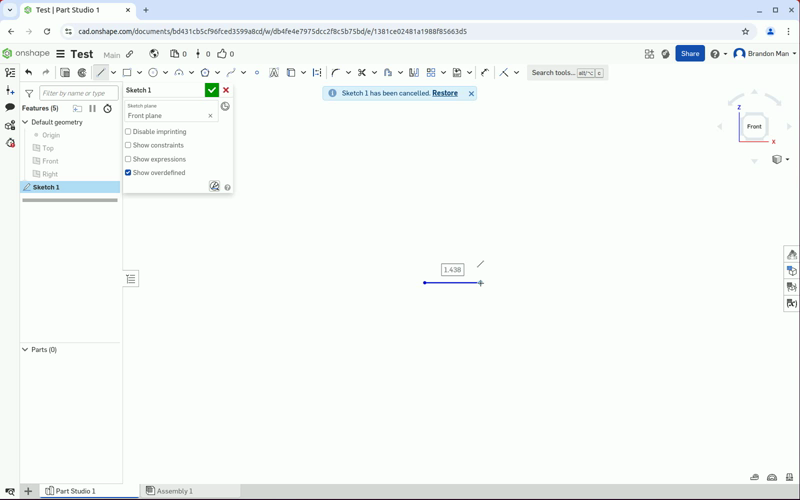
scroll(-6)
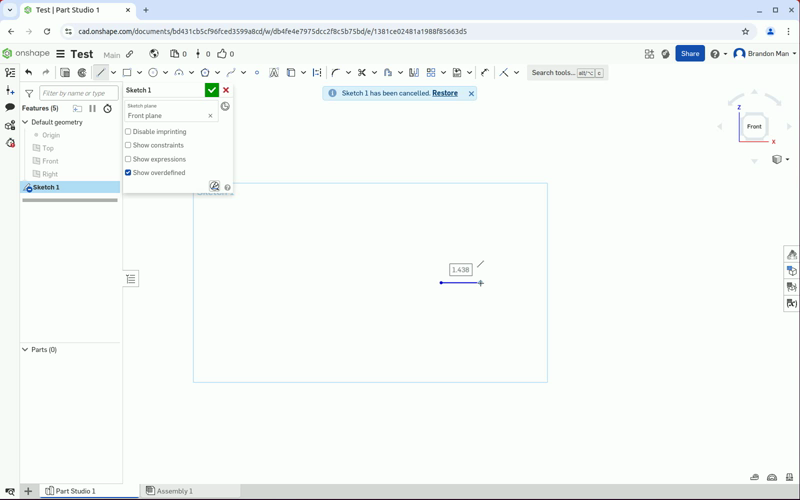
scroll(-6)
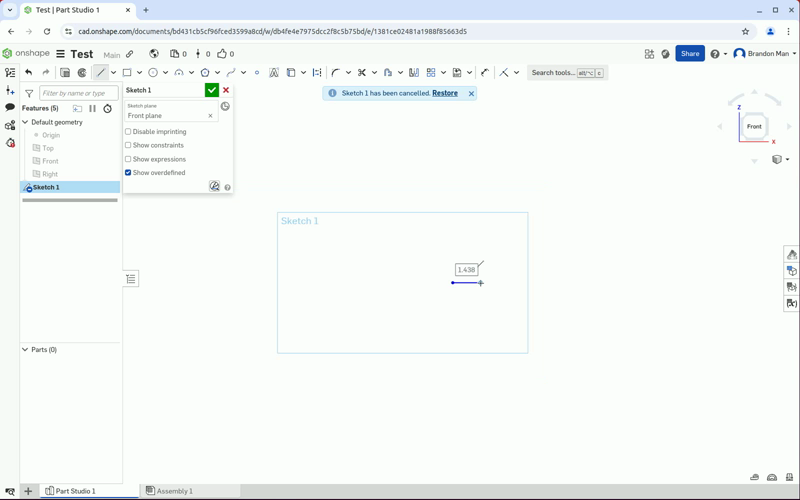
scroll(-6)
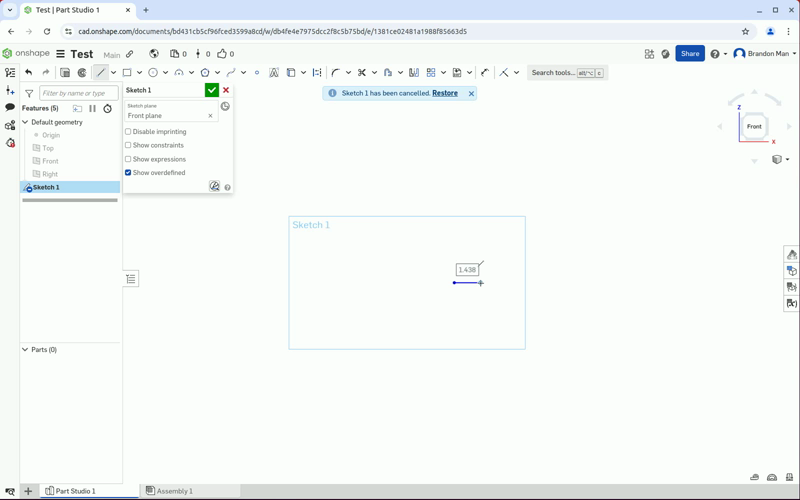
scroll(-6)
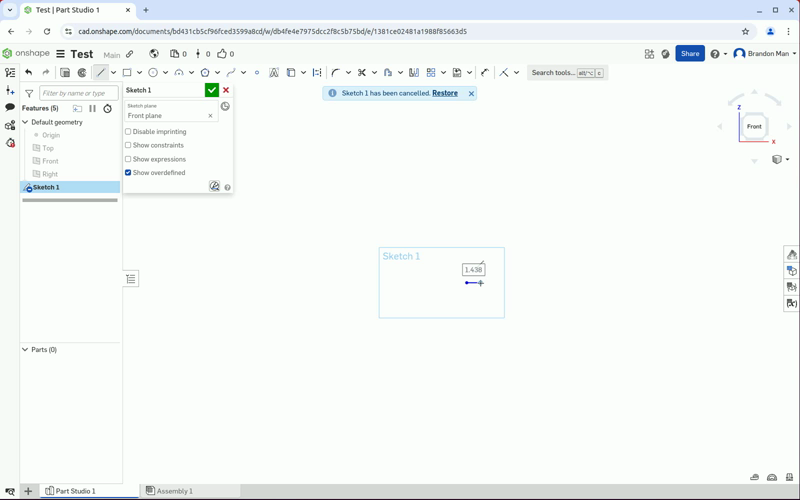
scroll(-6)
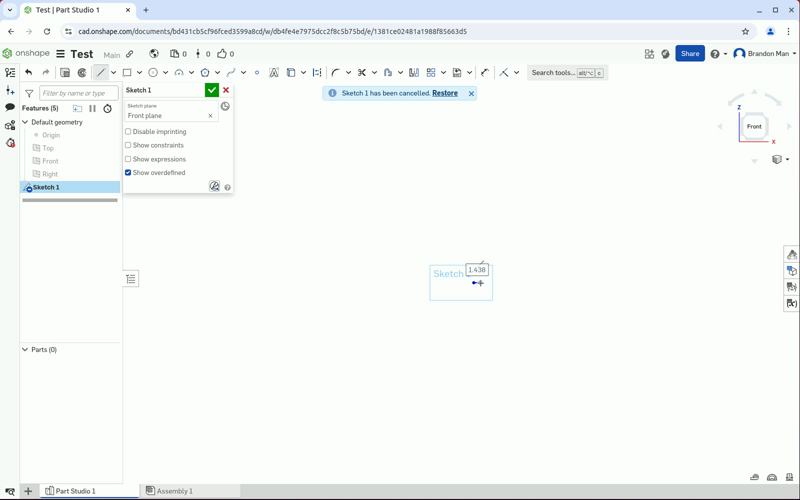
key_up(shift)
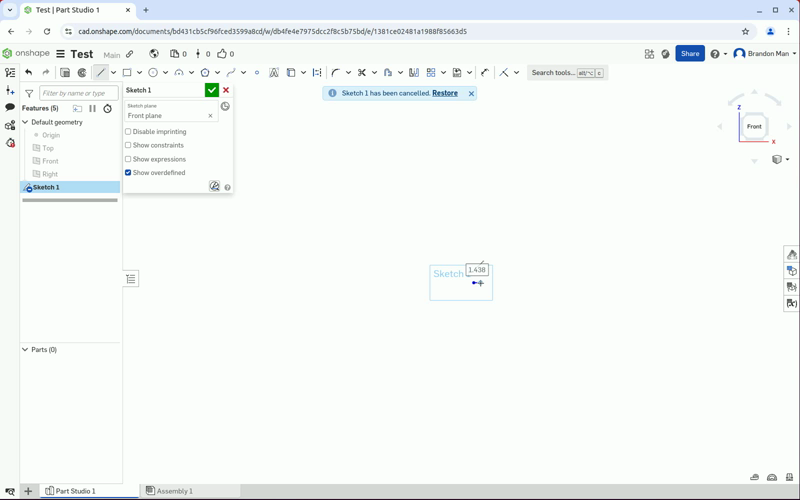
key_down(shift)
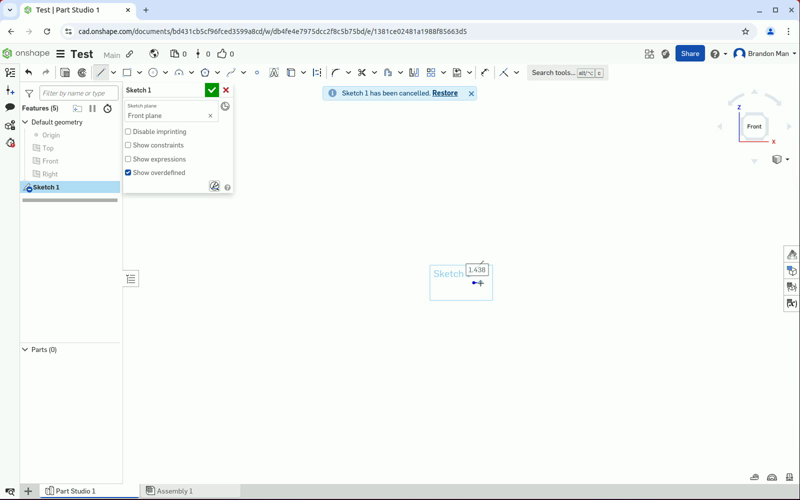
mouse_move(510, 282)
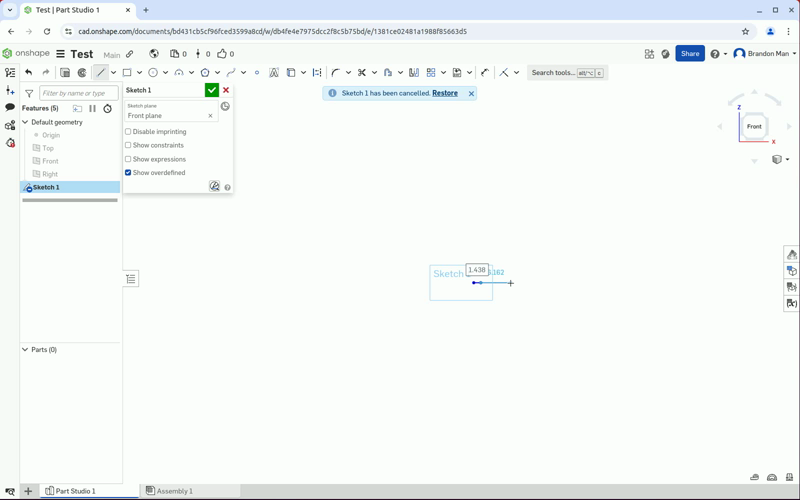
mouse_move(480, 253)
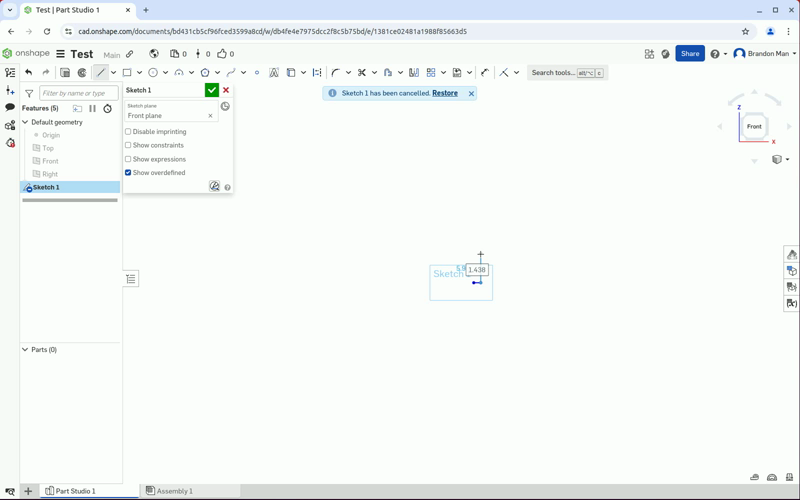
click(480, 253)
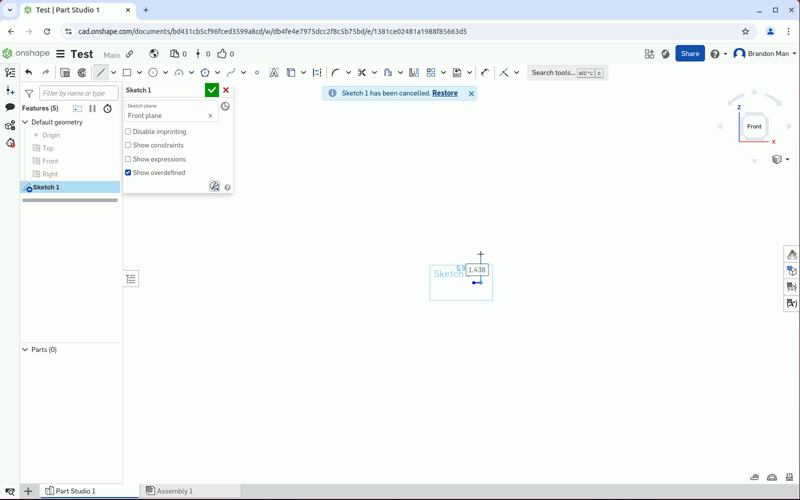
key_up(shift)
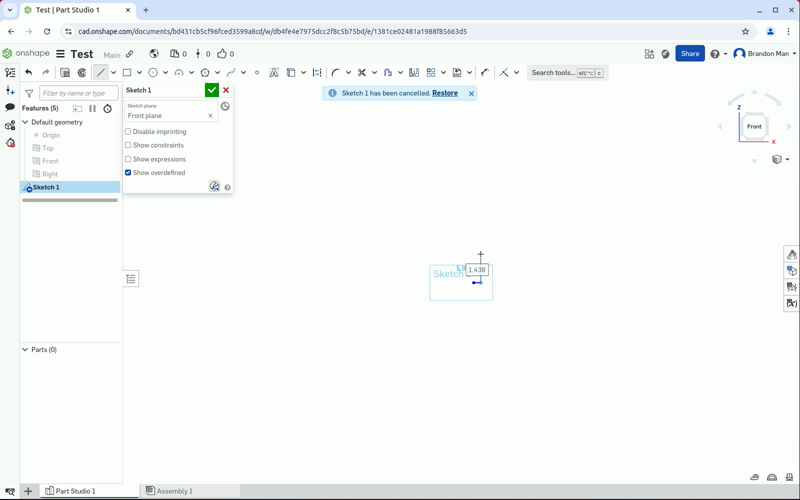
key_down(shift)
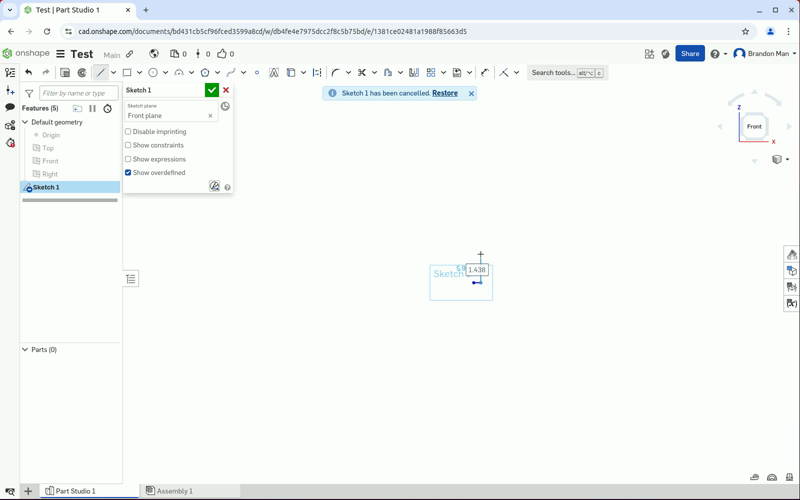
mouse_move(510, 253)
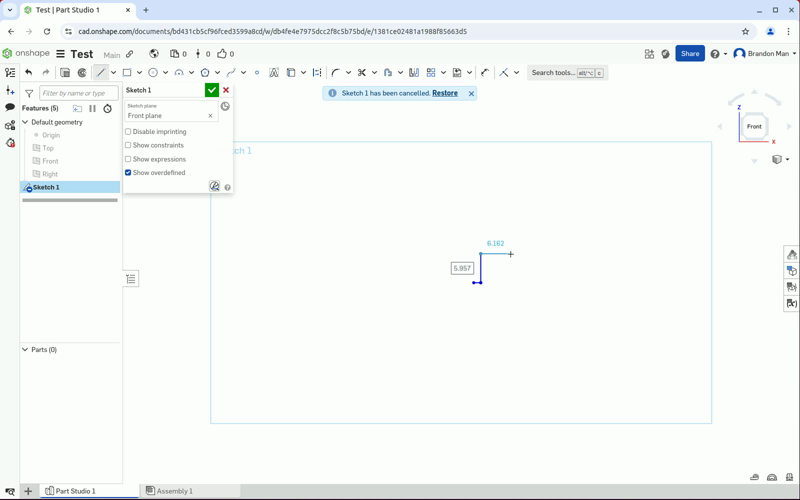
mouse_move(473, 253)
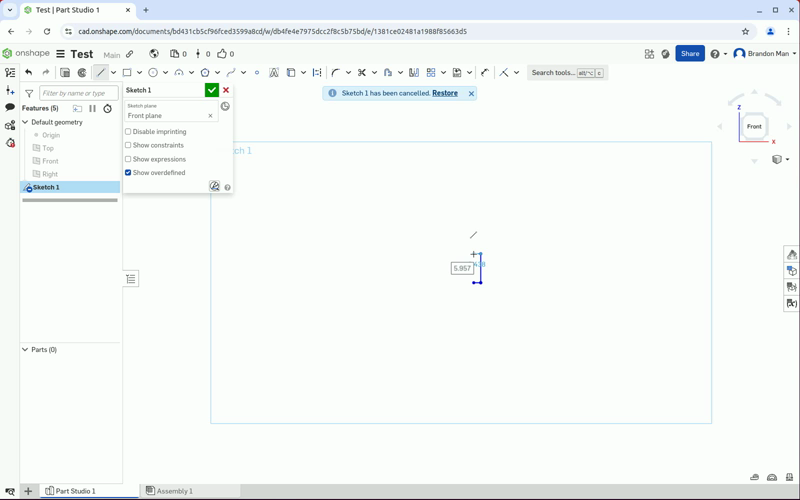
scroll(6)
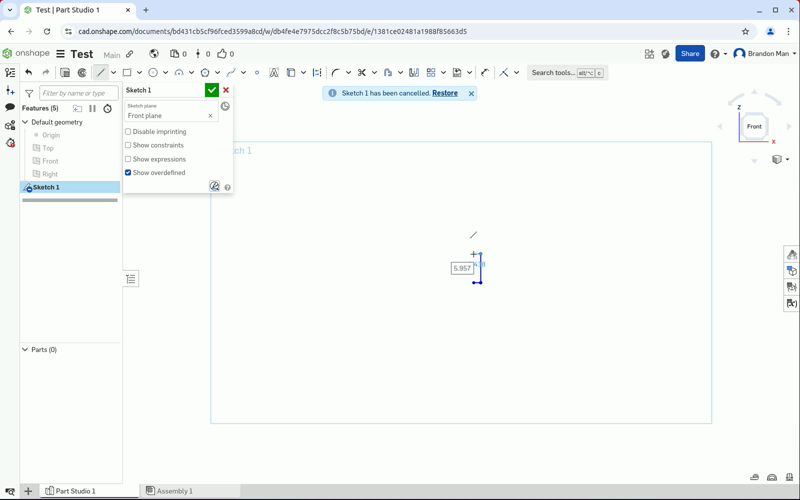
scroll(6)
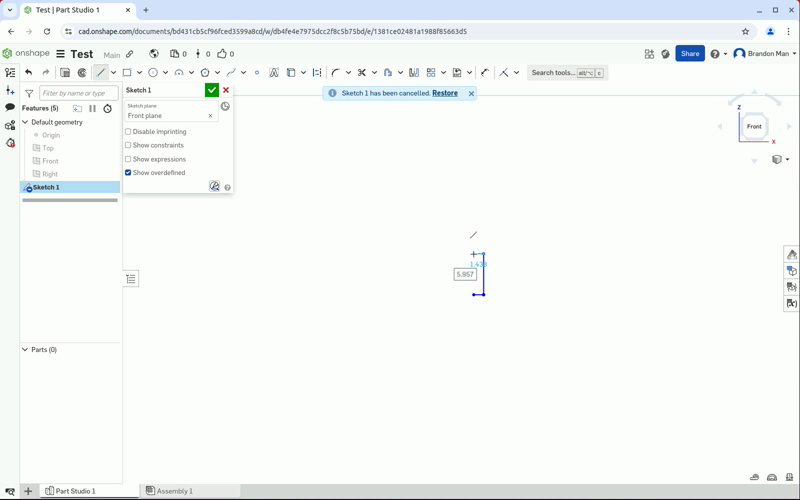
scroll(6)
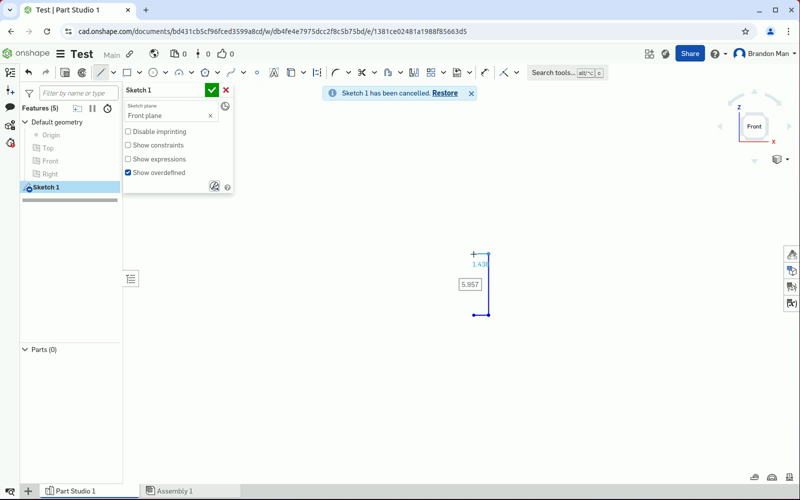
scroll(6)
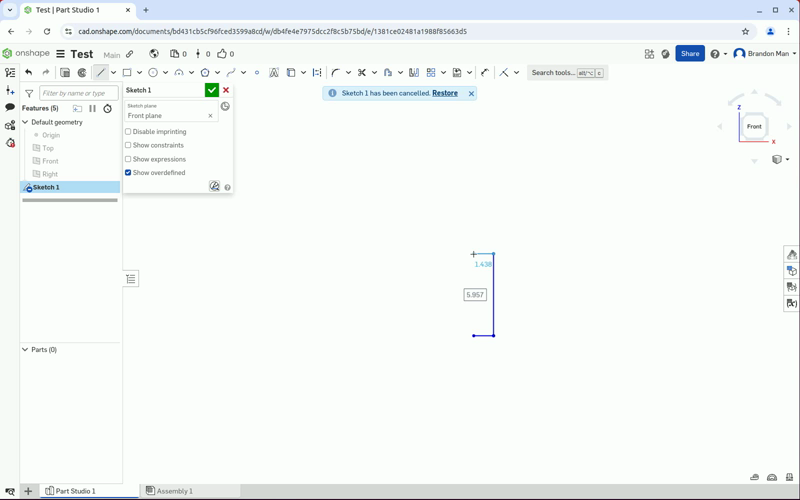
scroll(6)
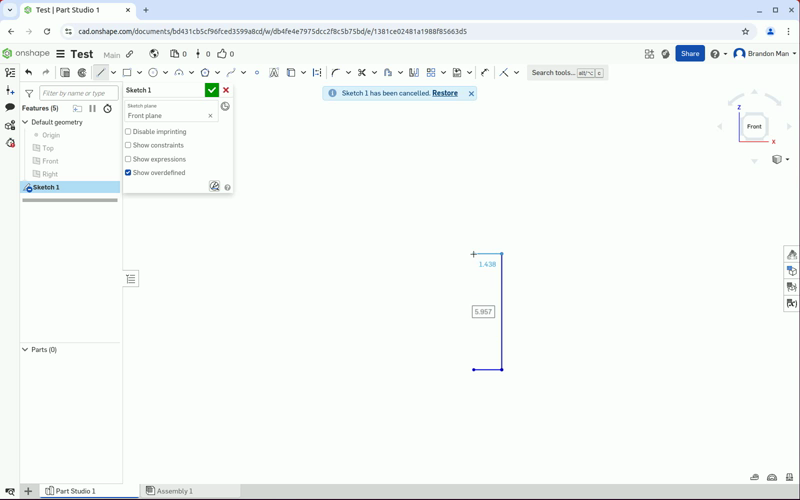
scroll(6)
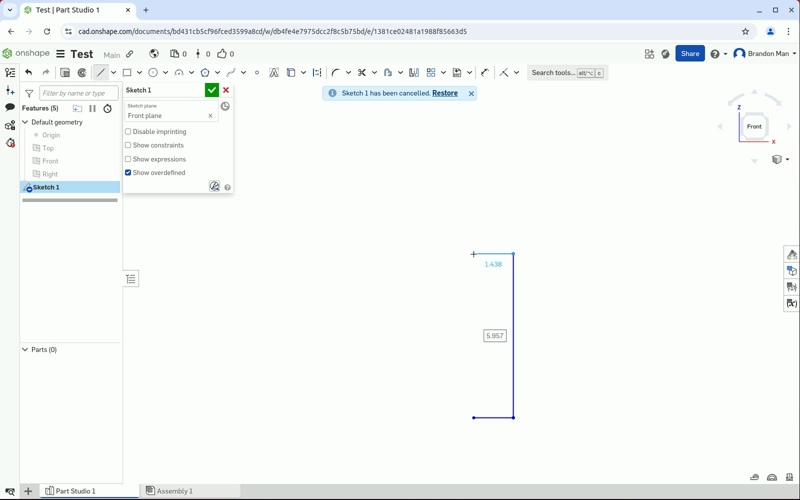
scroll(6)
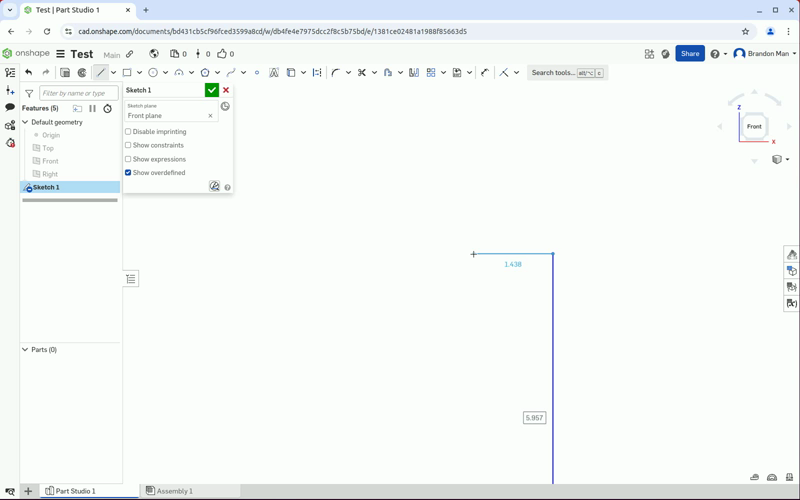
click(473, 253)
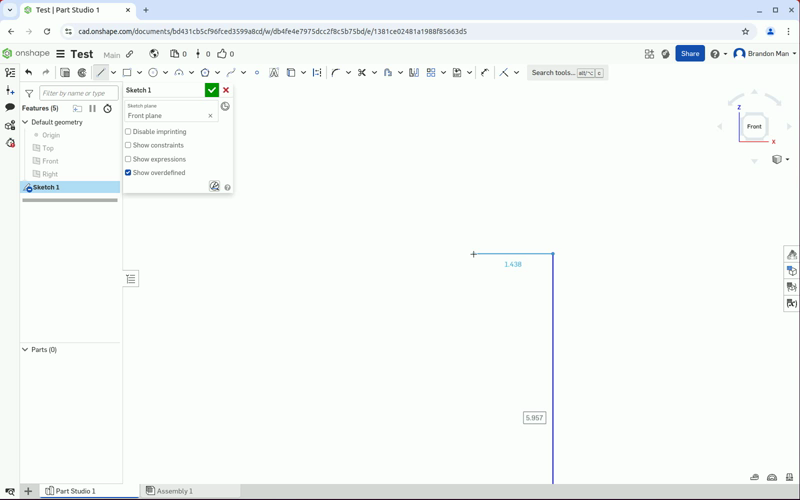
scroll(-6)
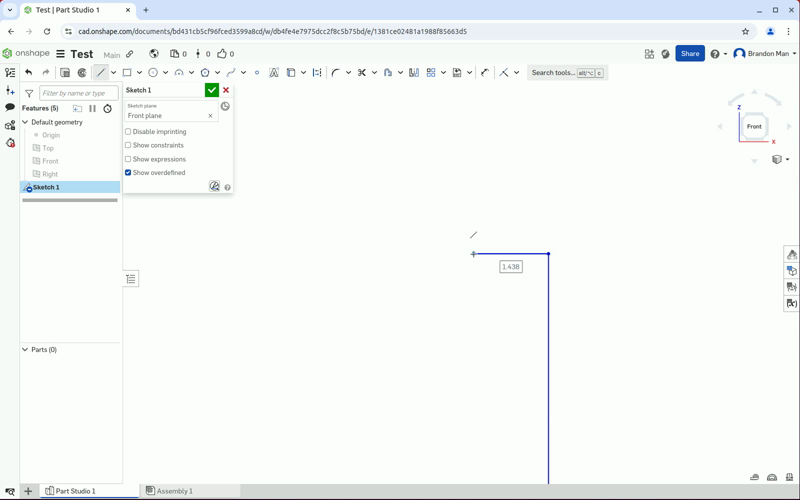
scroll(-6)
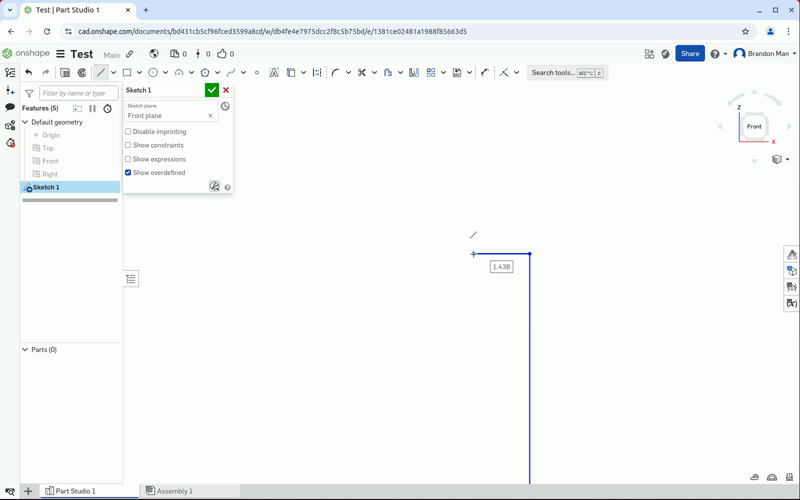
scroll(-6)
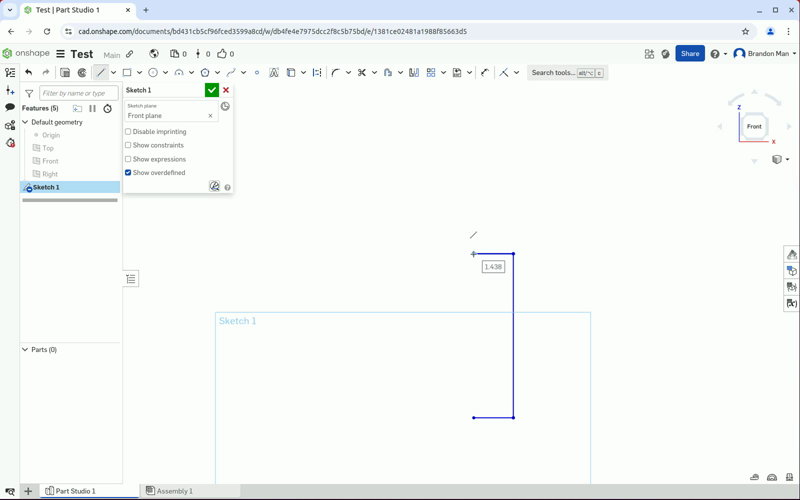
scroll(-6)
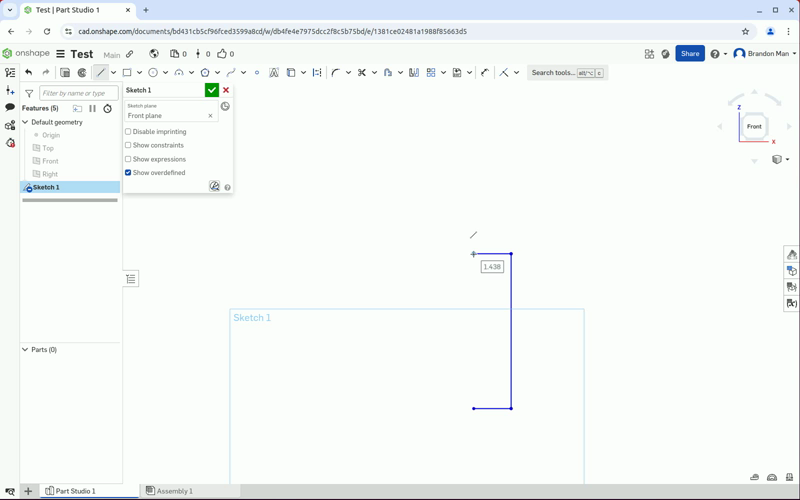
scroll(-6)
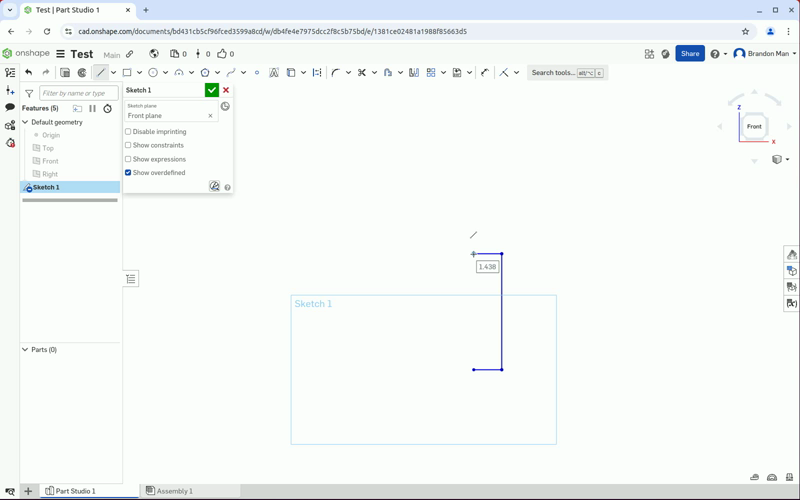
scroll(-6)
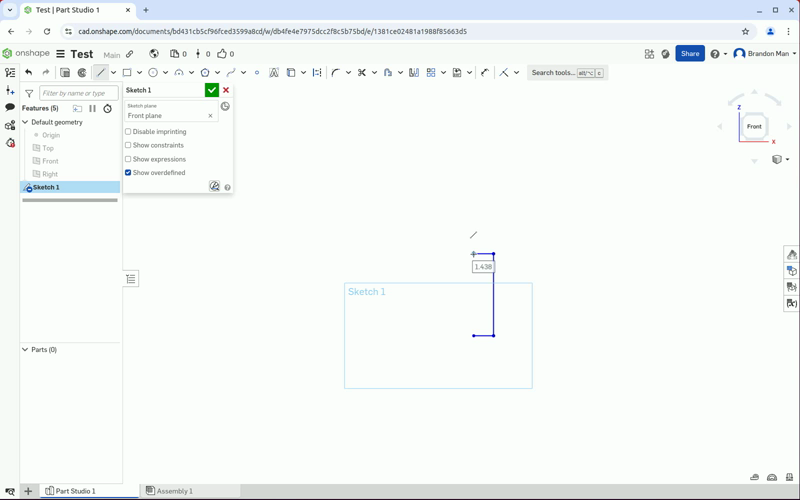
scroll(-6)
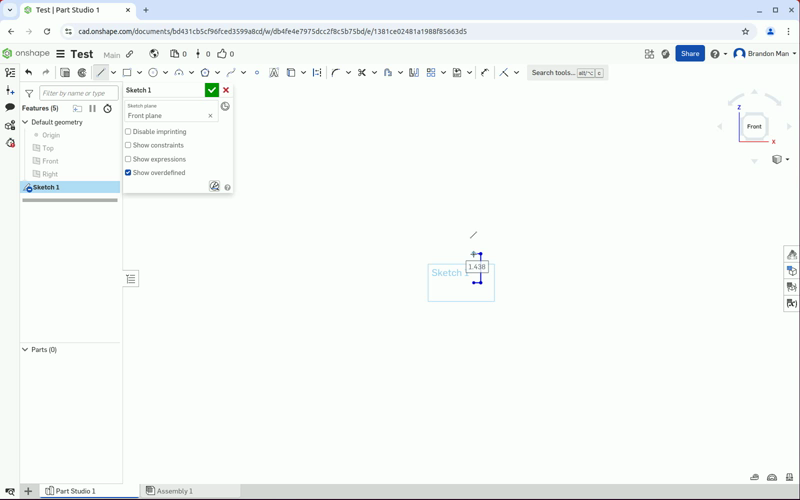
key_up(shift)
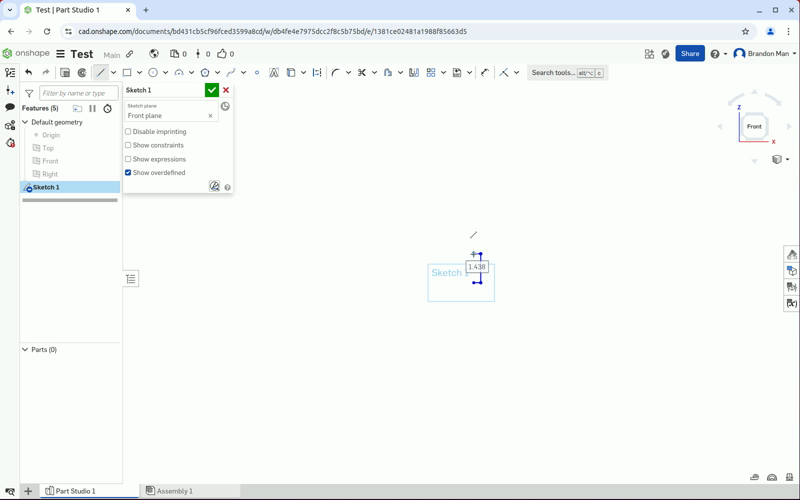
mouse_move(503, 253)
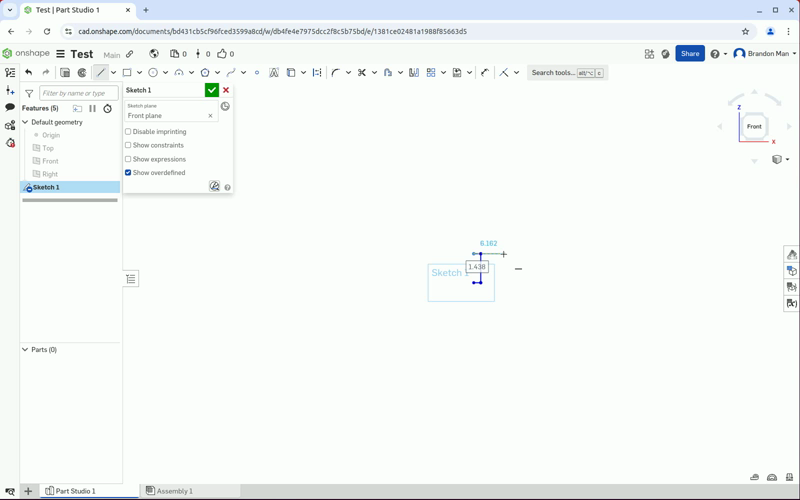
key_down(shift)
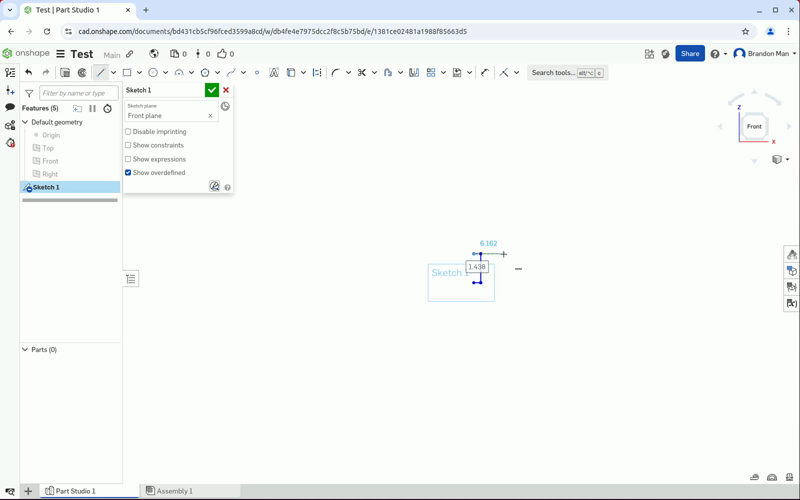
mouse_move(473, 282)
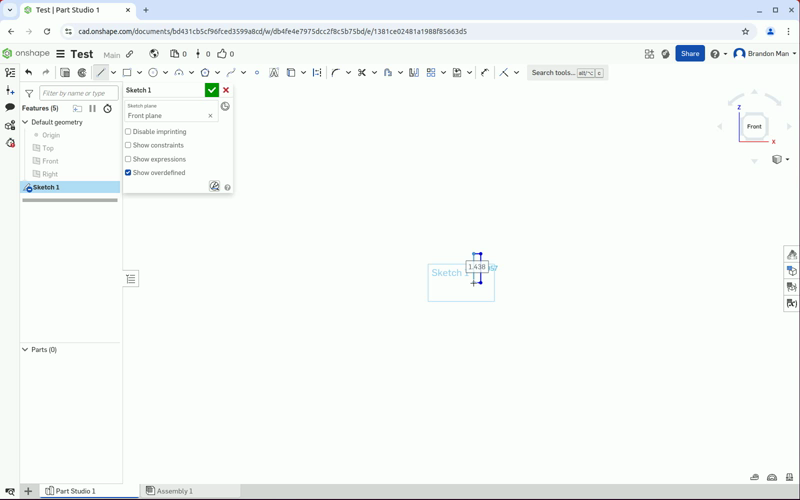
key_up(shift)
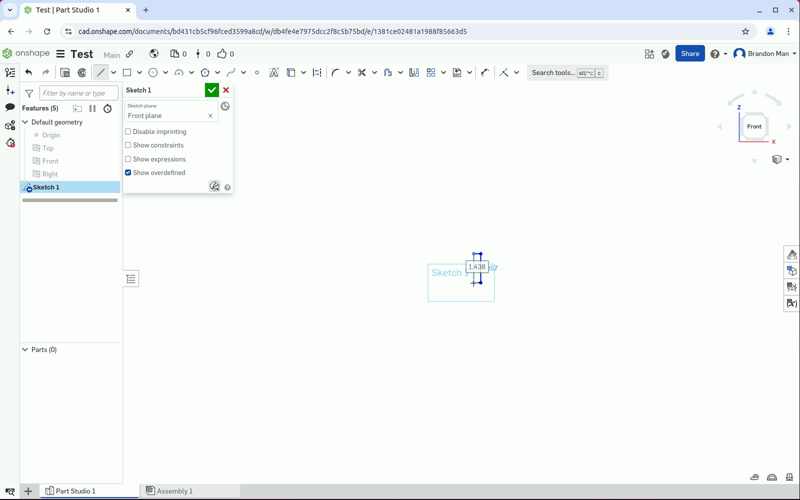
click(473, 282)
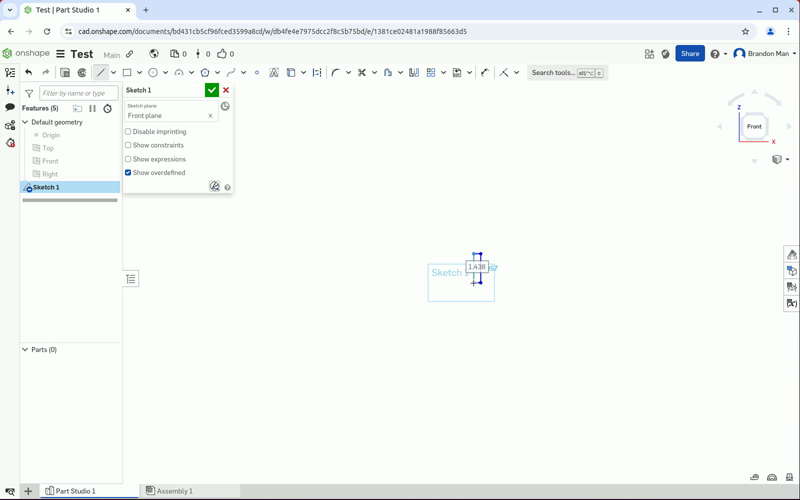
key(esc)
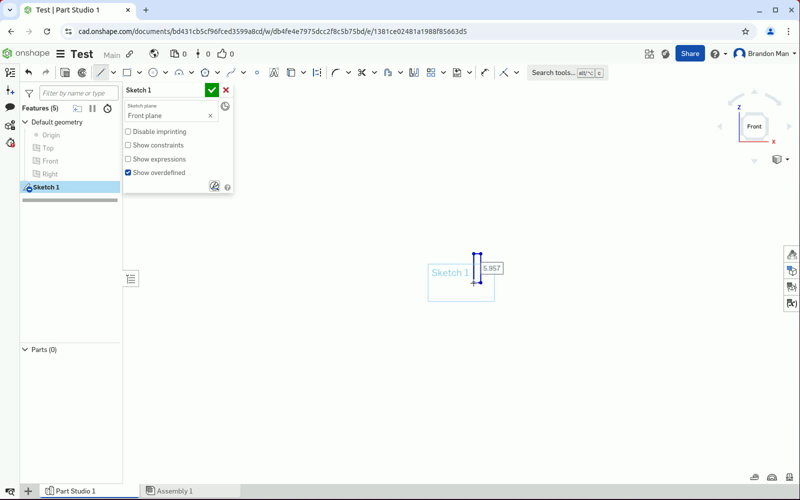
mouse_move(473, 264)
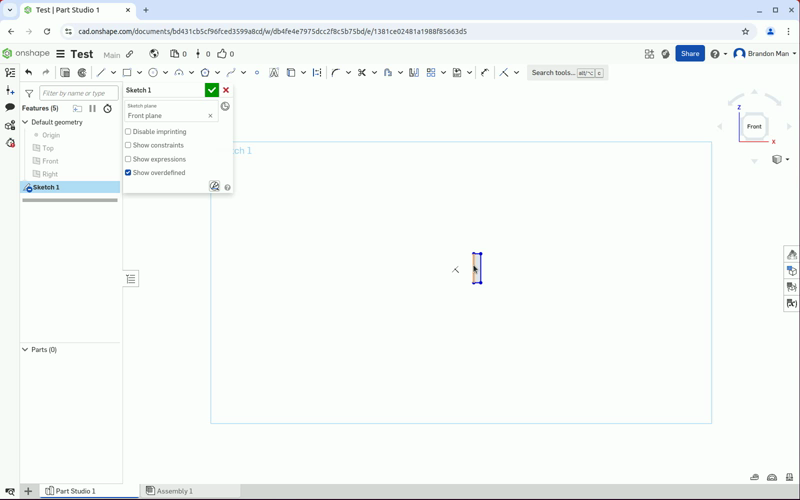
scroll(6)
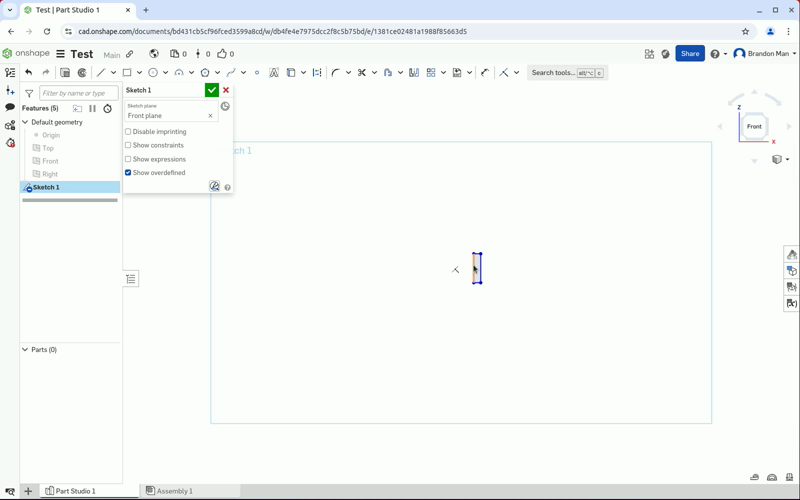
scroll(6)
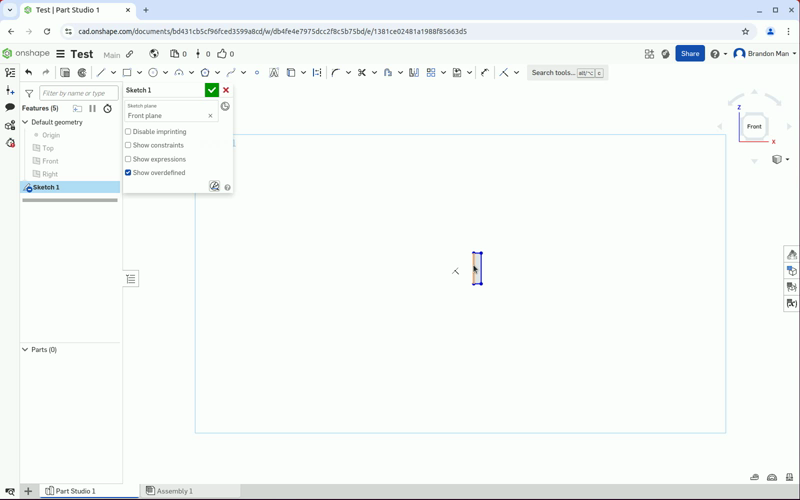
scroll(6)
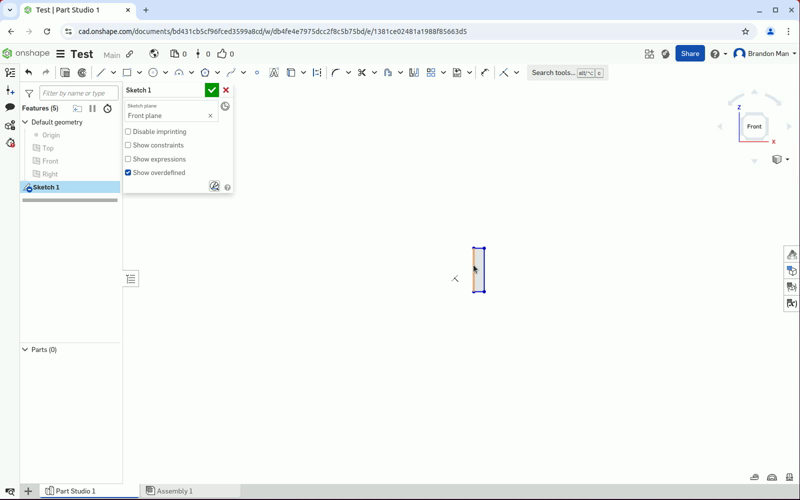
scroll(6)
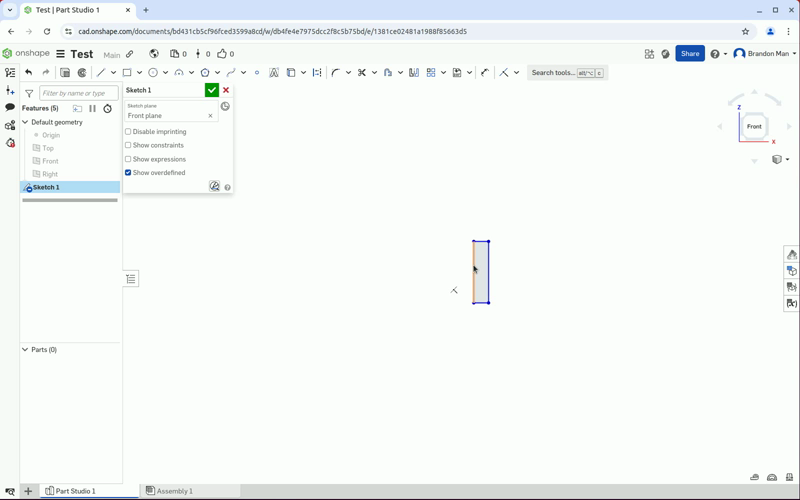
scroll(6)
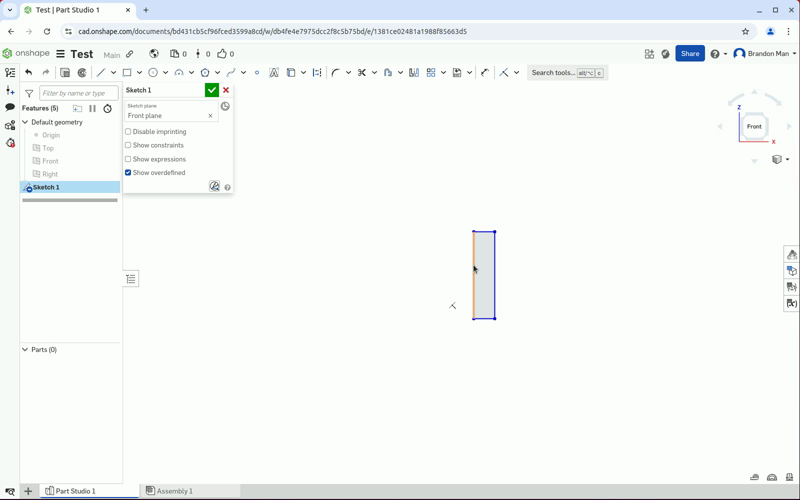
scroll(6)
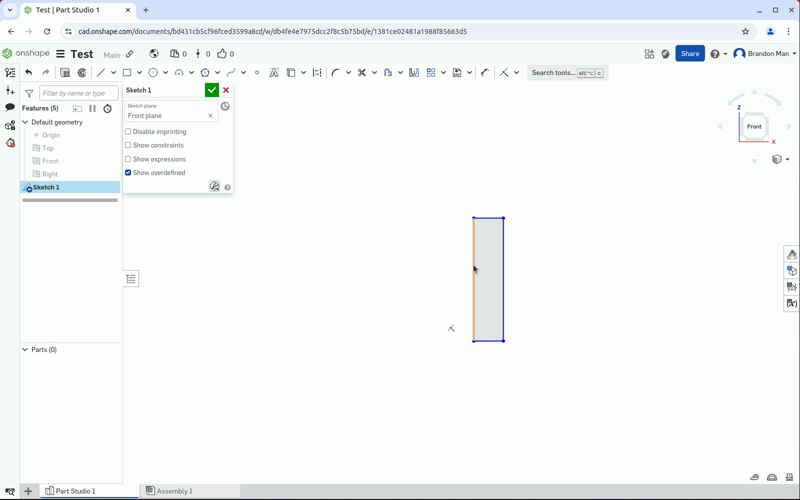
scroll(6)
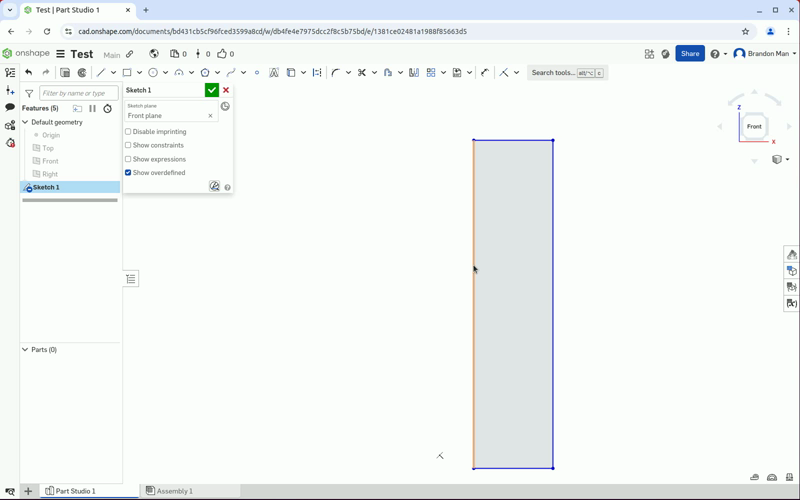
click(473, 264)
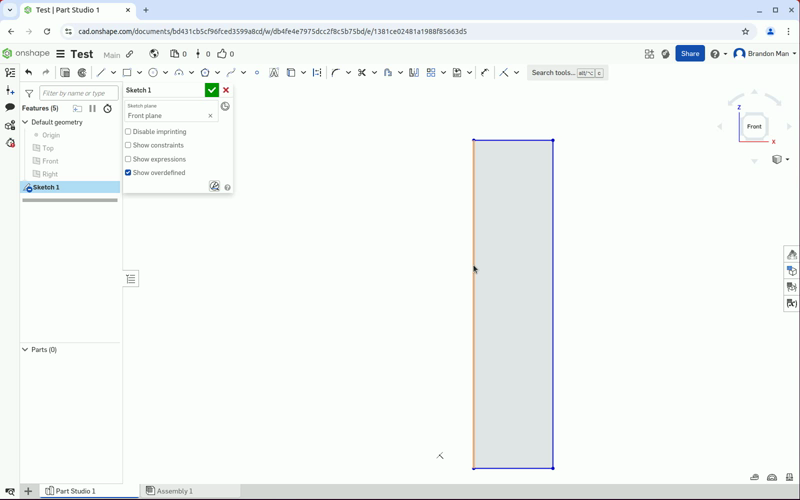
scroll(-6)
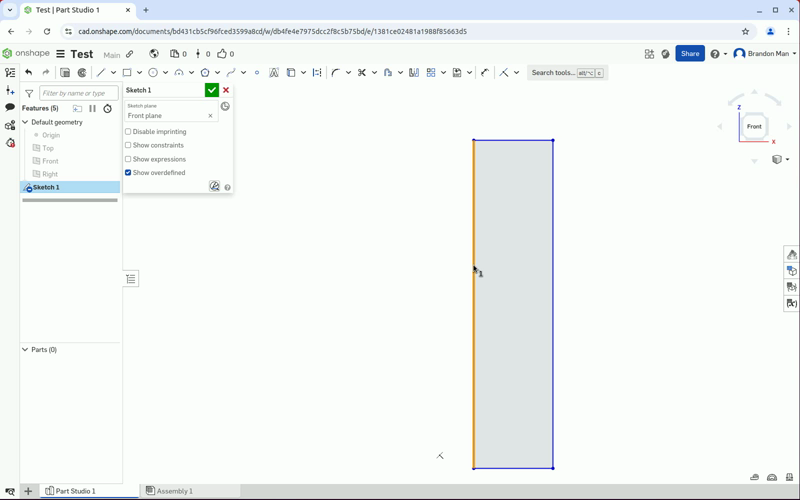
scroll(-6)
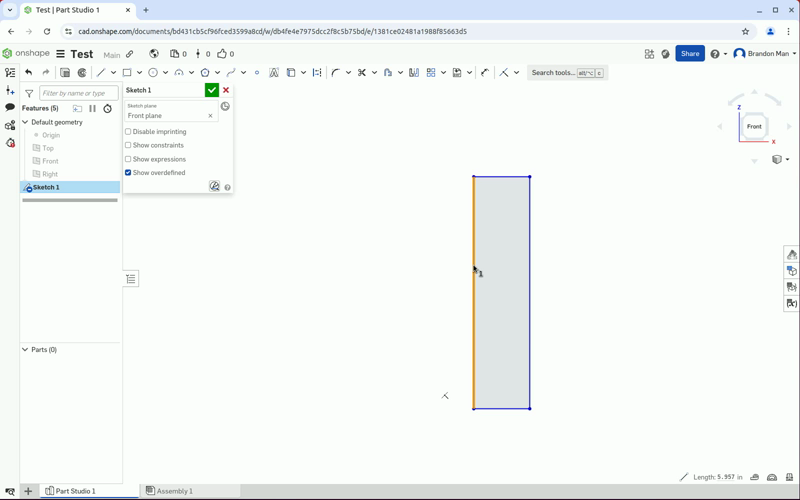
scroll(-6)
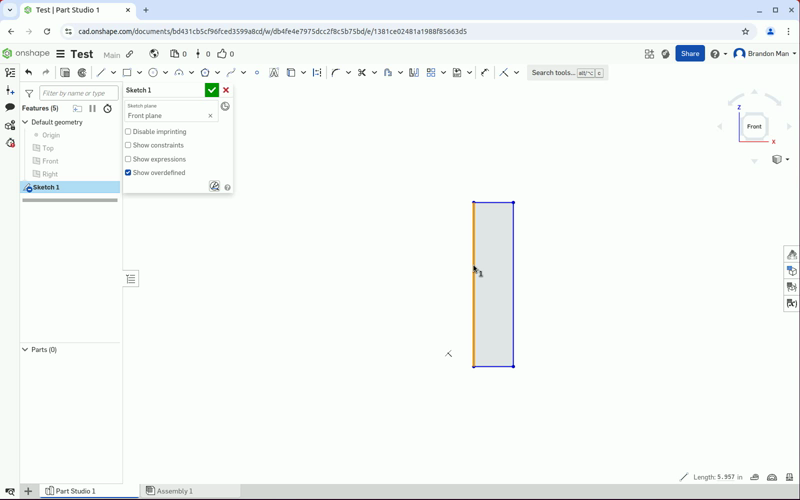
scroll(-6)
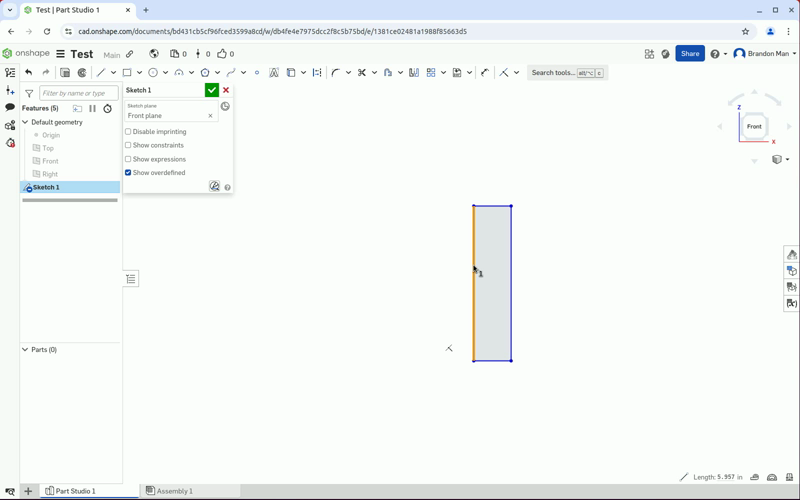
scroll(-6)
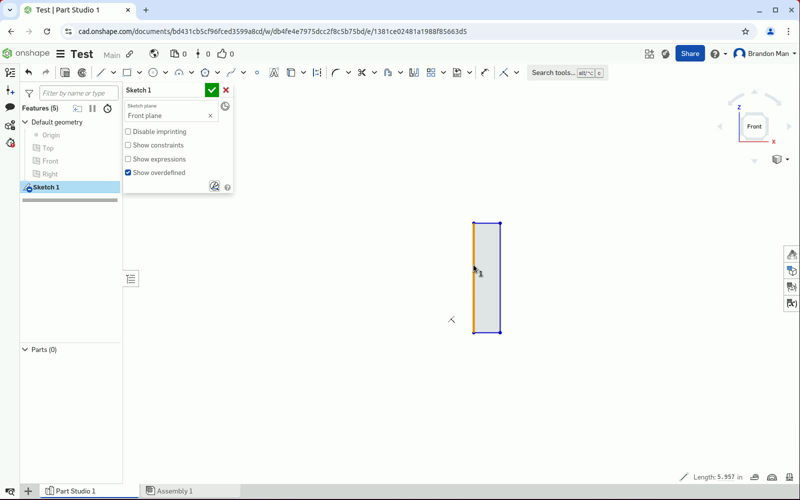
scroll(-6)
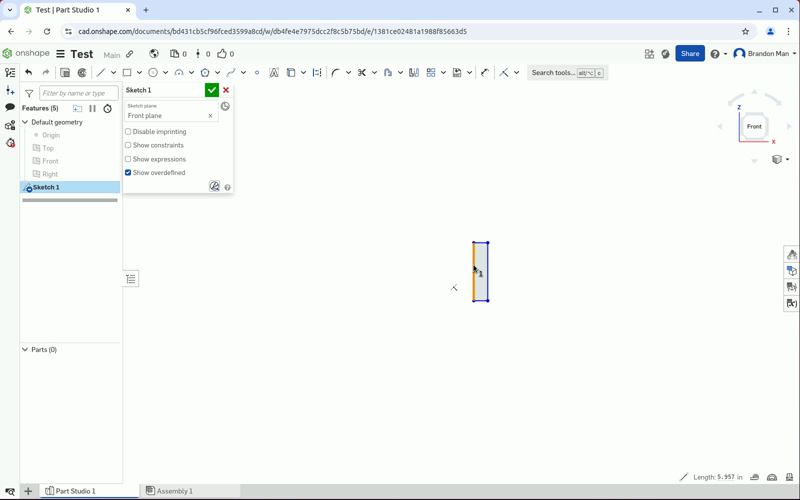
scroll(-6)
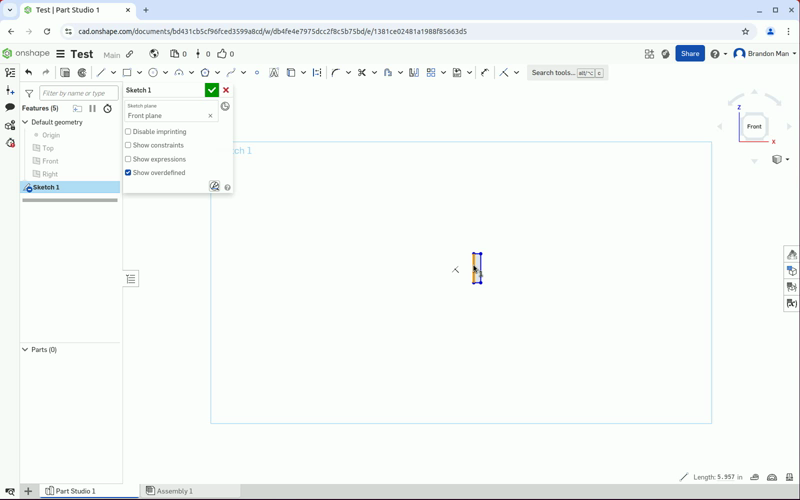
mouse_move(73, 352)
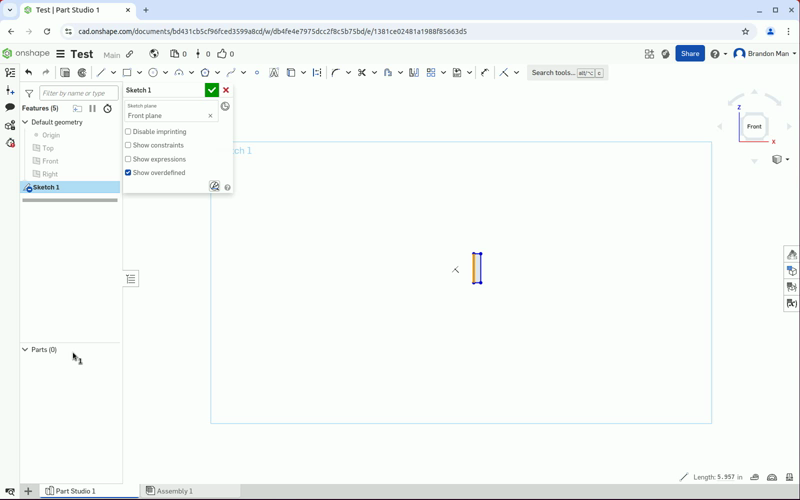
key(shift+y)
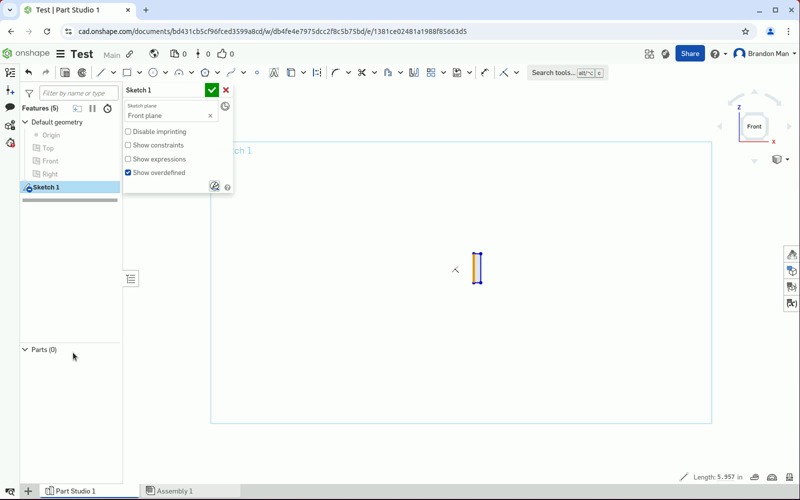
key(shift+e)
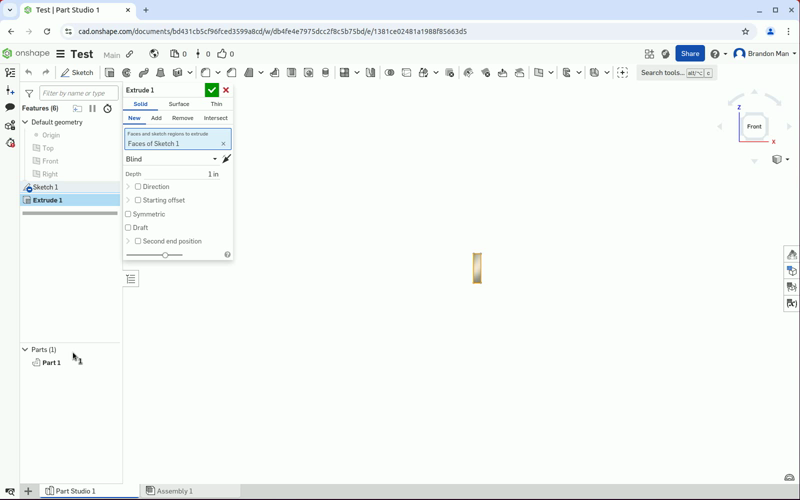
mouse_move(143, 106)
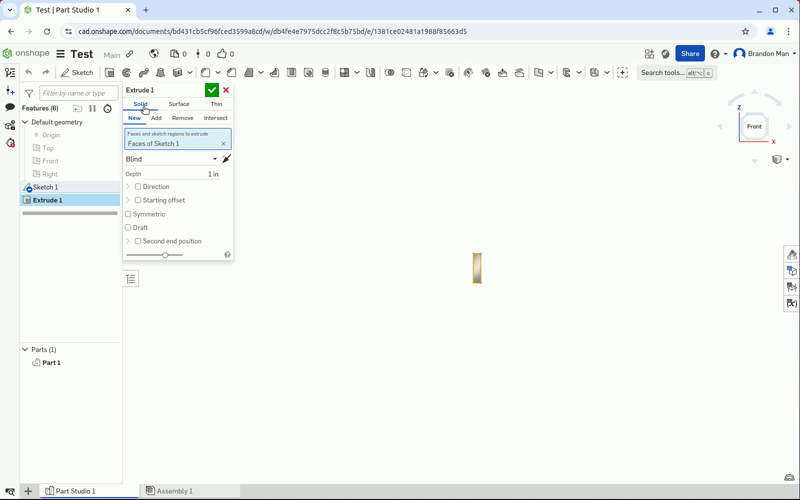
click(143, 106)
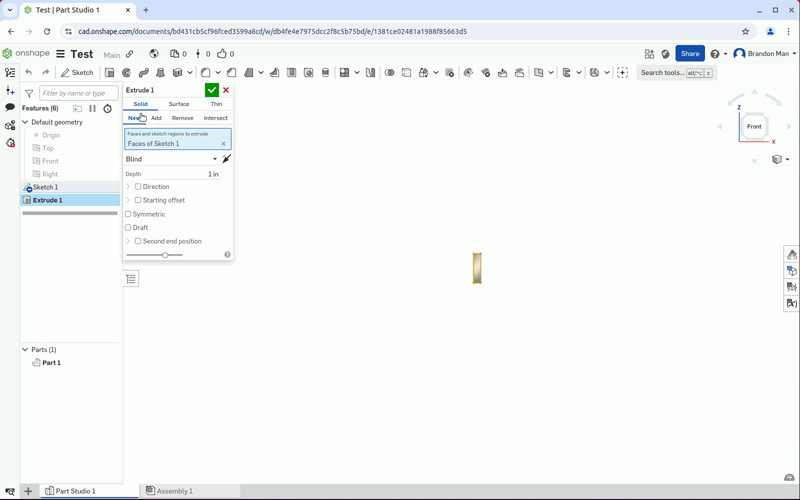
mouse_move(137, 120)
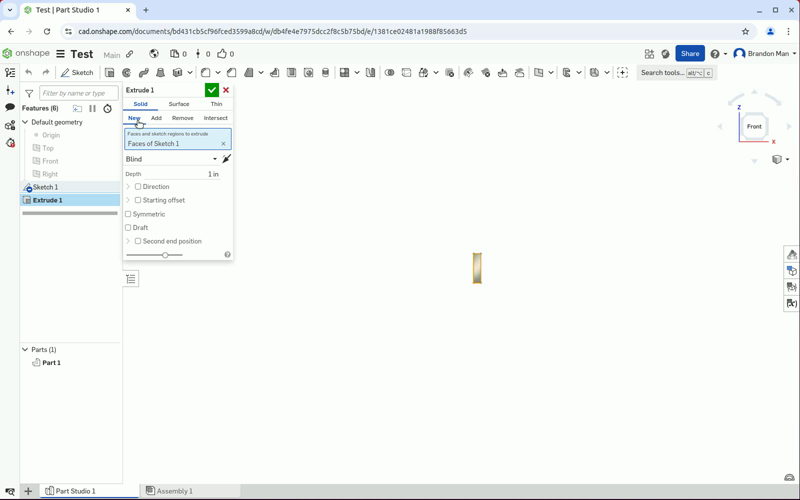
click(137, 120)
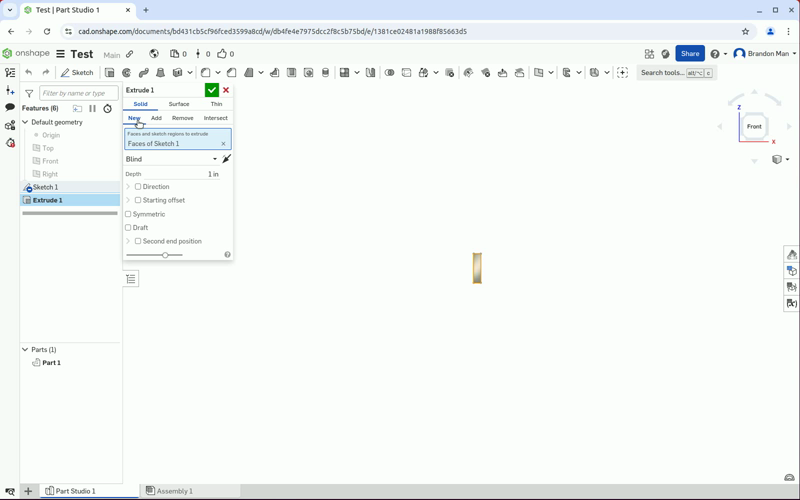
key(tab, 4)
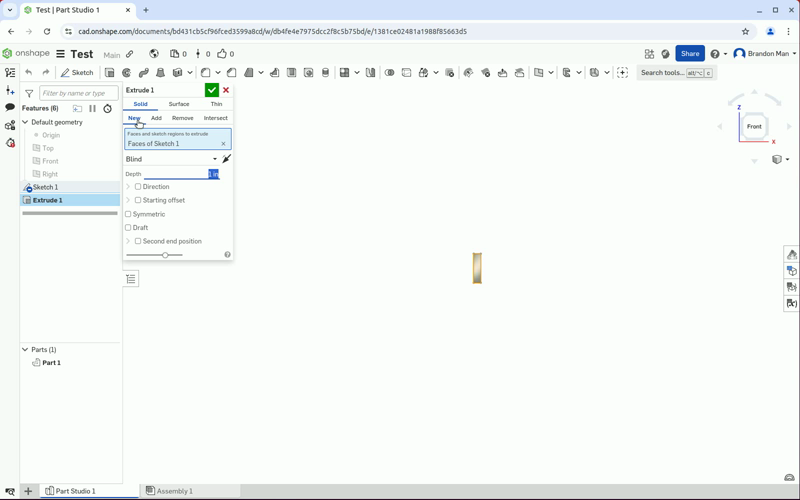
text(46.216)
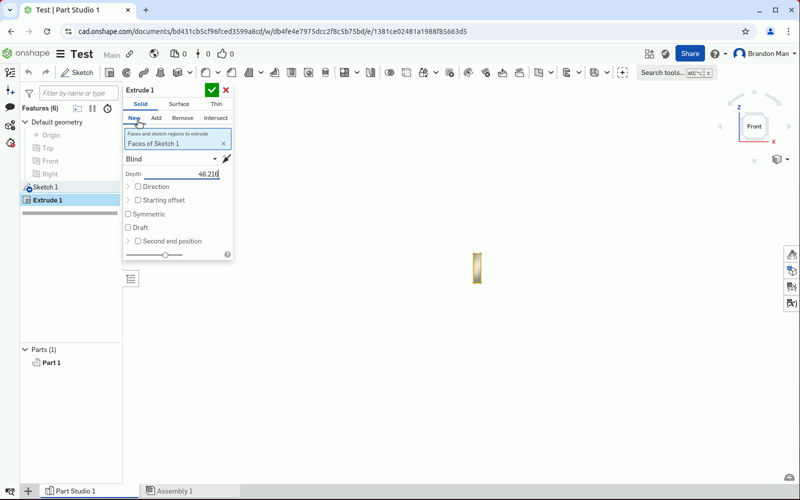
key(tab, 3)
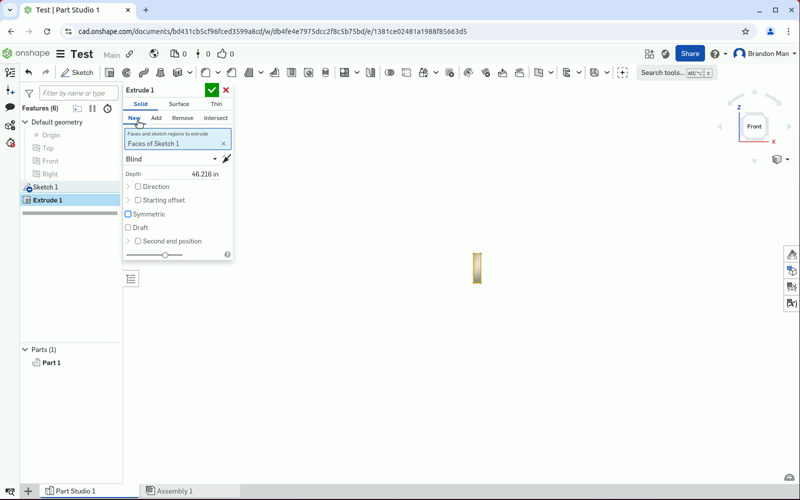
key(space)
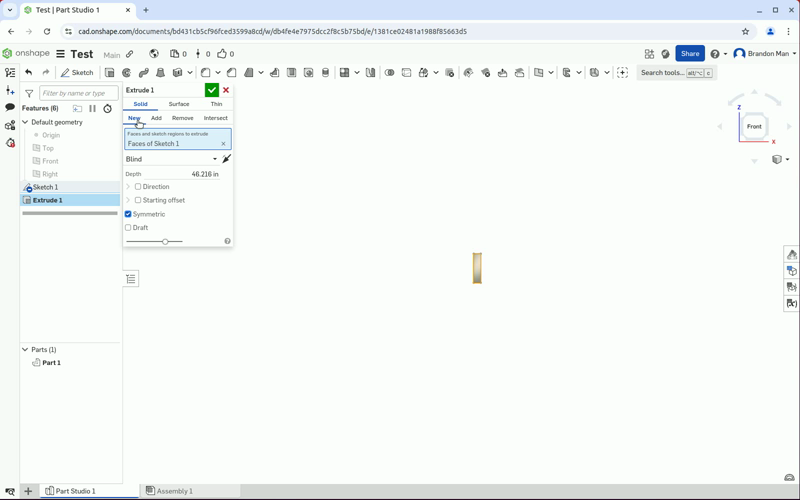
key(enter)
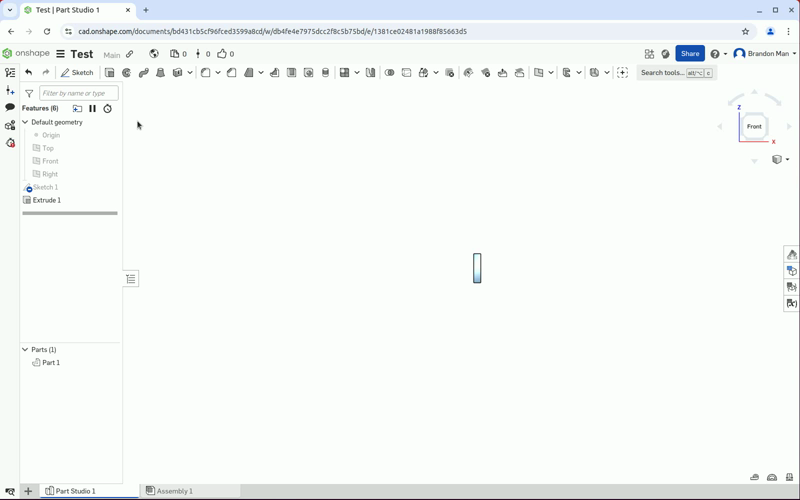
key(shift+h)
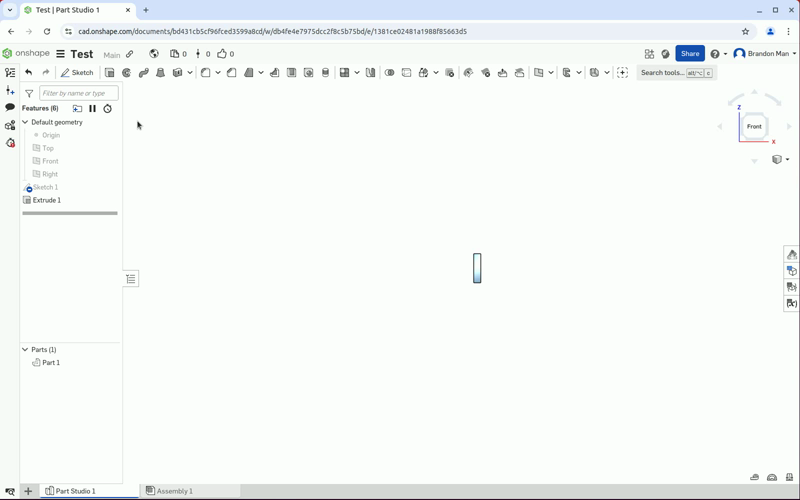
key(shift+h)
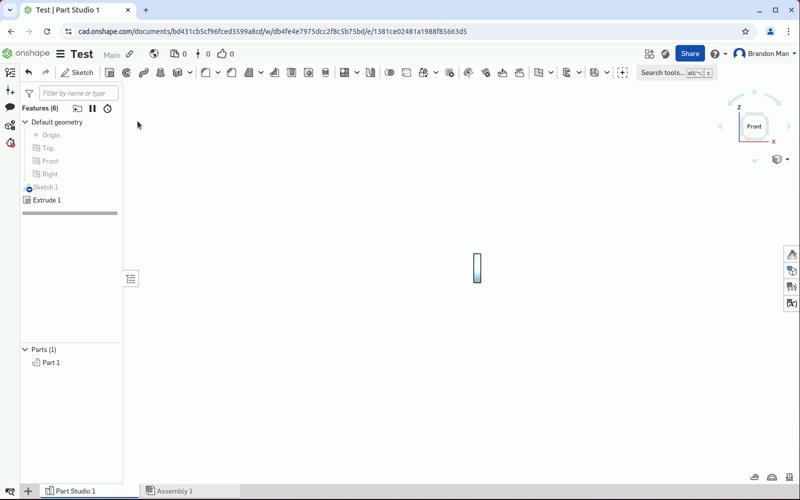
mouse_move(73, 189)
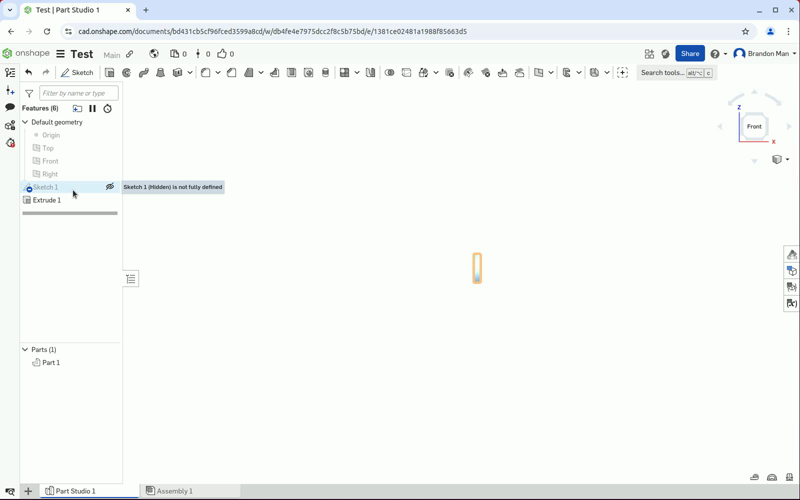
click(73, 189)
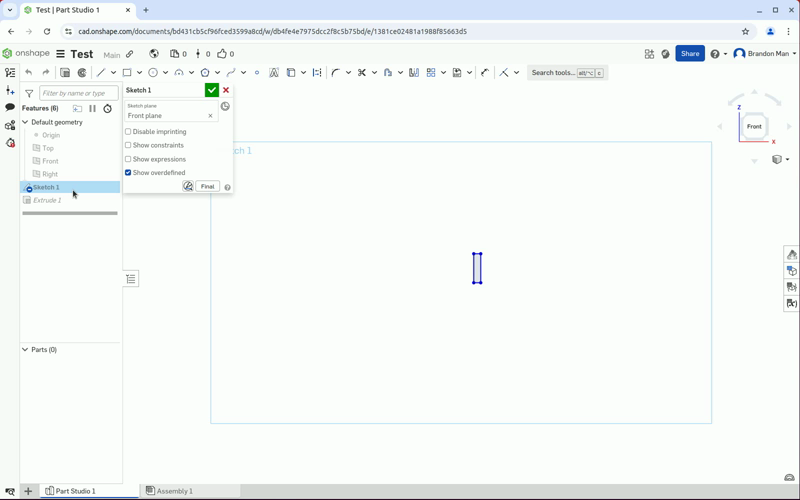
mouse_move(229, 92)
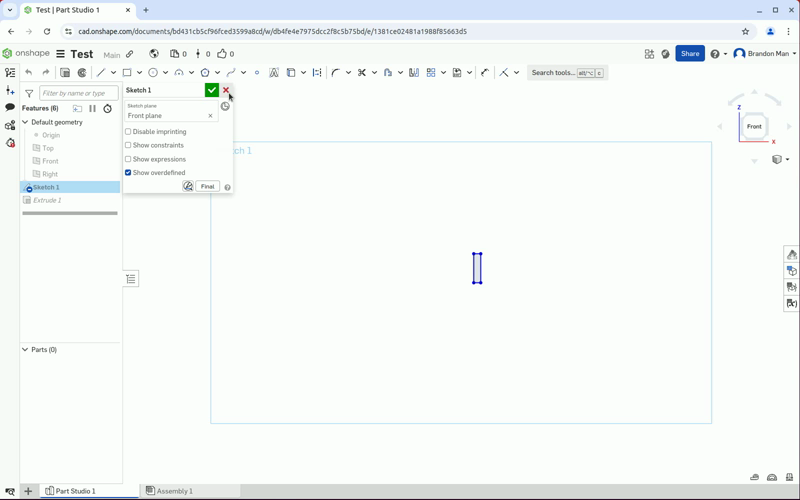
click(229, 92)
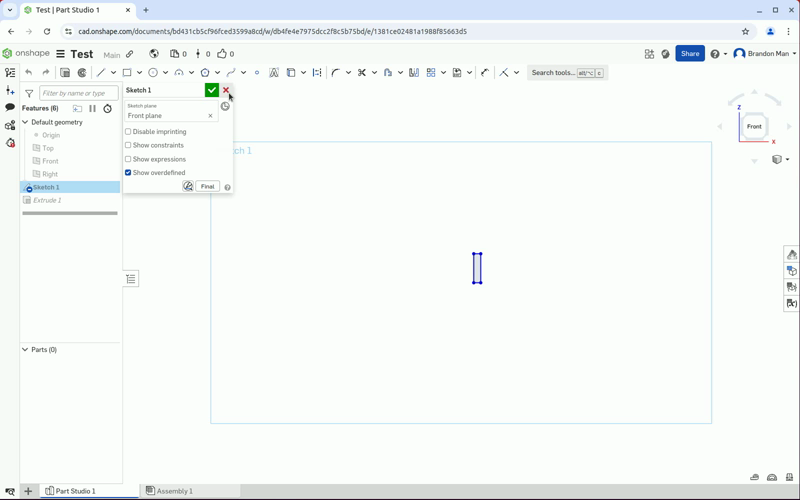
key(shift+s)
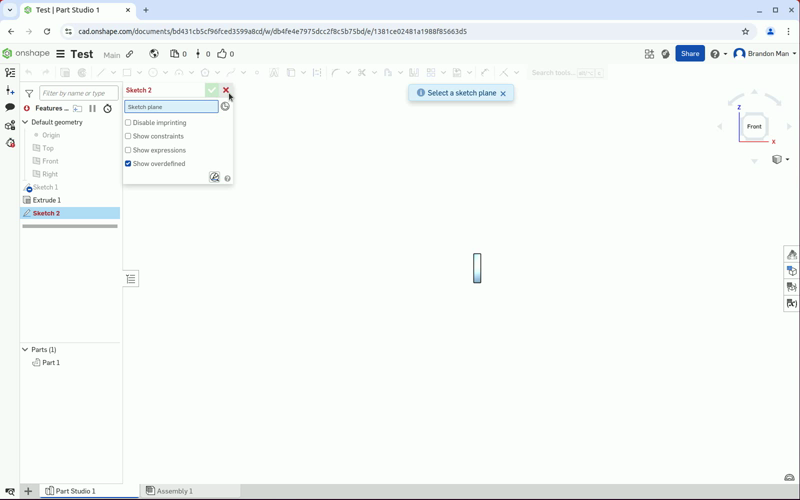
mouse_move(73, 163)
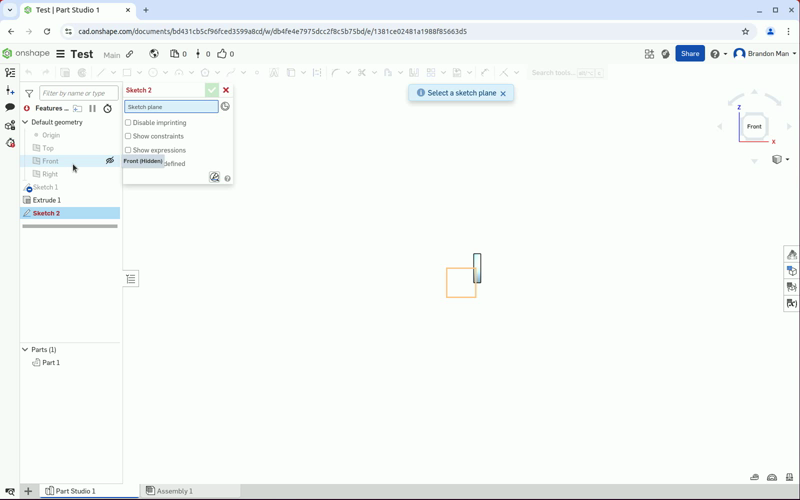
click(73, 163)
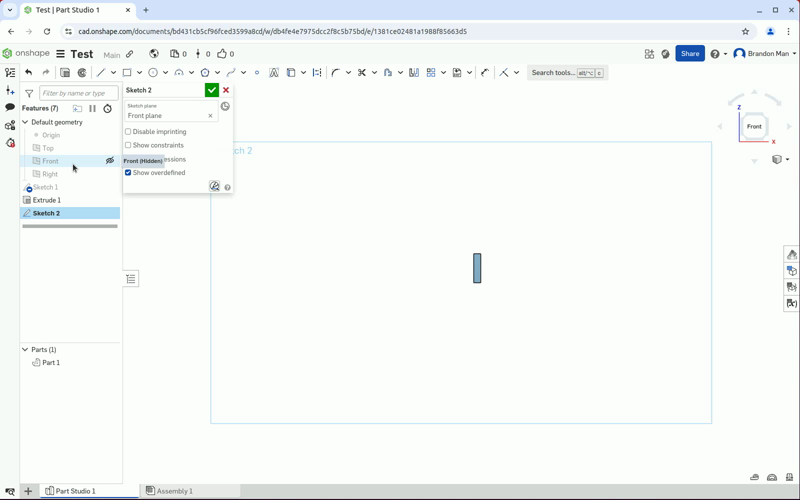
mouse_move(73, 352)
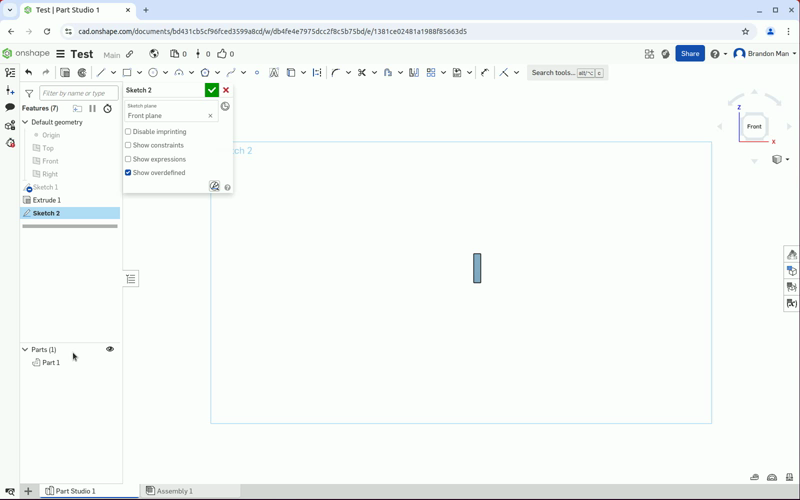
key(y)
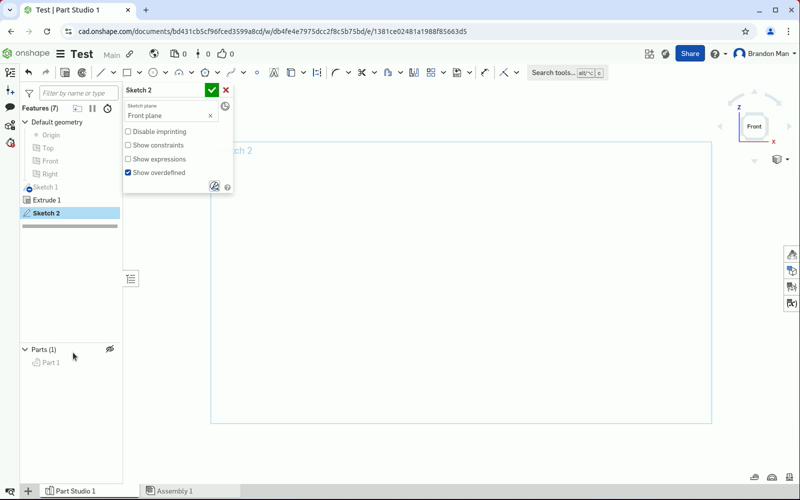
key(l)
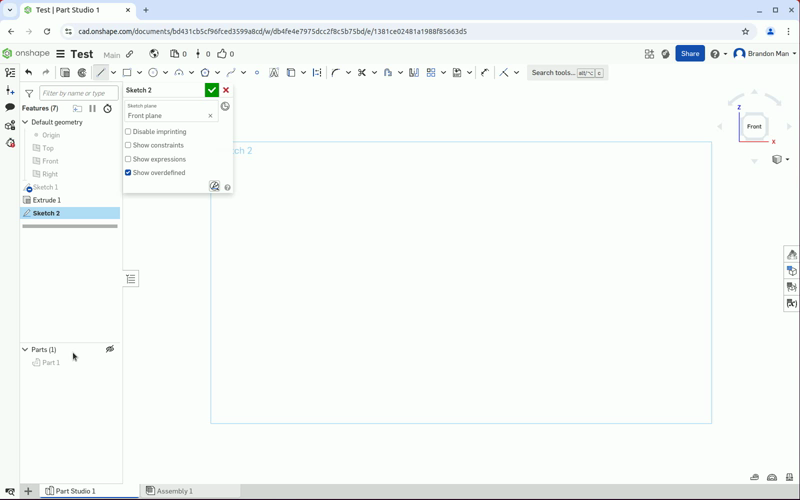
key_down(shift)
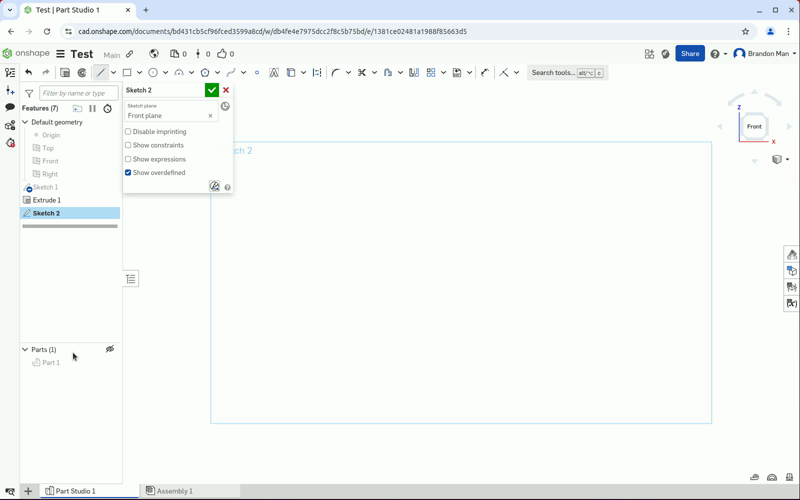
mouse_move(441, 282)
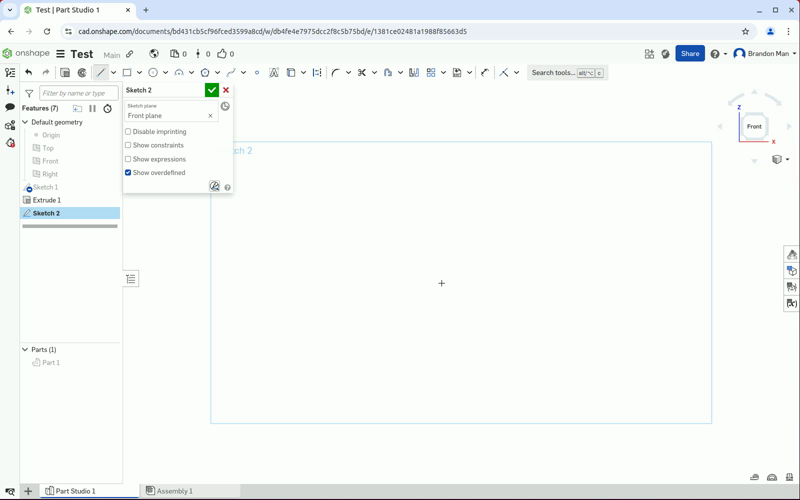
click(441, 282)
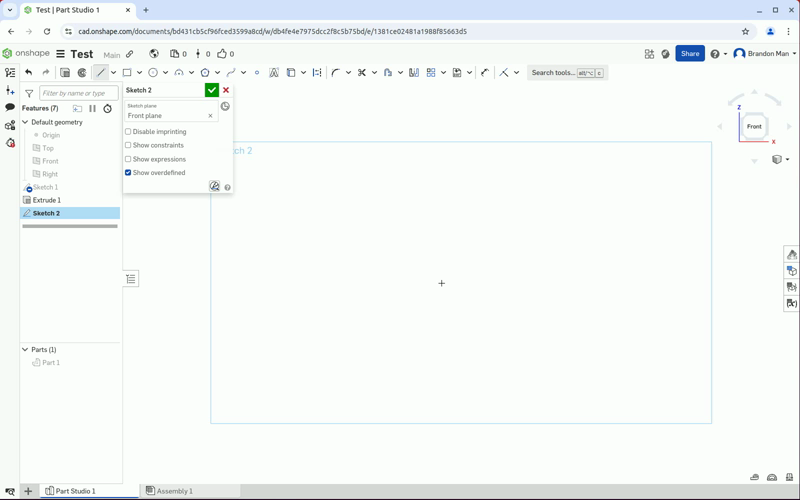
key_up(shift)
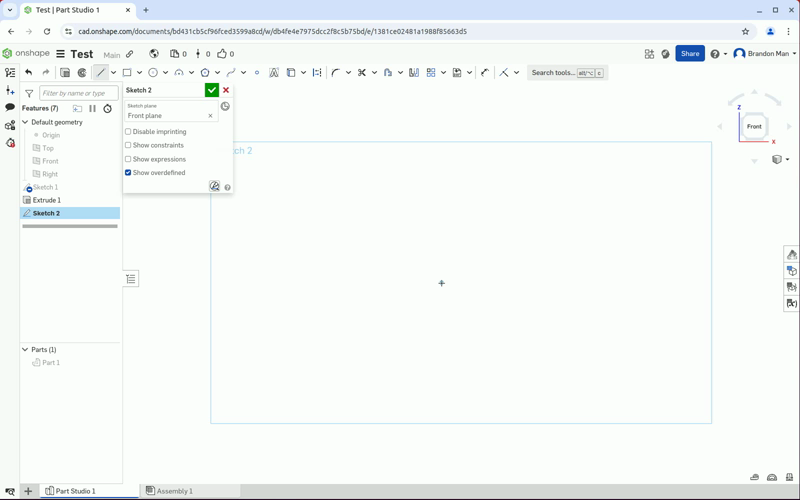
key_down(shift)
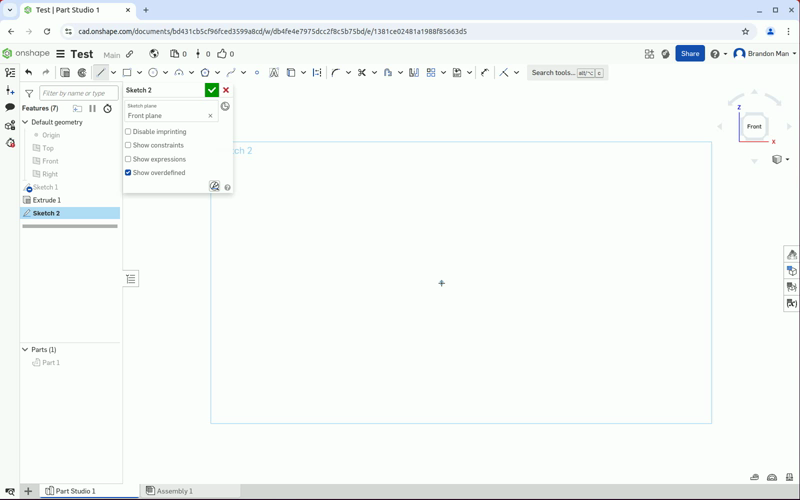
mouse_move(471, 282)
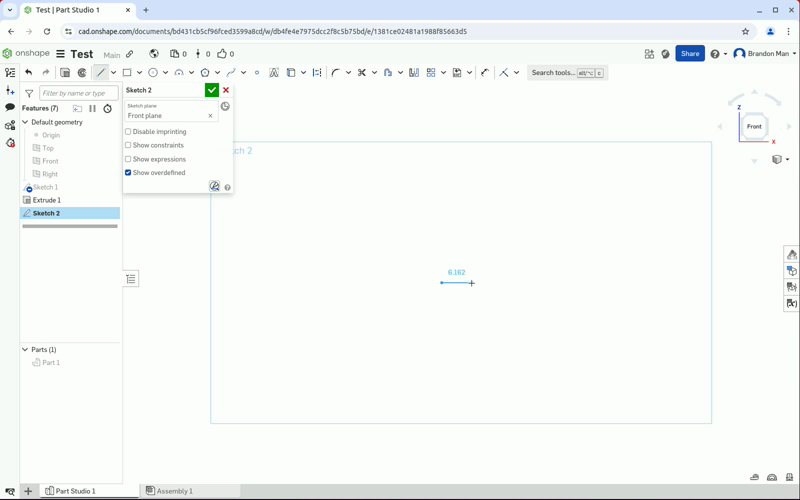
mouse_move(449, 282)
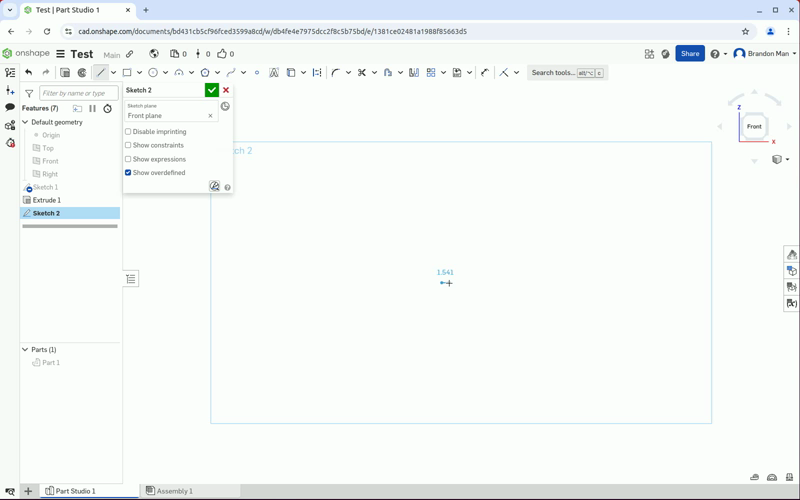
click(449, 282)
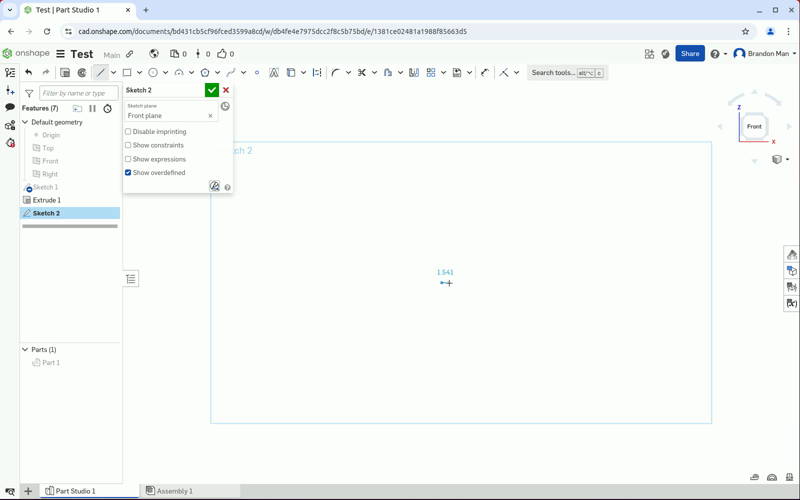
key_up(shift)
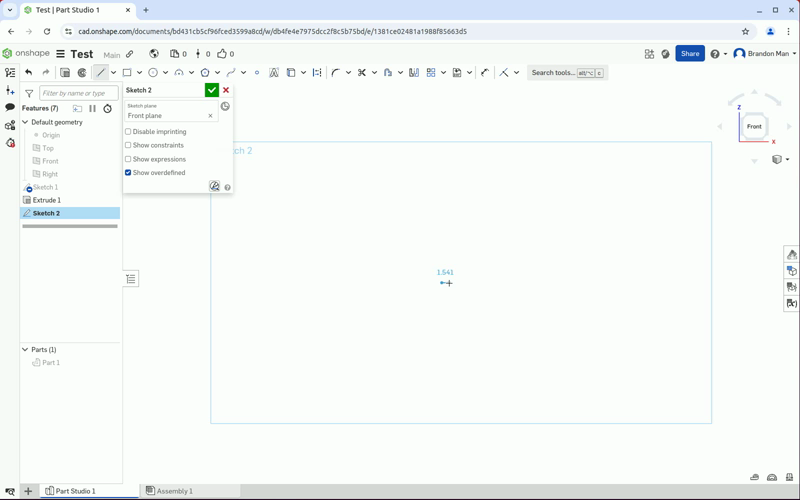
key_down(shift)
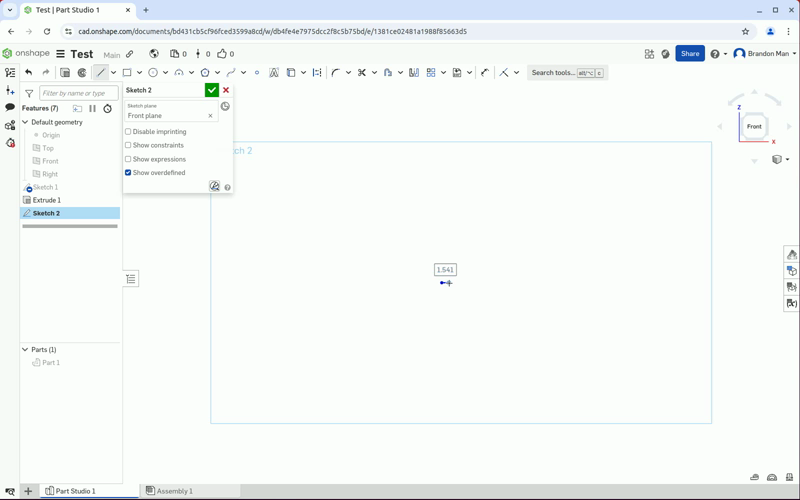
mouse_move(479, 282)
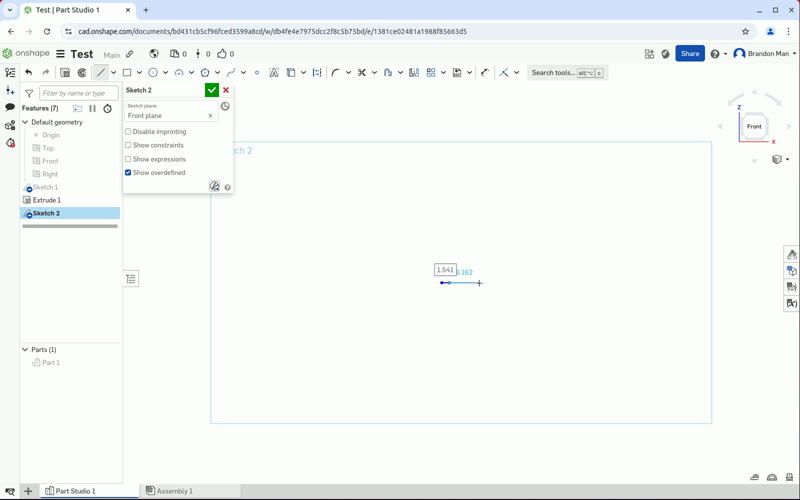
mouse_move(449, 253)
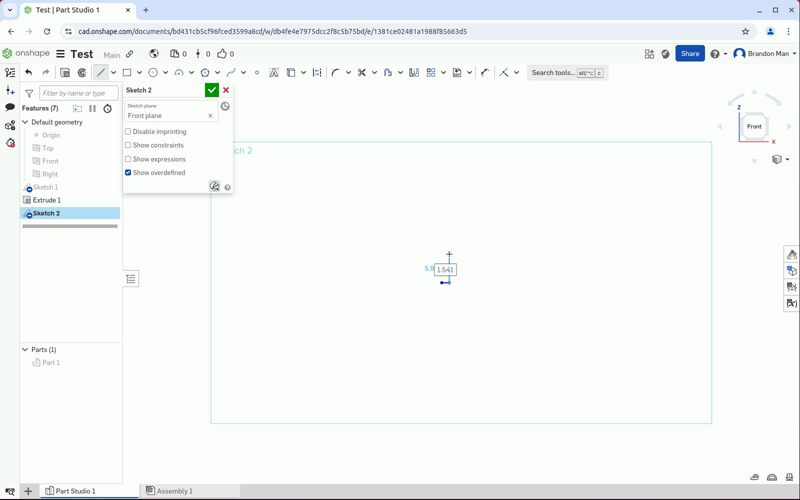
click(449, 253)
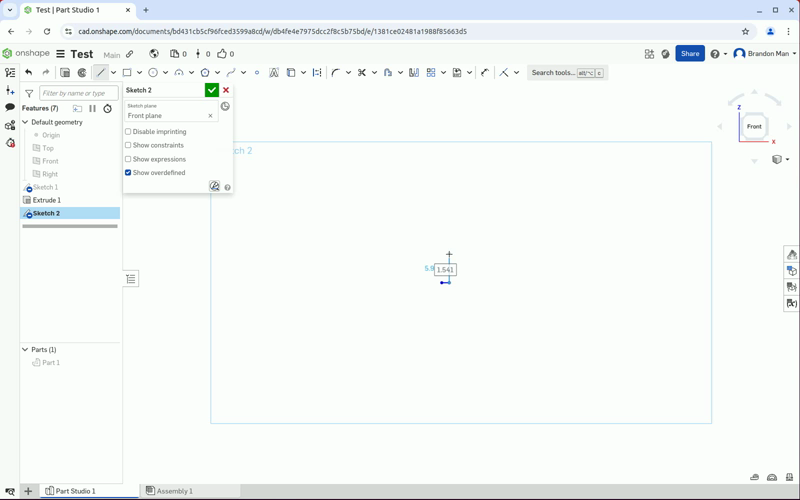
key_up(shift)
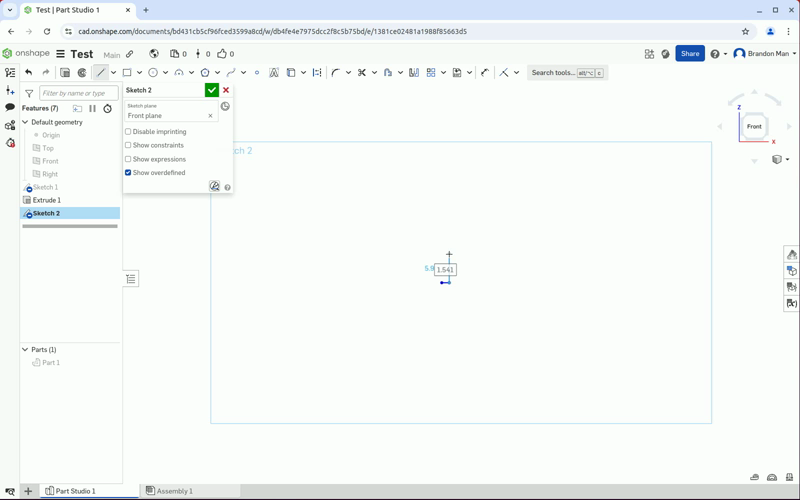
key_down(shift)
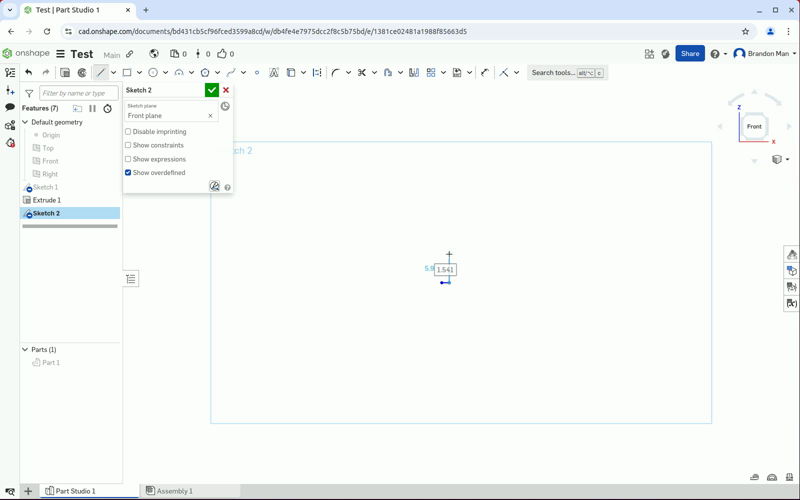
mouse_move(479, 253)
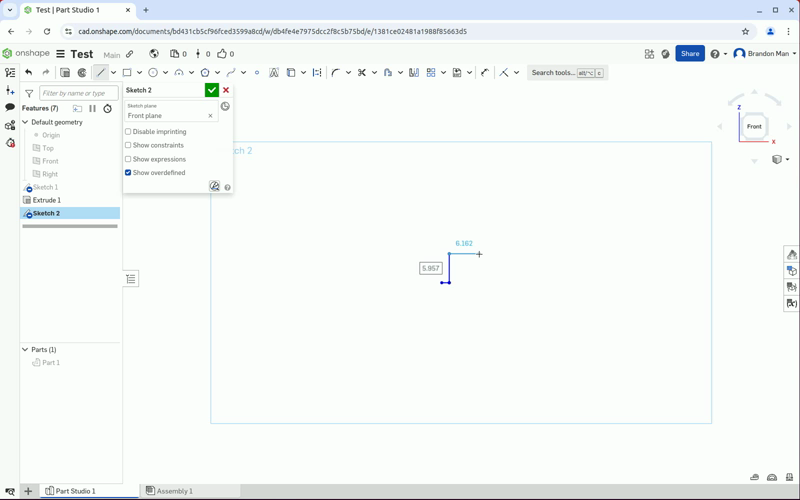
mouse_move(441, 253)
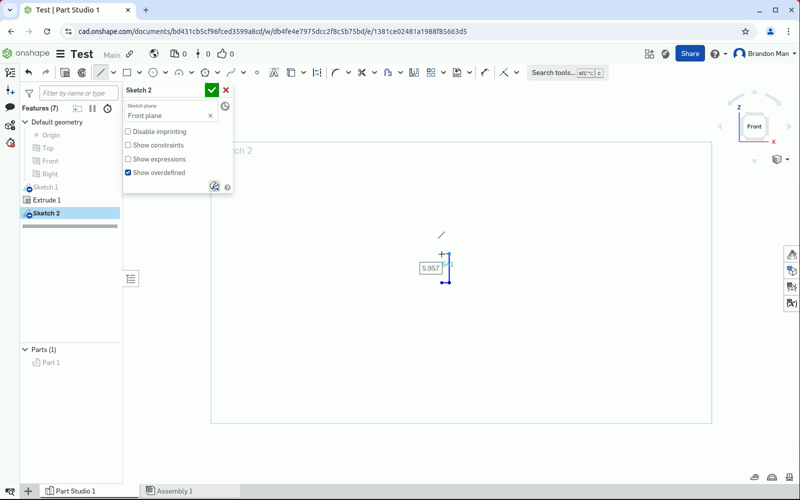
click(441, 253)
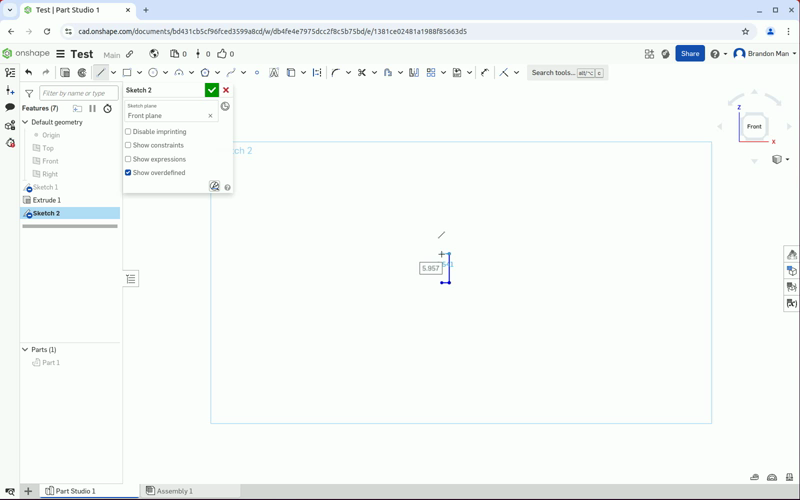
key_up(shift)
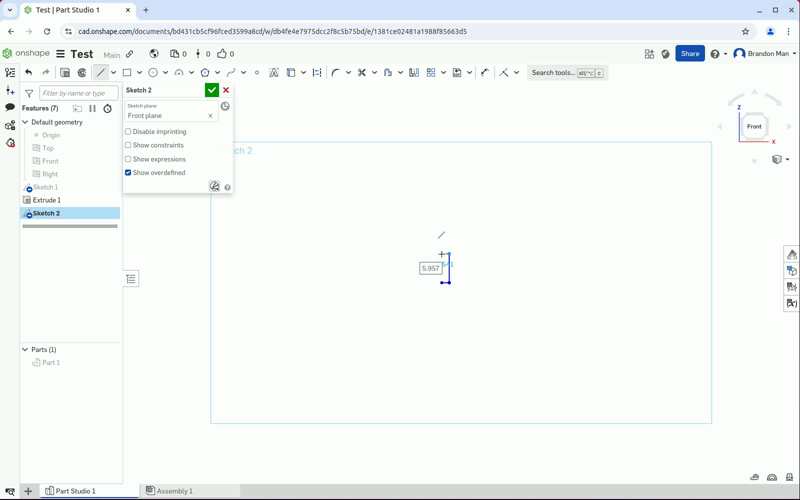
mouse_move(471, 253)
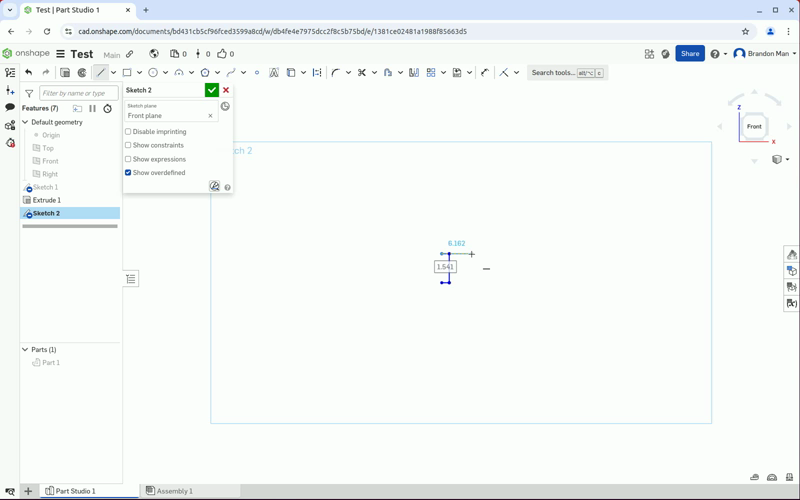
key_down(shift)
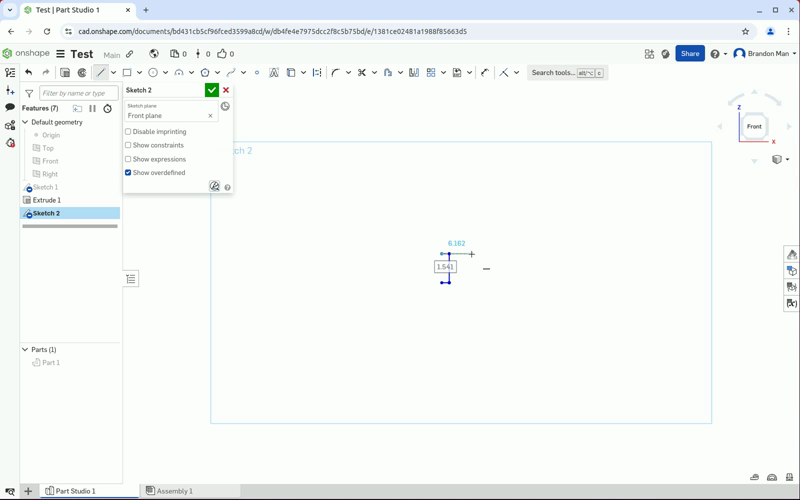
mouse_move(441, 282)
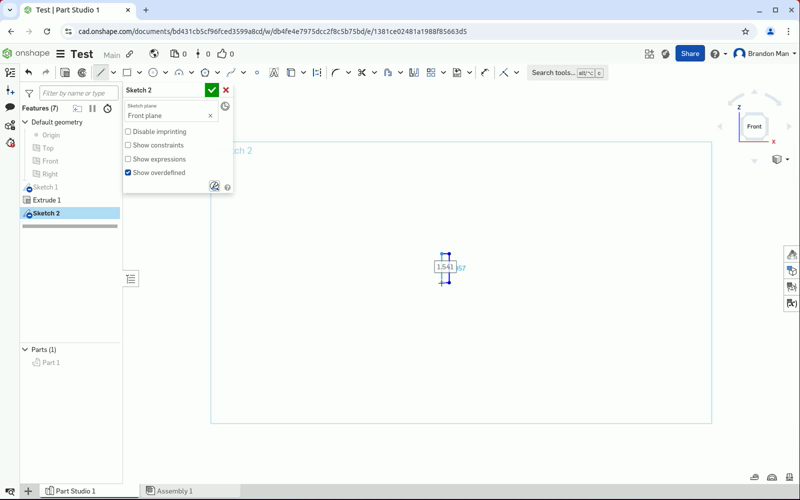
key_up(shift)
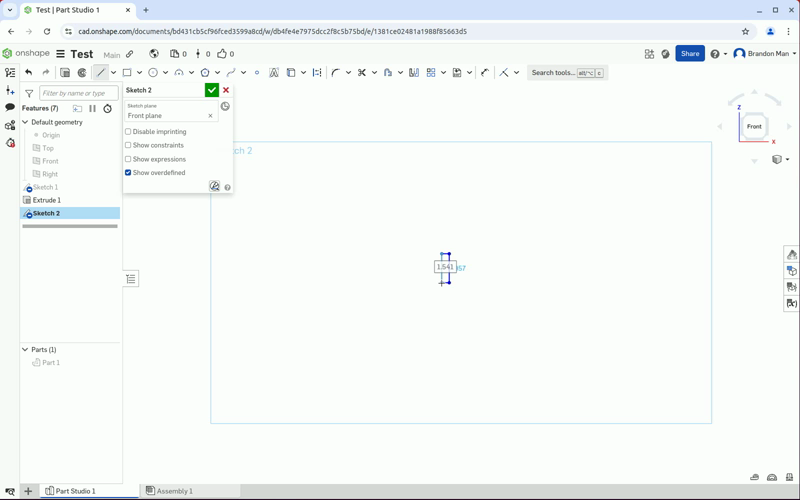
click(441, 282)
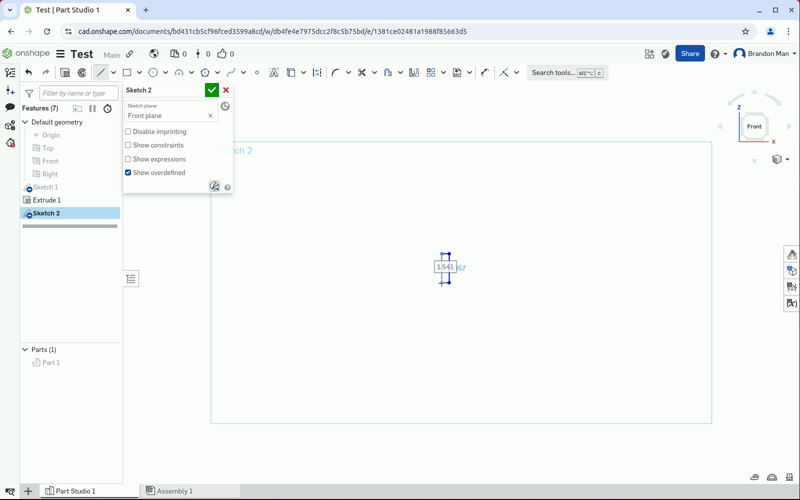
key(esc)
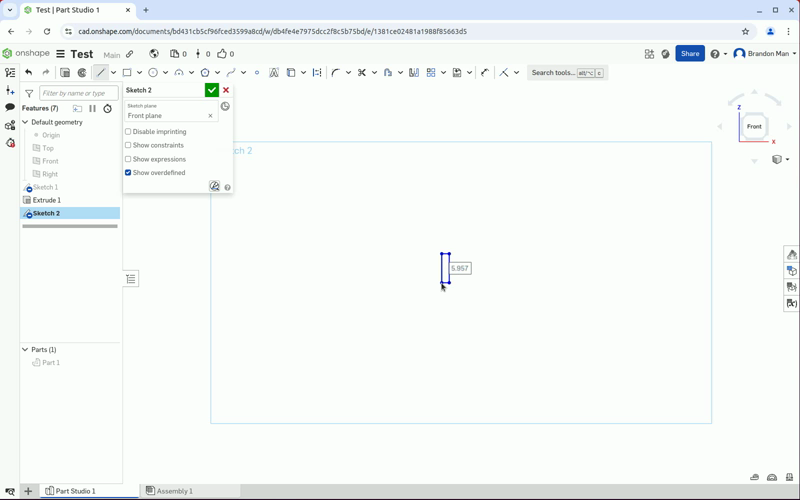
mouse_move(448, 271)
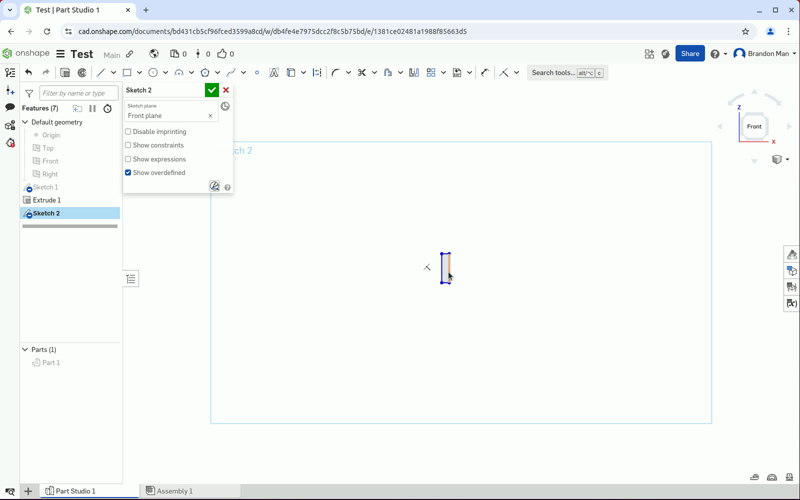
scroll(6)
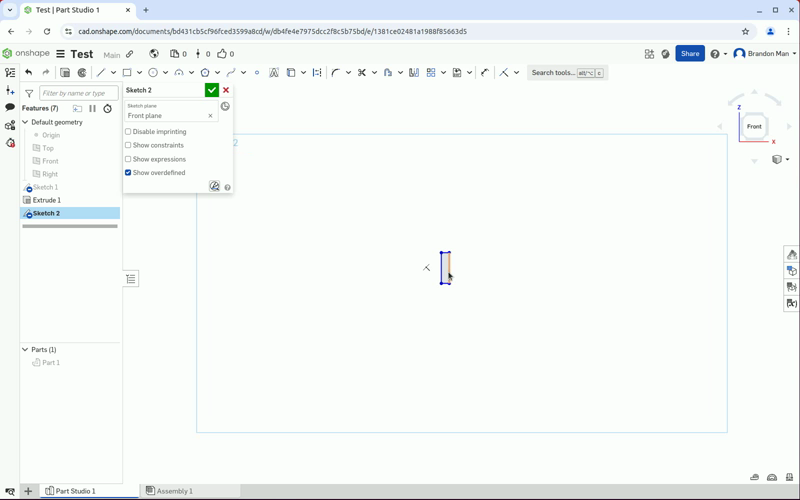
scroll(6)
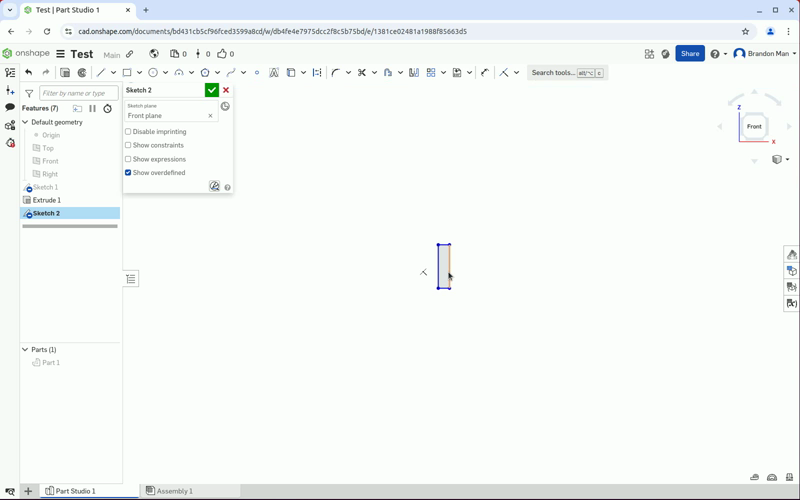
scroll(6)
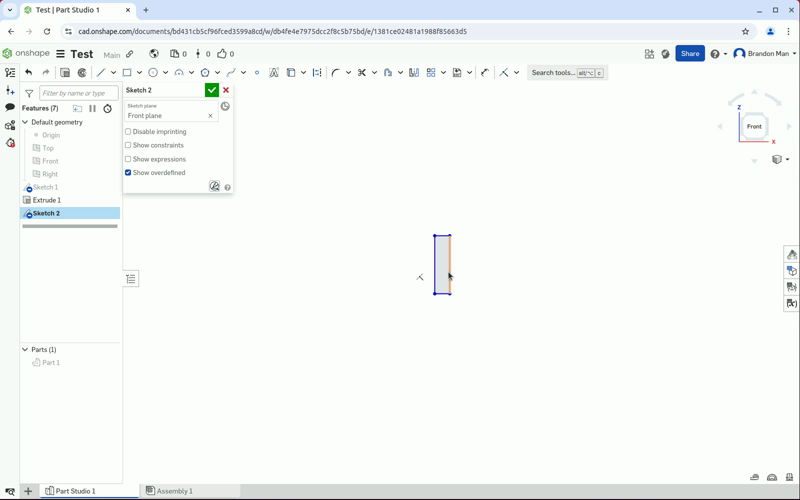
scroll(6)
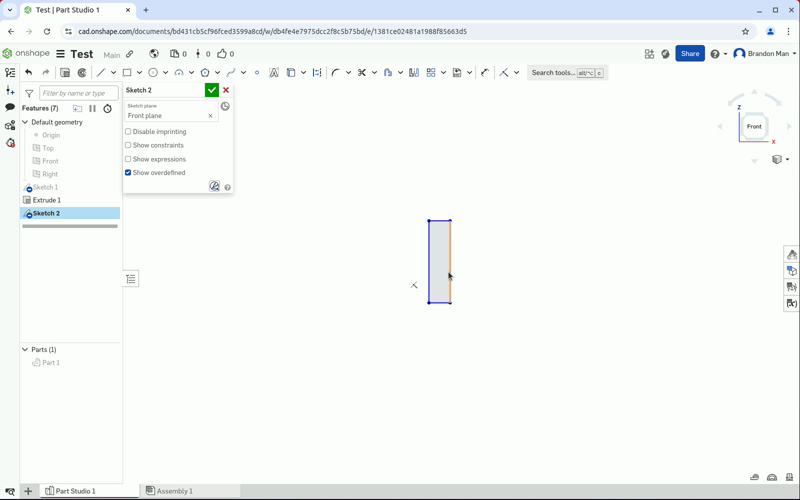
scroll(6)
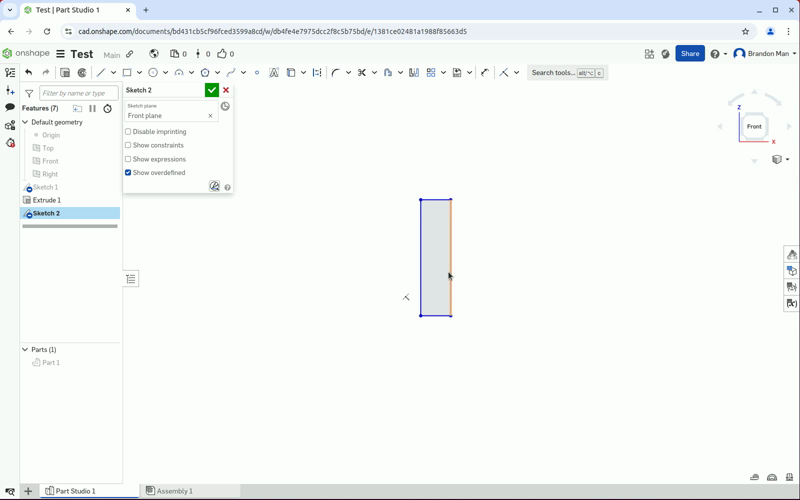
scroll(6)
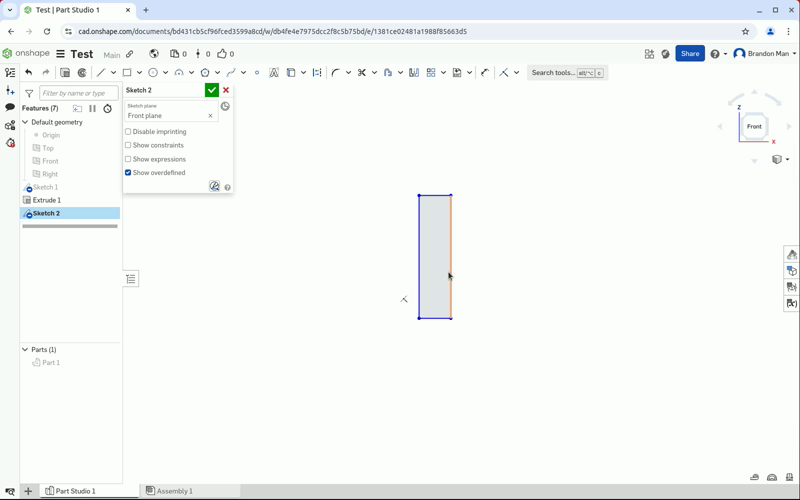
scroll(6)
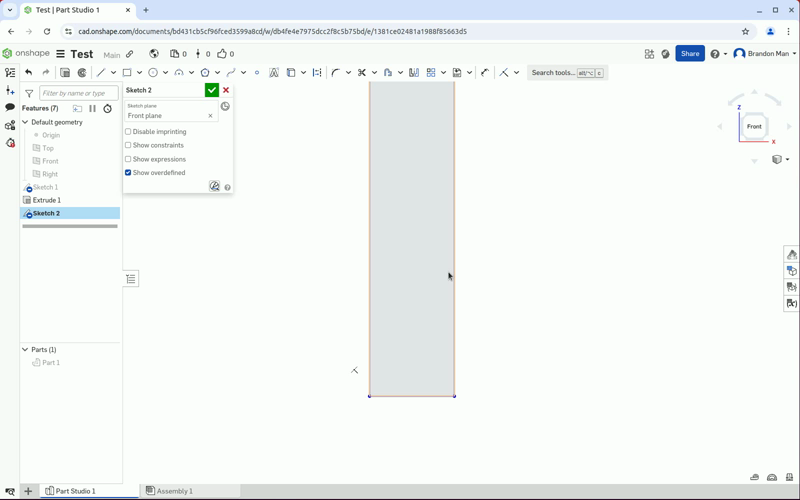
click(448, 271)
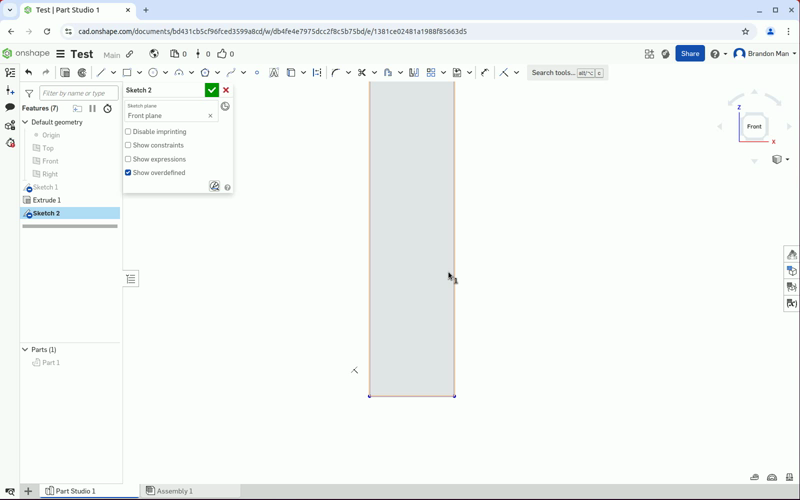
scroll(-6)
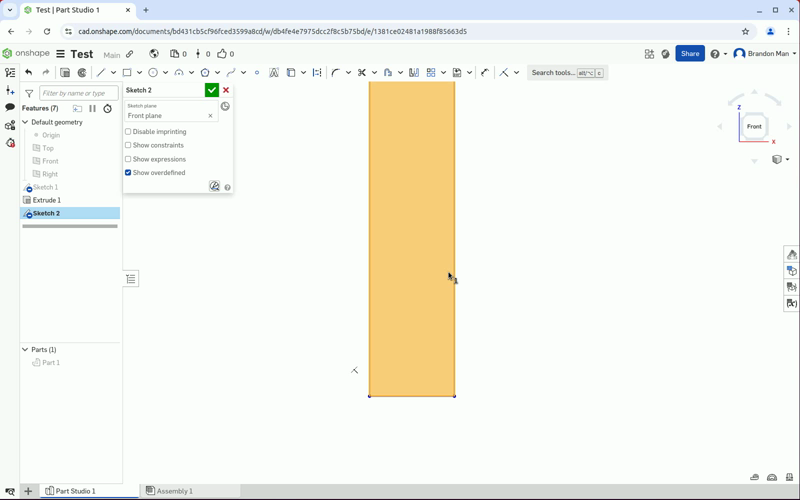
scroll(-6)
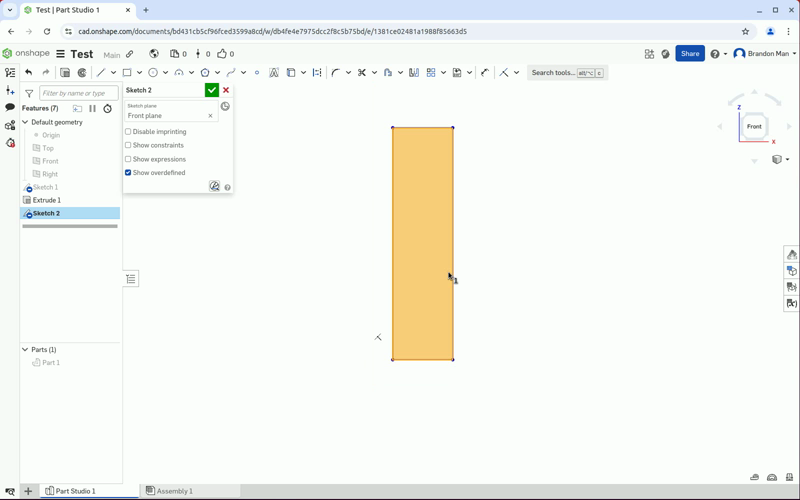
scroll(-6)
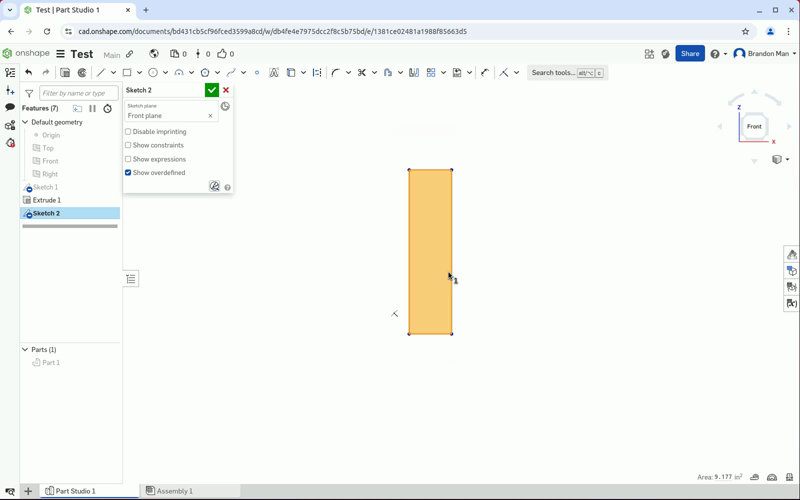
scroll(-6)
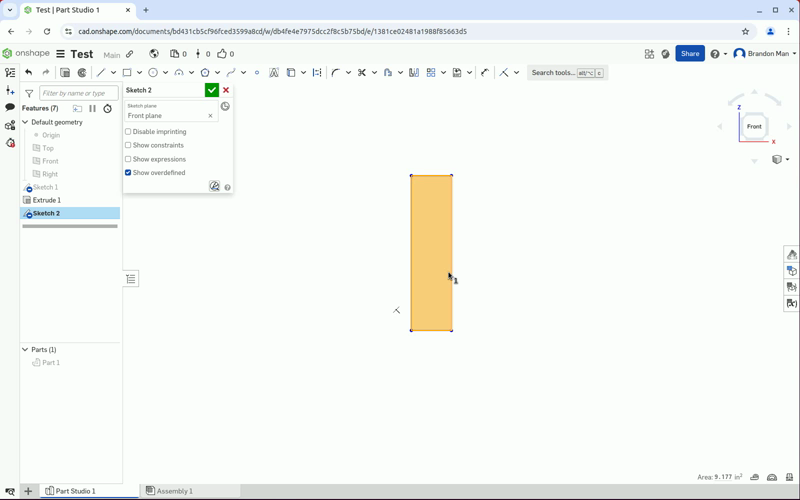
scroll(-6)
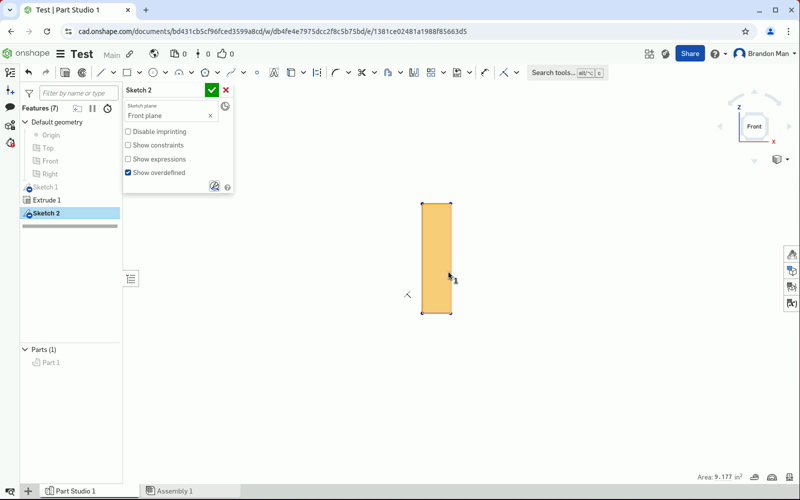
scroll(-6)
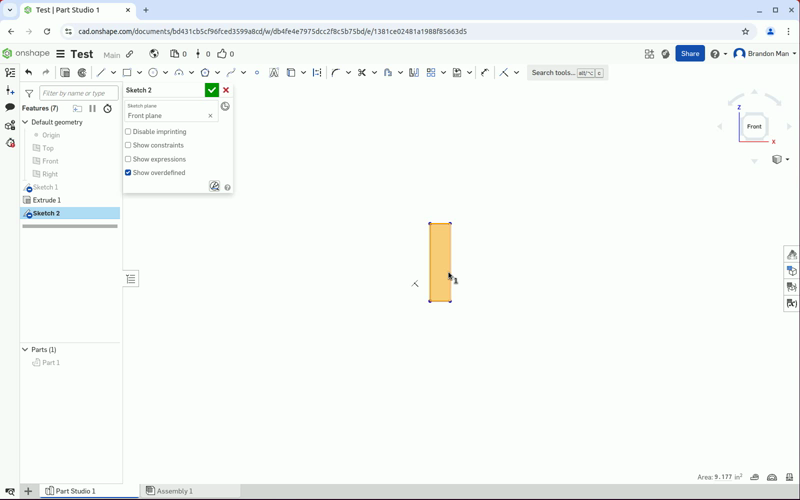
scroll(-6)
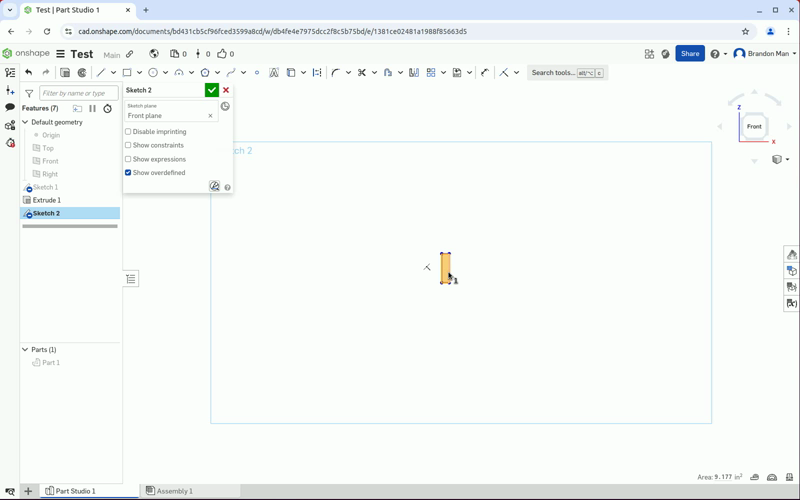
mouse_move(73, 352)
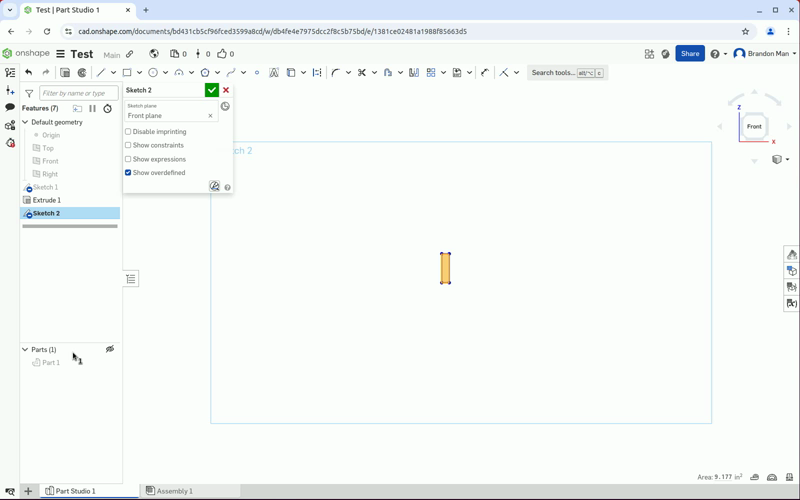
key(shift+y)
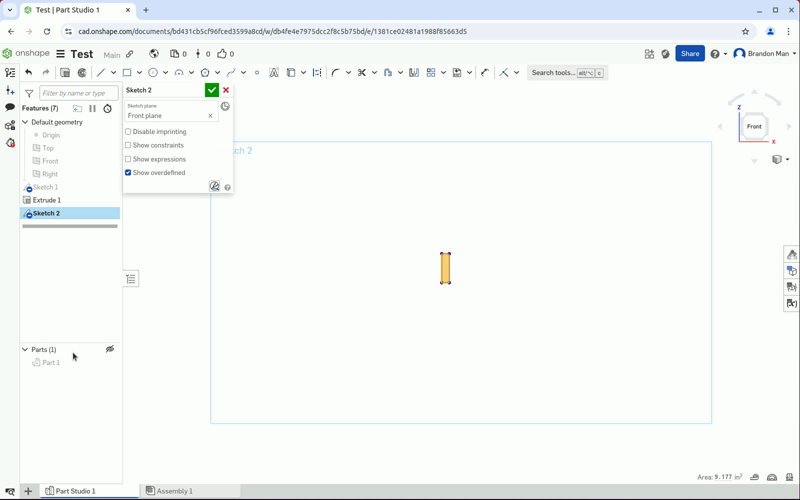
key(shift+e)
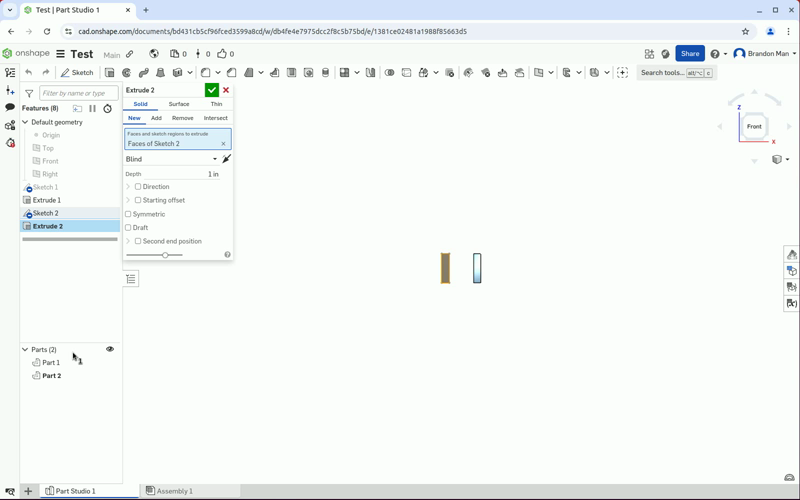
mouse_move(143, 106)
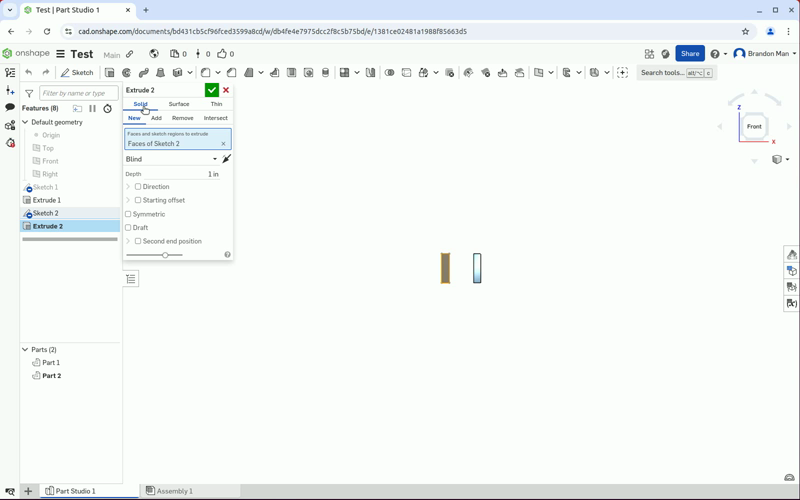
click(143, 106)
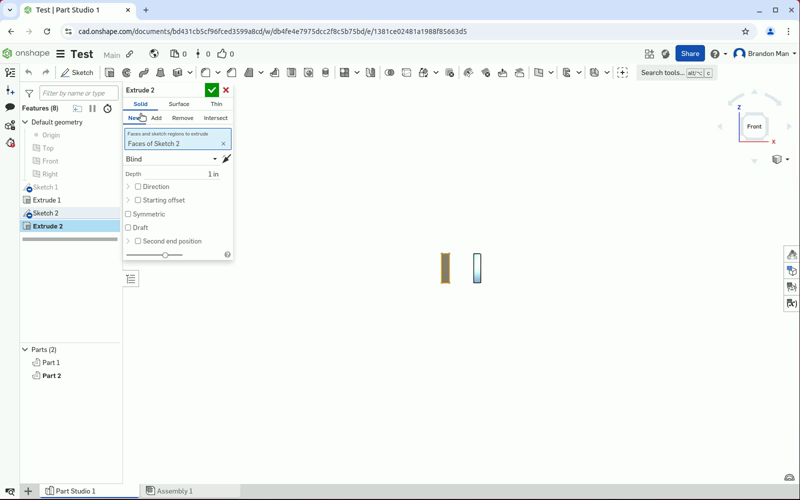
mouse_move(137, 120)
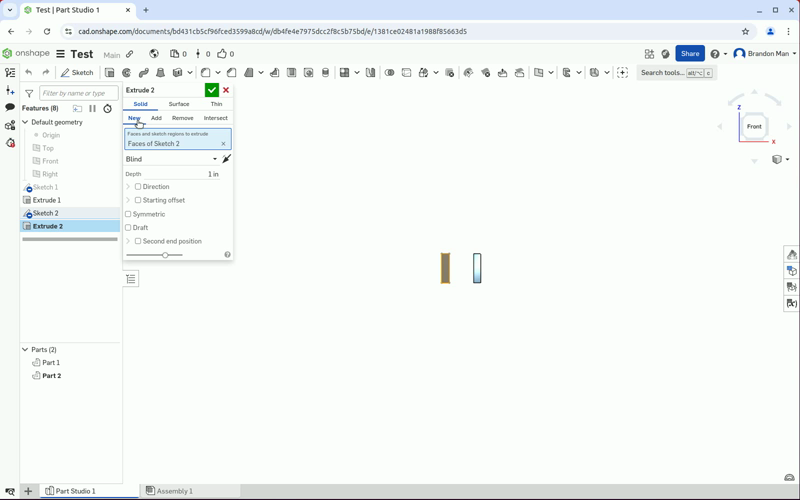
click(137, 120)
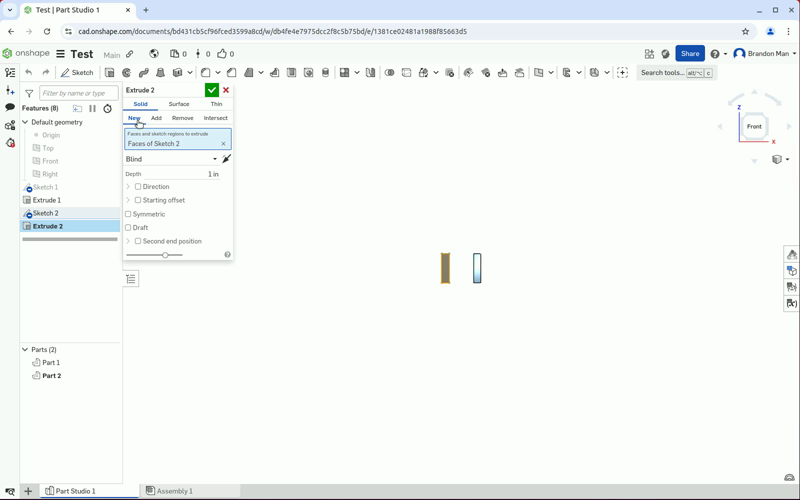
key(tab, 4)
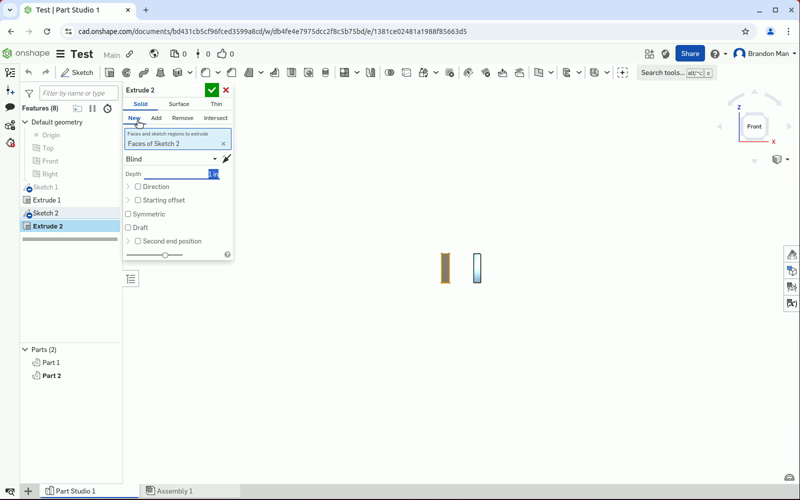
text(46.216)
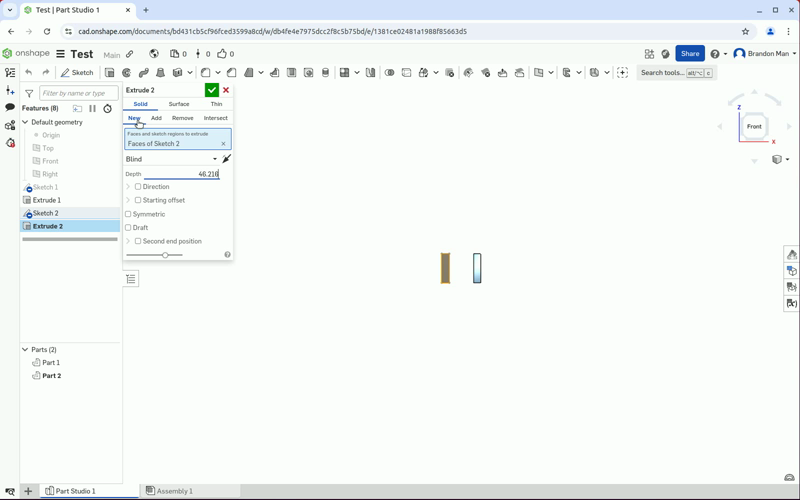
key(tab, 3)
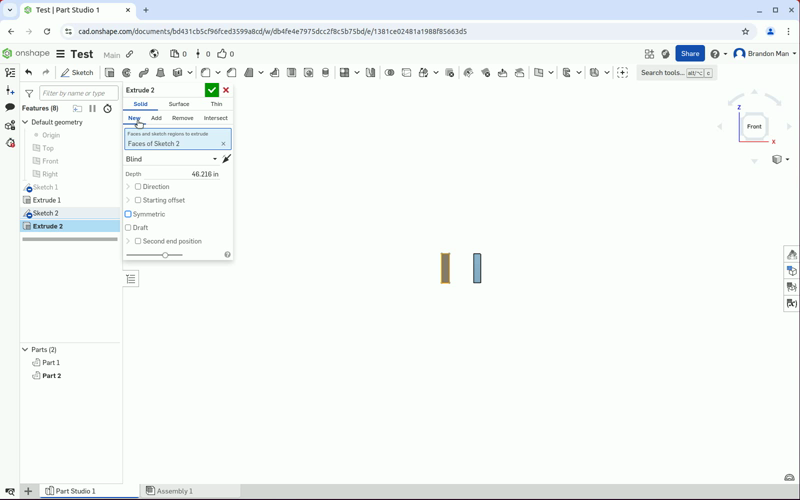
key(space)
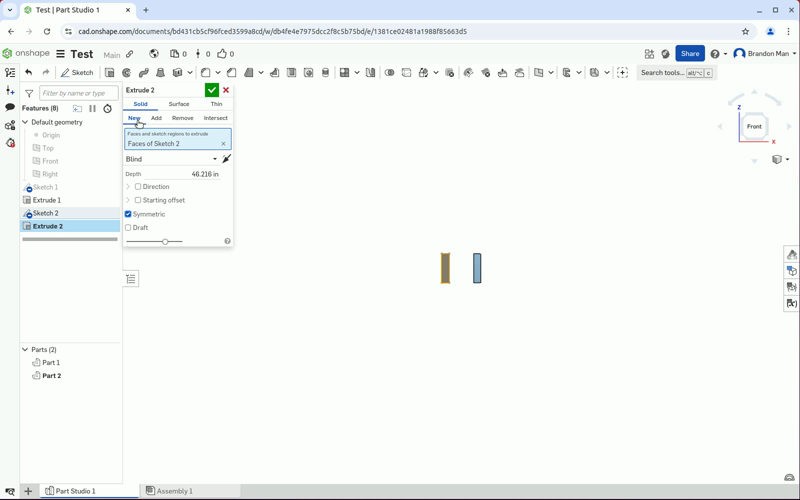
key(enter)
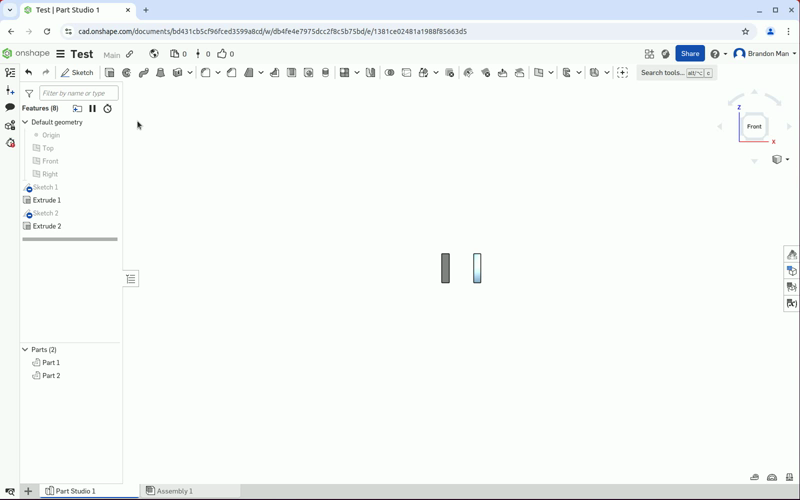
key(shift+h)
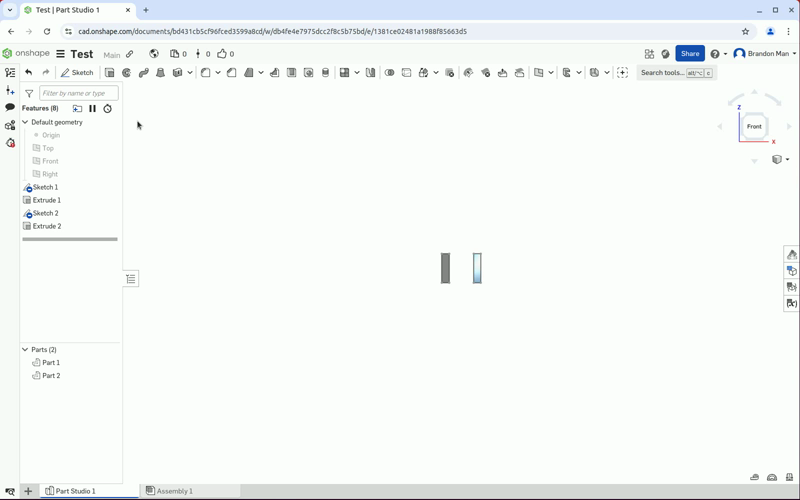
key(shift+h)
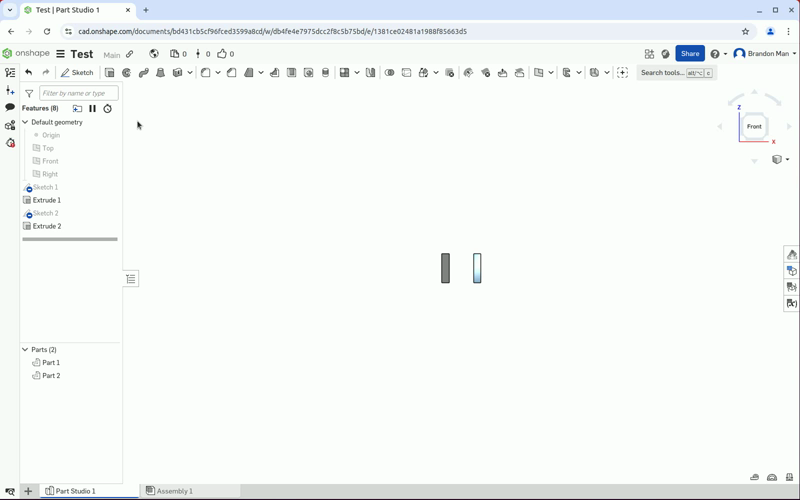
mouse_move(73, 189)
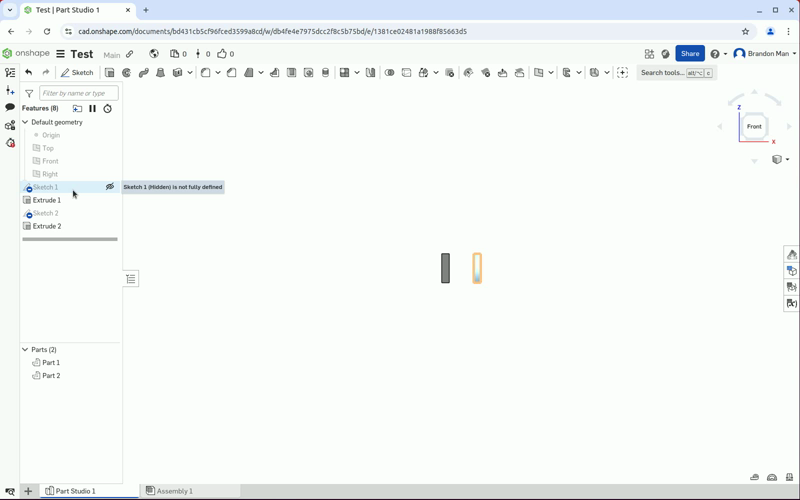
click(73, 189)
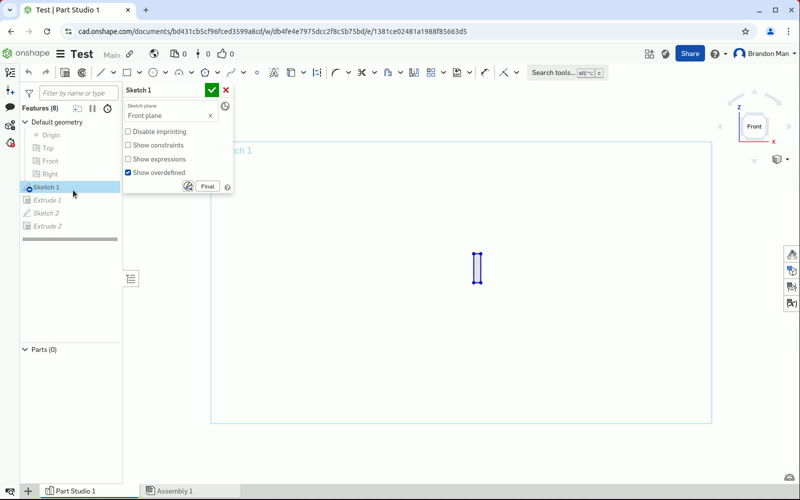
mouse_move(229, 92)
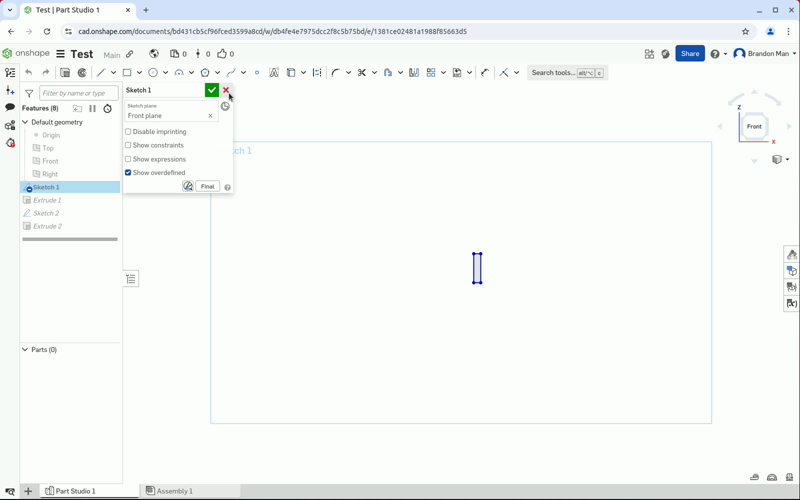
click(229, 92)
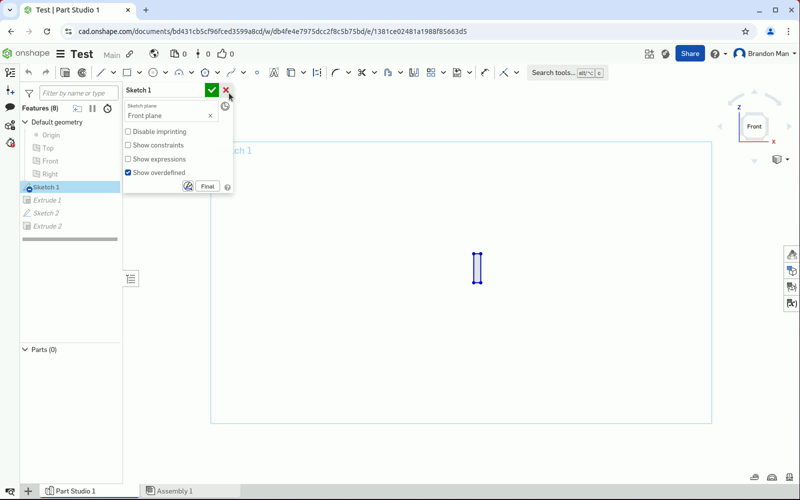
key(shift+s)
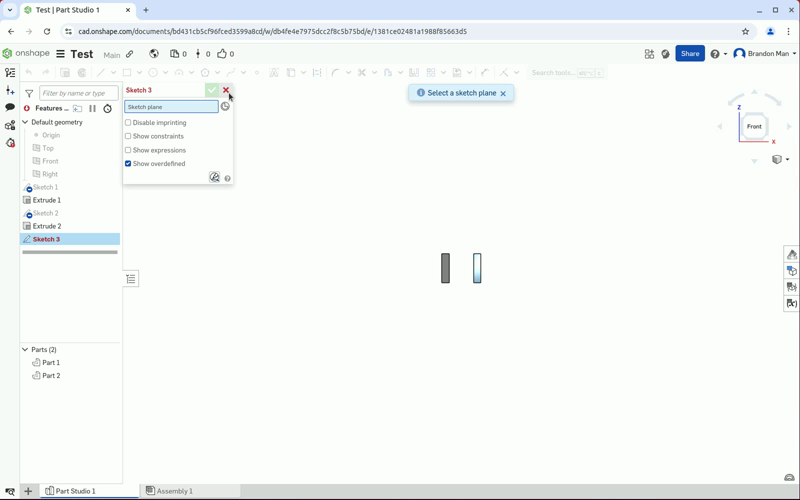
mouse_move(73, 163)
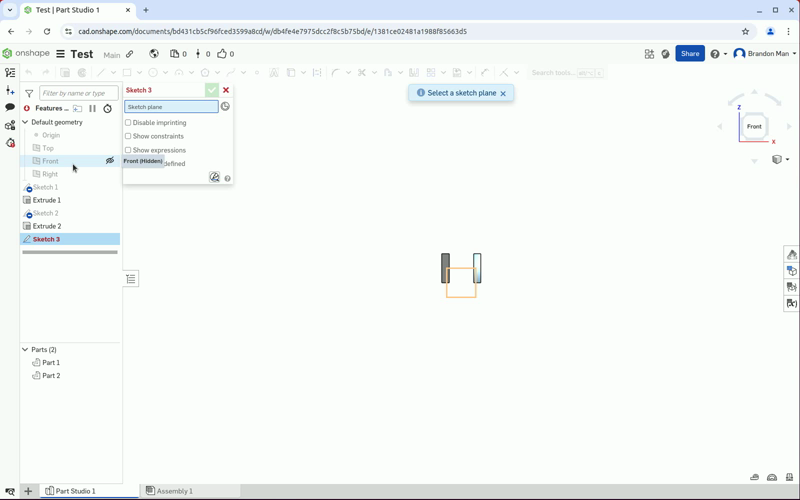
click(73, 163)
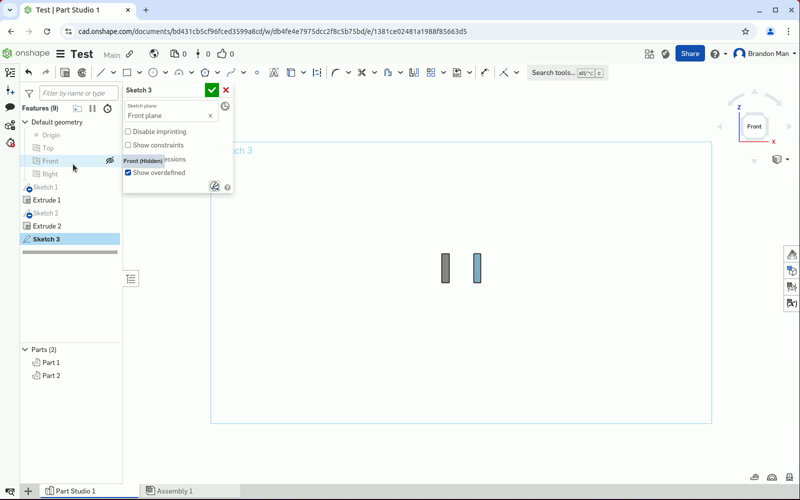
mouse_move(73, 352)
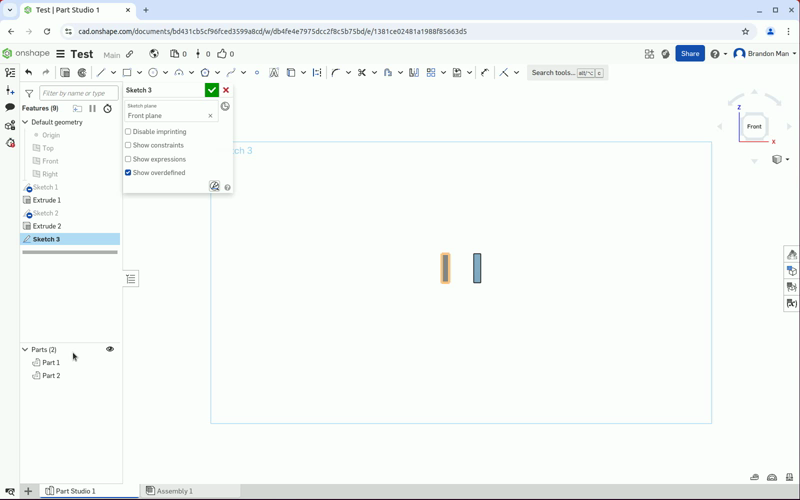
key(y)
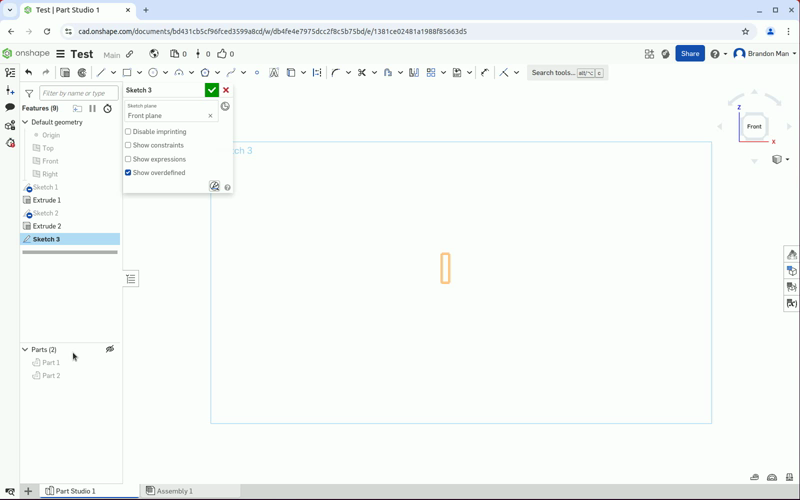
key(l)
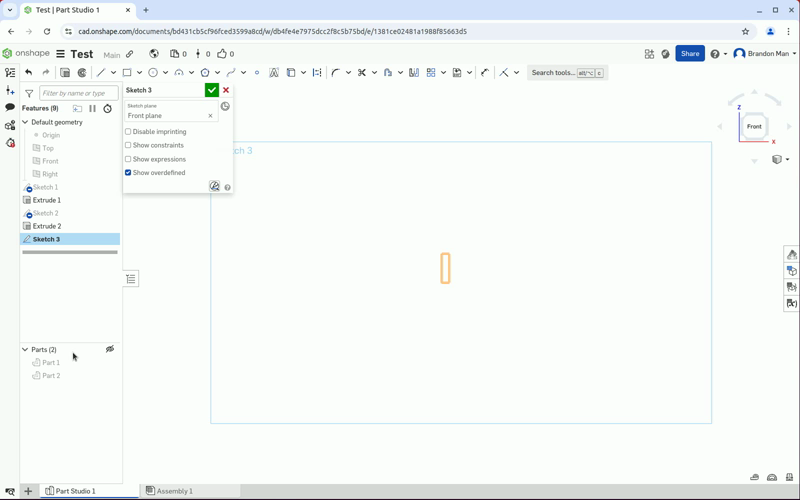
key_down(shift)
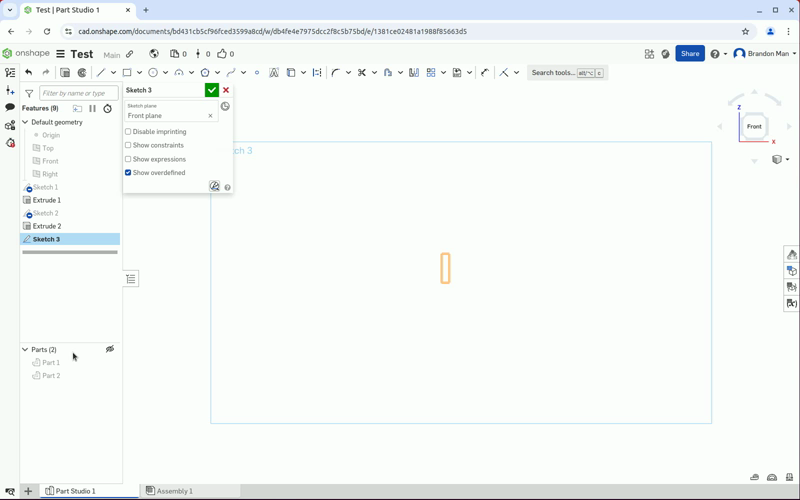
mouse_move(457, 297)
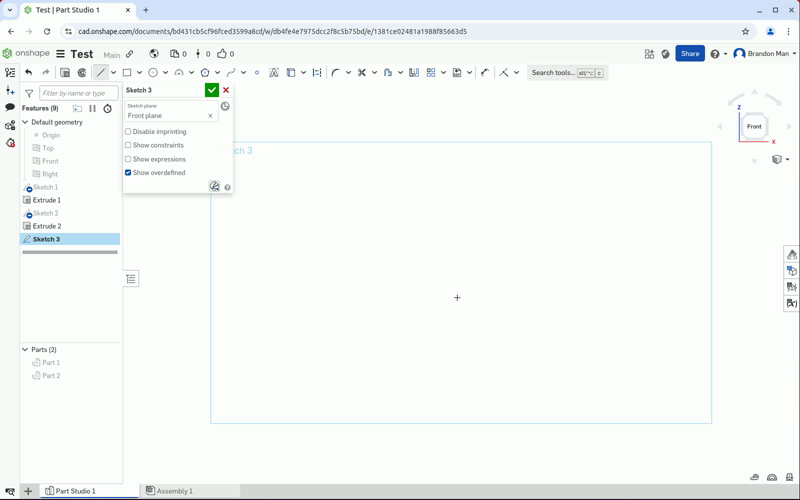
click(457, 297)
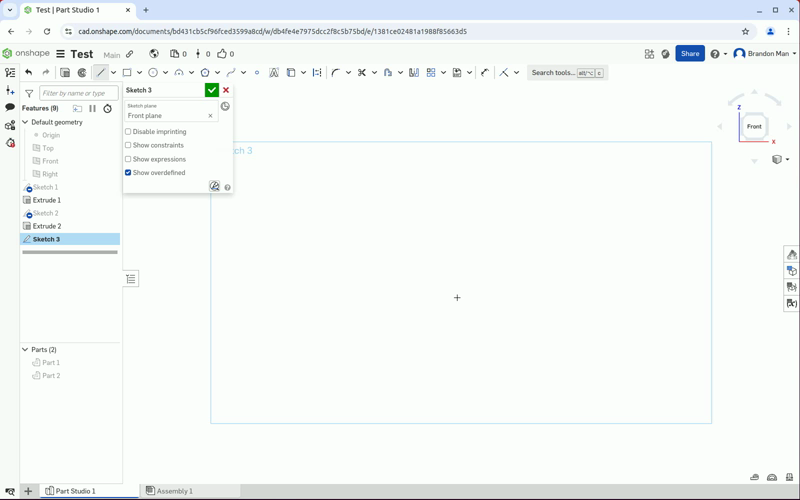
key_up(shift)
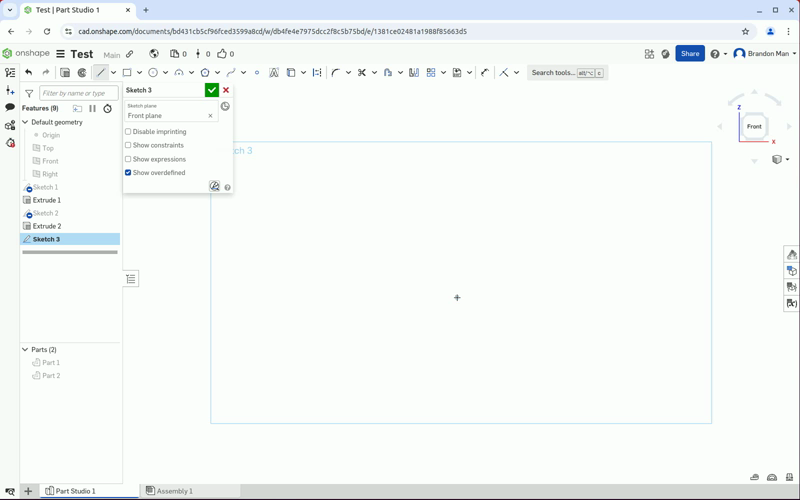
key_down(shift)
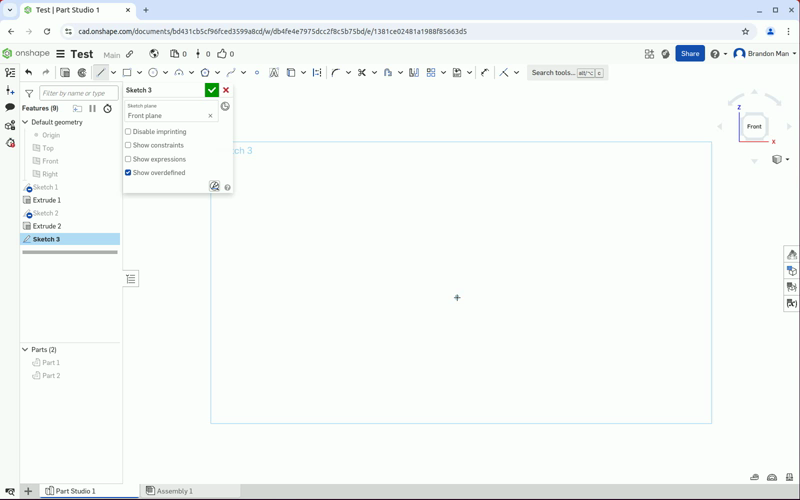
mouse_move(487, 297)
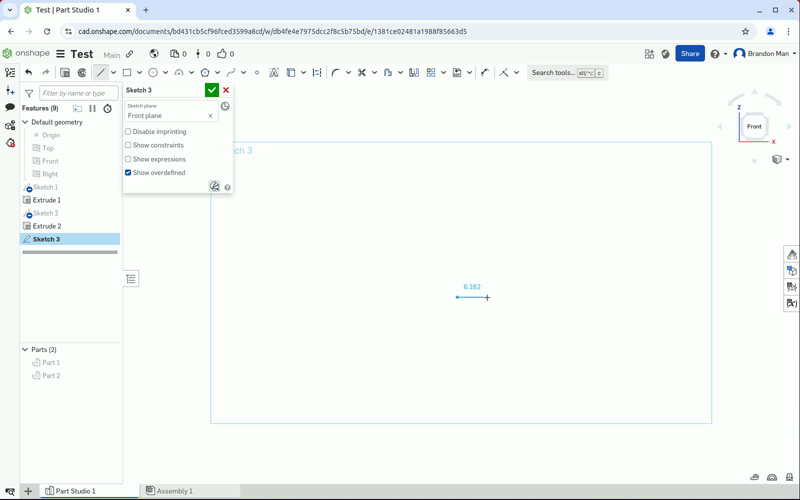
mouse_move(464, 297)
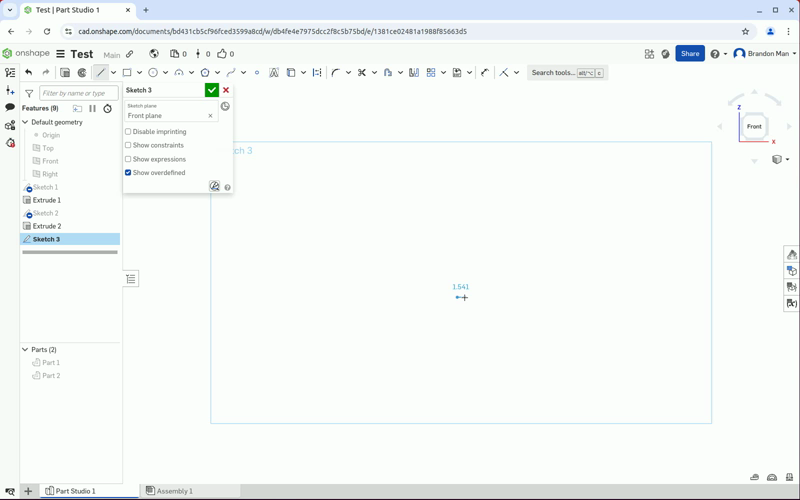
scroll(6)
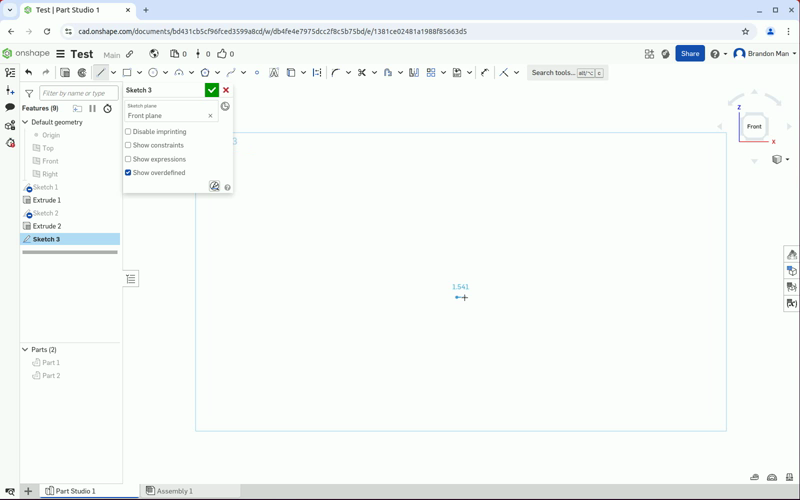
scroll(6)
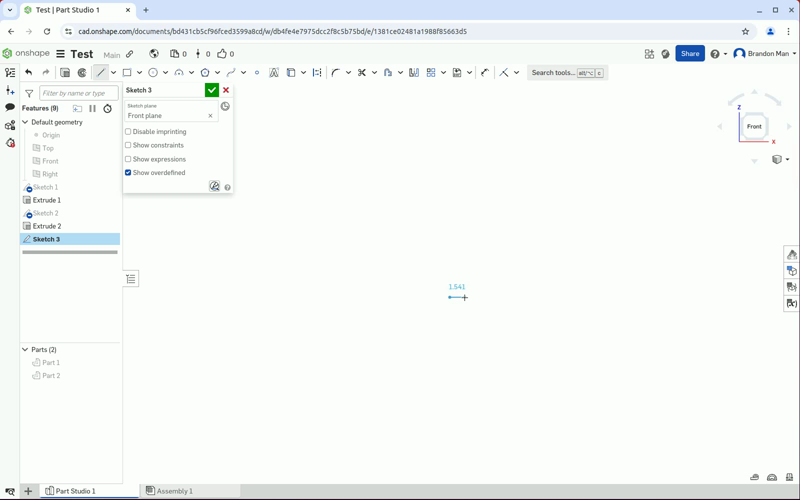
scroll(6)
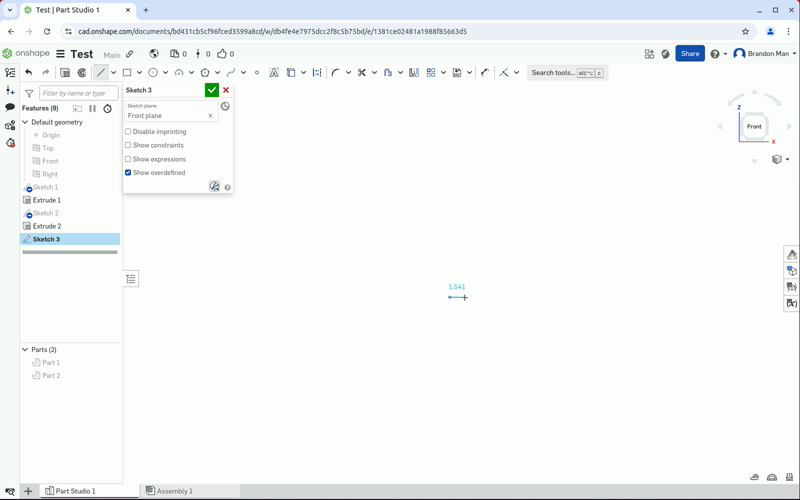
scroll(6)
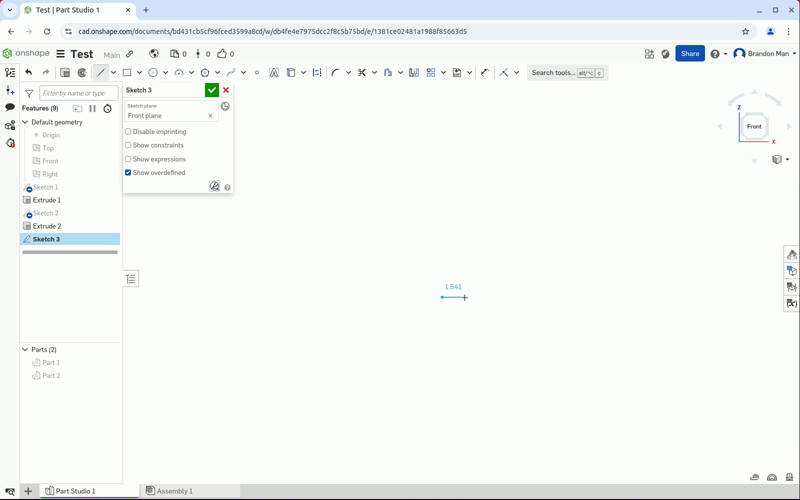
scroll(6)
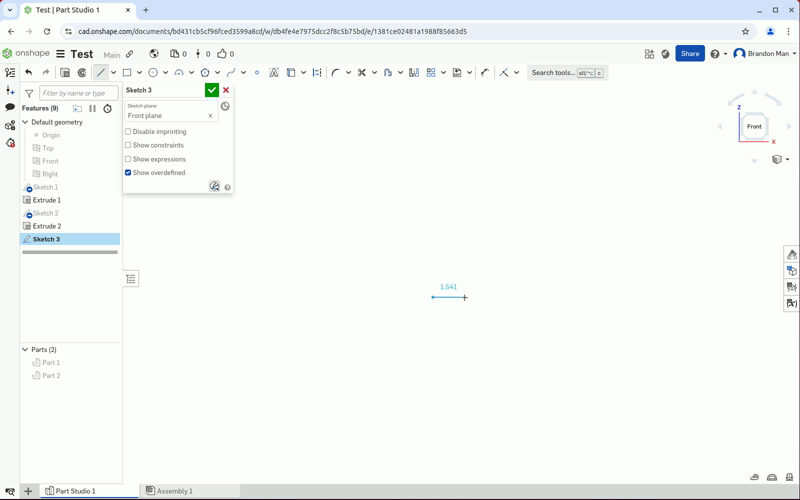
scroll(6)
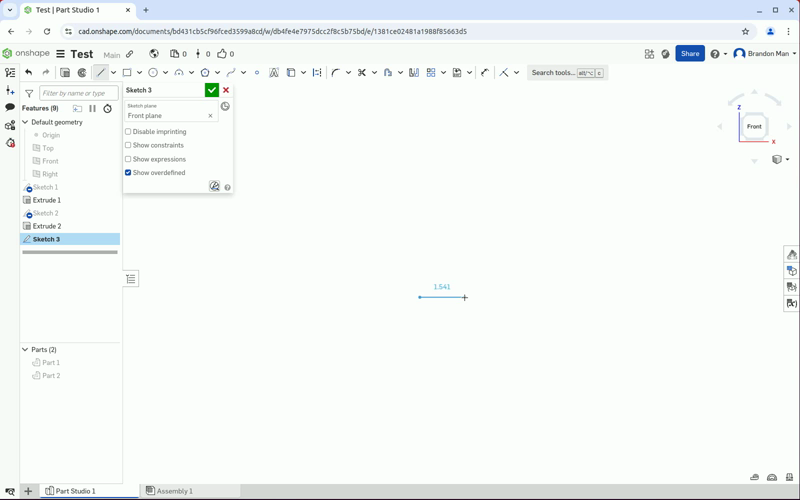
scroll(6)
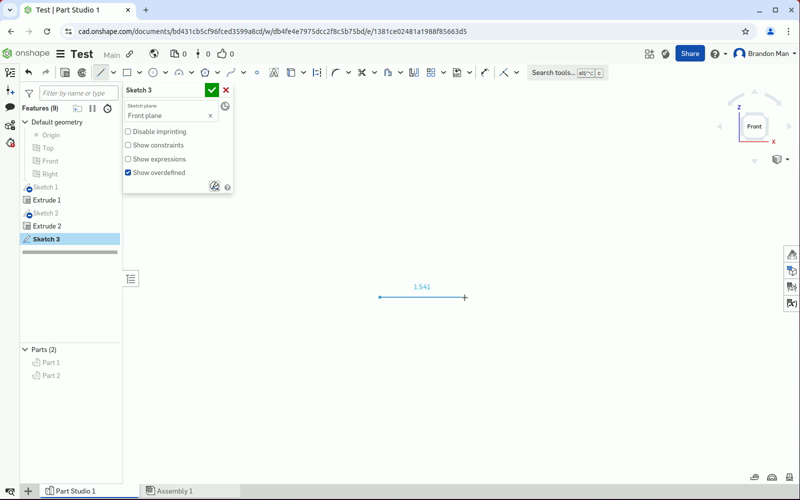
click(464, 297)
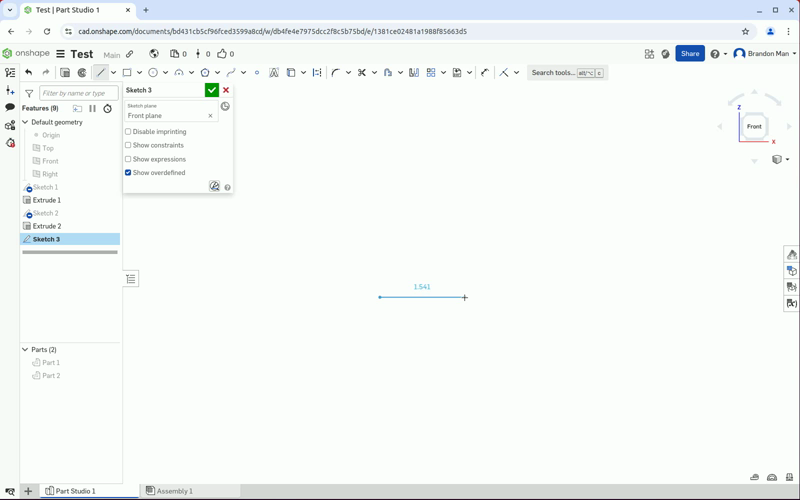
scroll(-6)
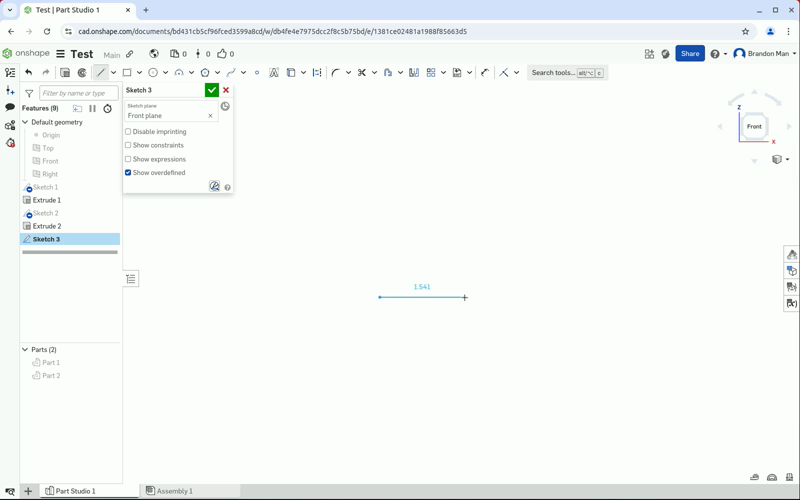
scroll(-6)
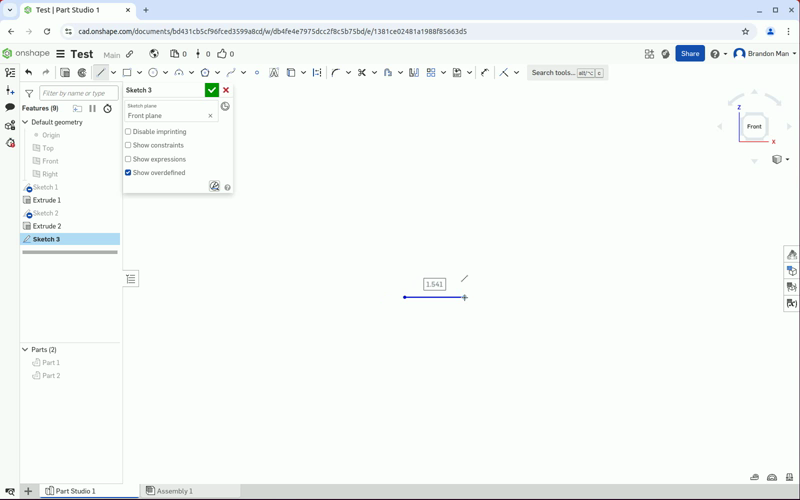
scroll(-6)
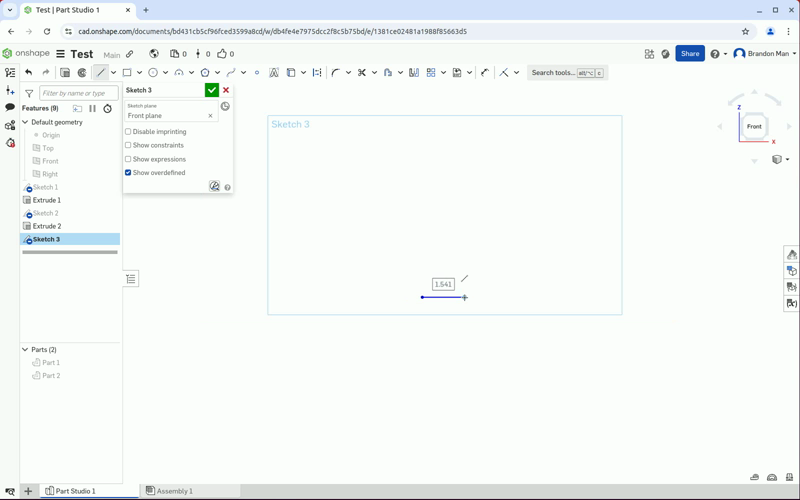
scroll(-6)
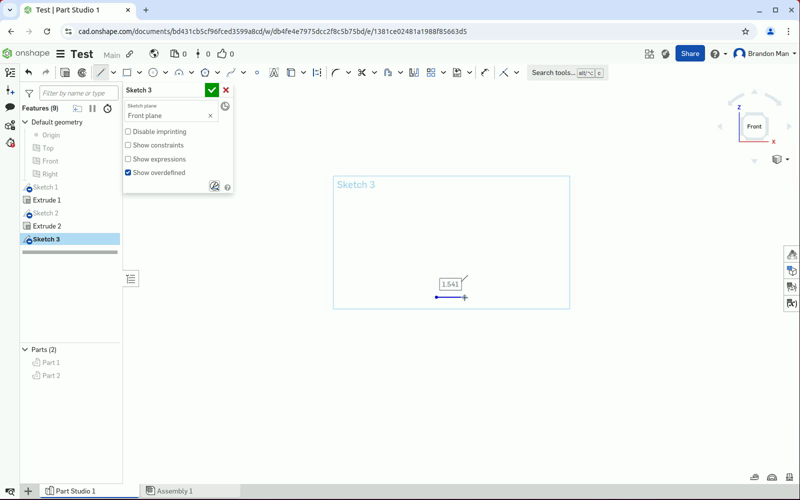
scroll(-6)
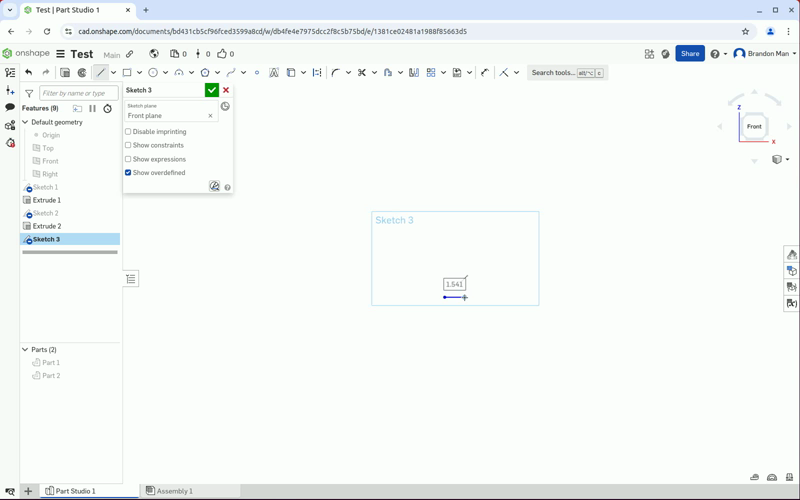
scroll(-6)
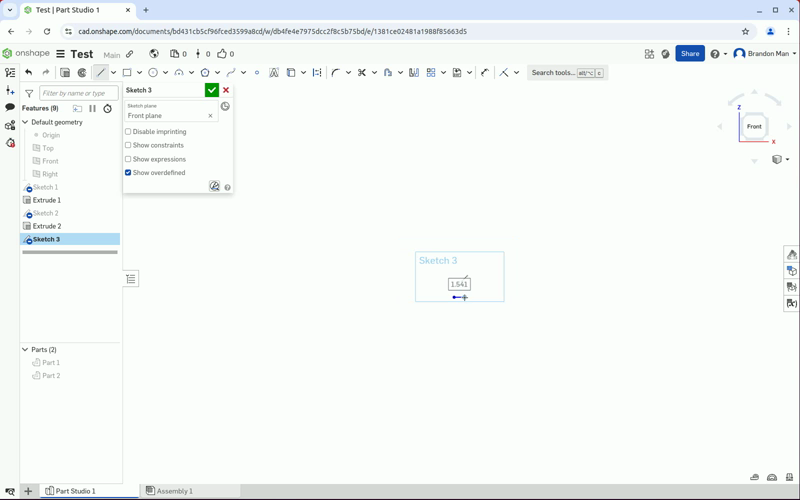
scroll(-6)
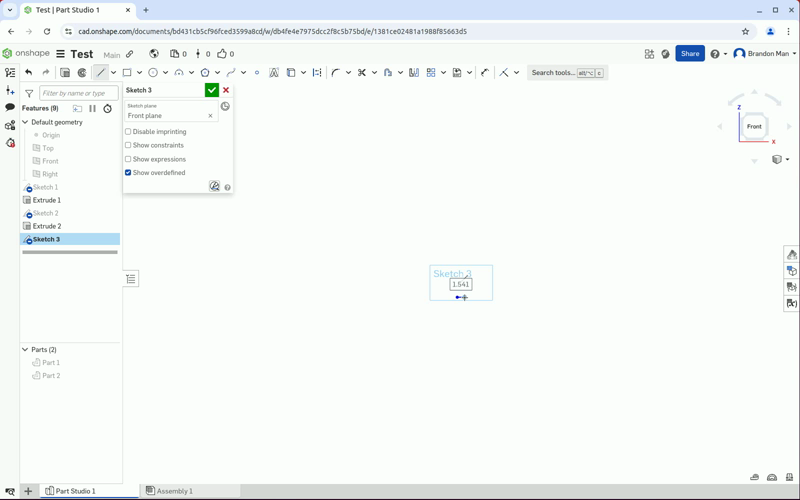
key_up(shift)
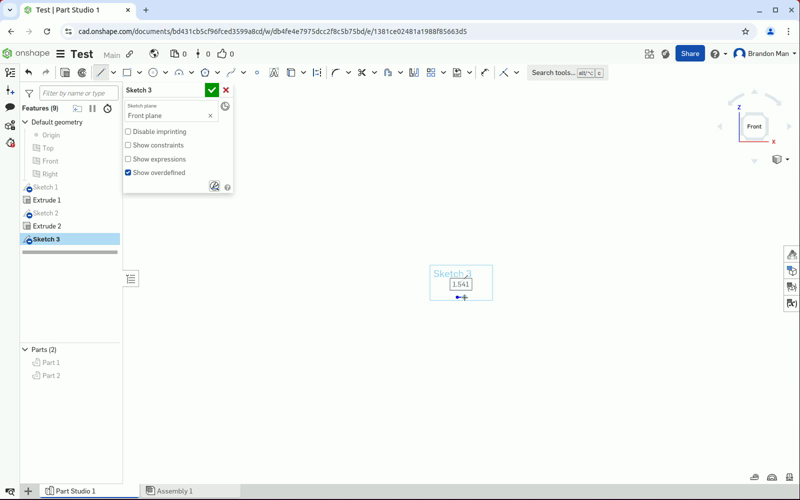
key_down(shift)
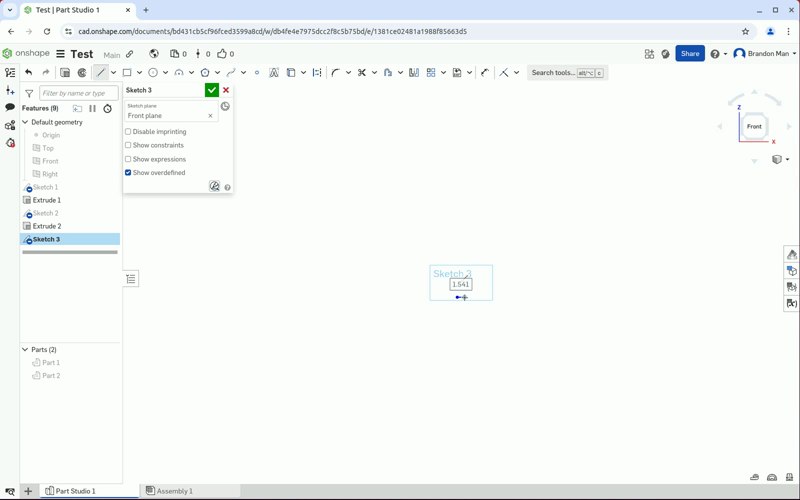
mouse_move(494, 297)
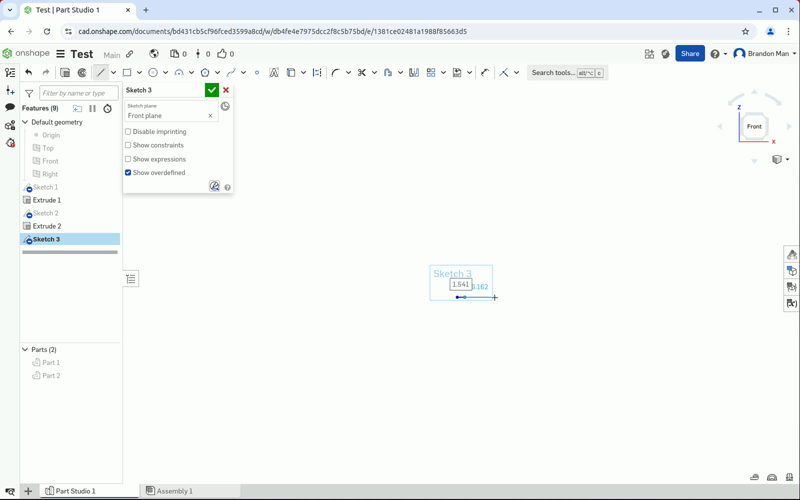
mouse_move(464, 267)
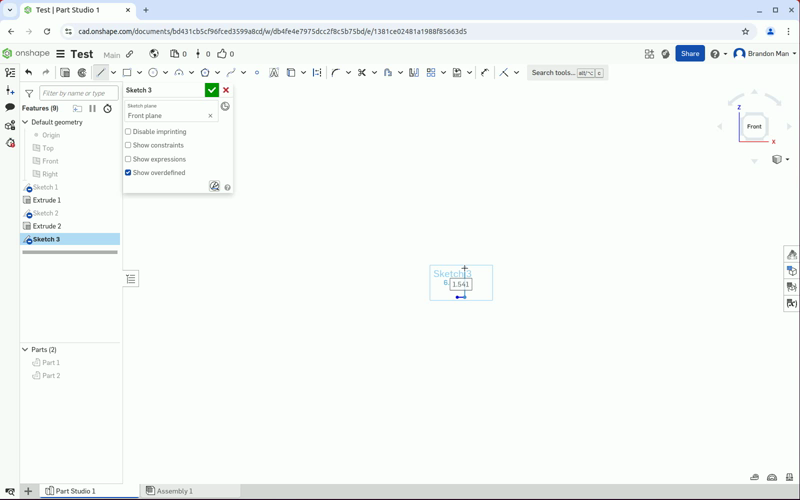
click(464, 267)
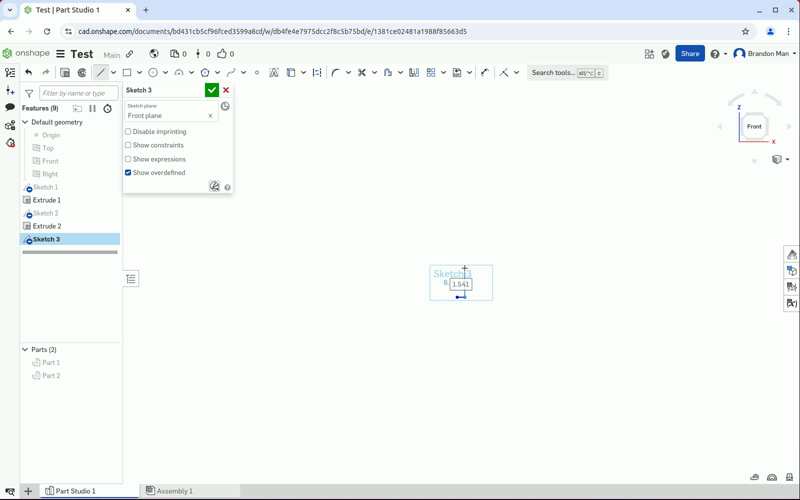
key_up(shift)
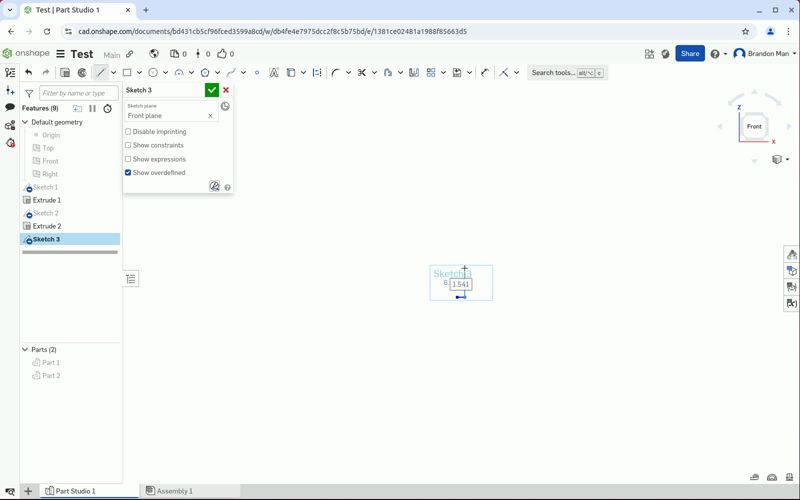
key_down(shift)
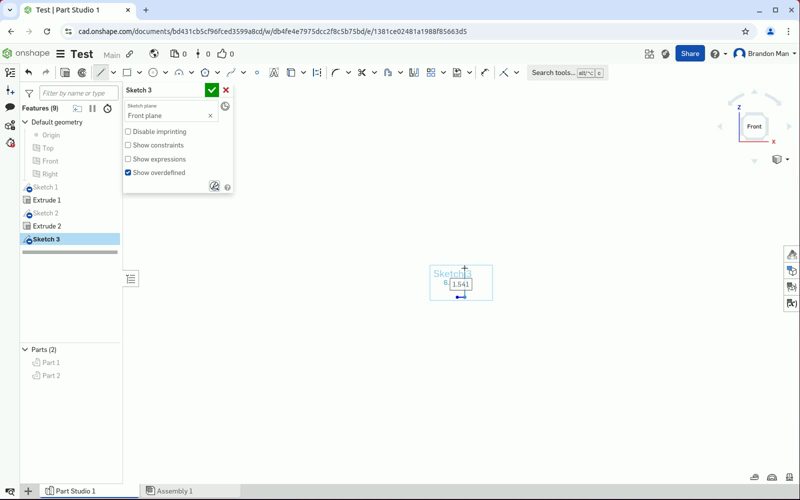
mouse_move(494, 267)
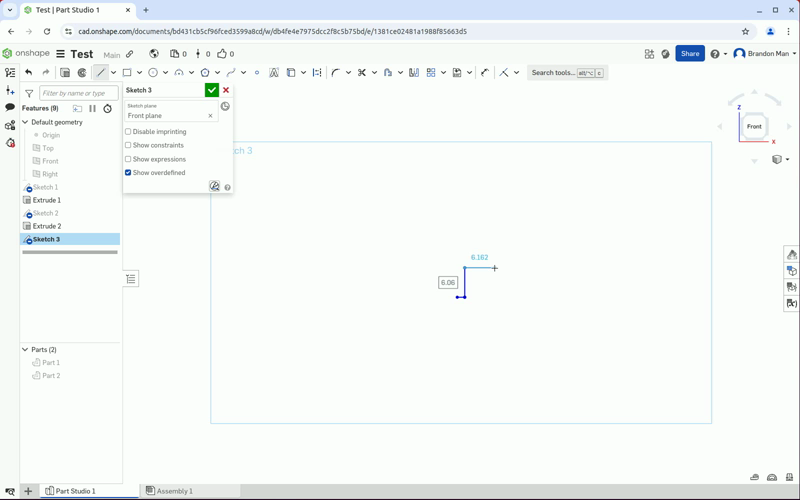
mouse_move(457, 267)
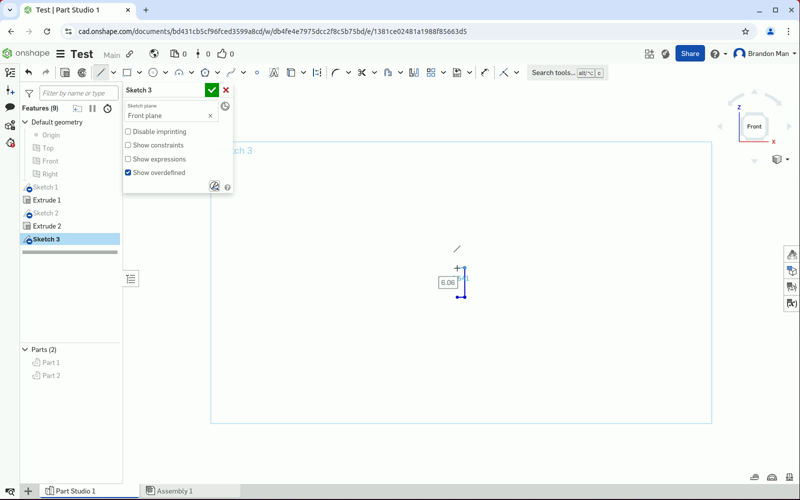
scroll(6)
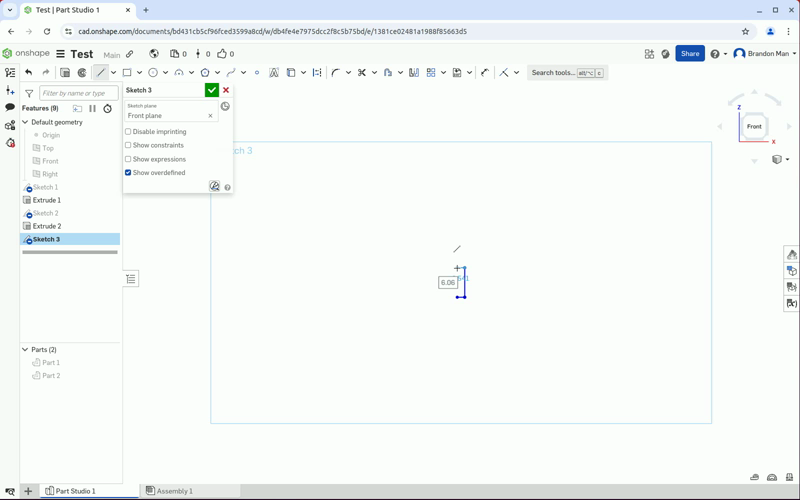
scroll(6)
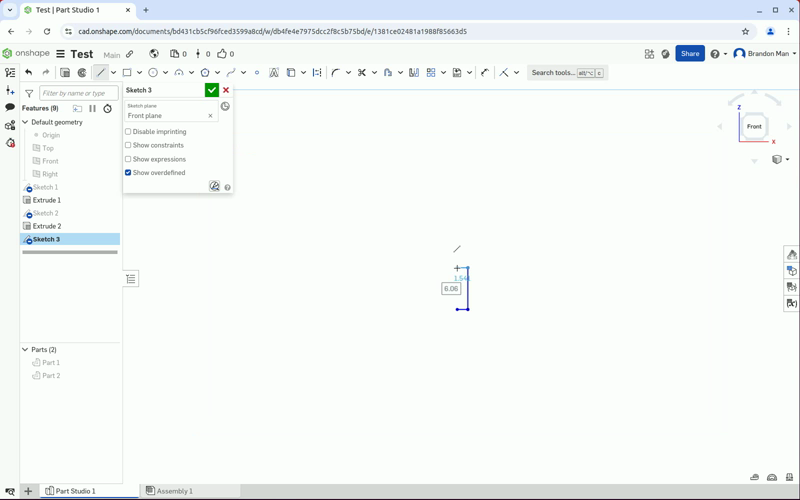
scroll(6)
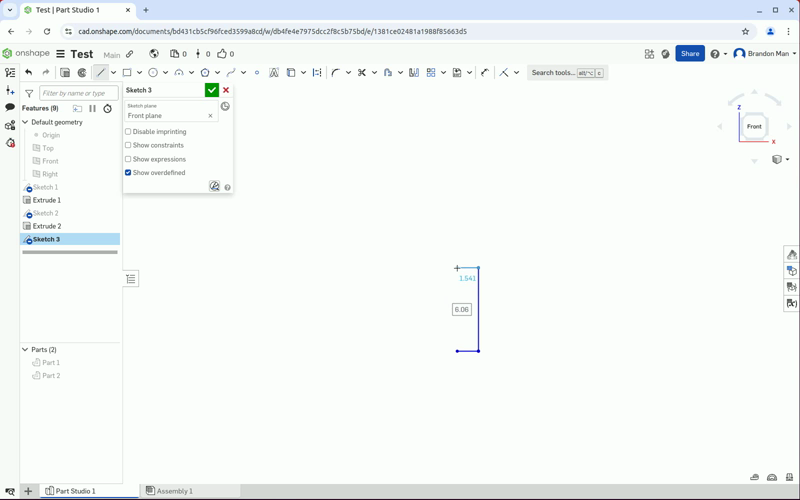
scroll(6)
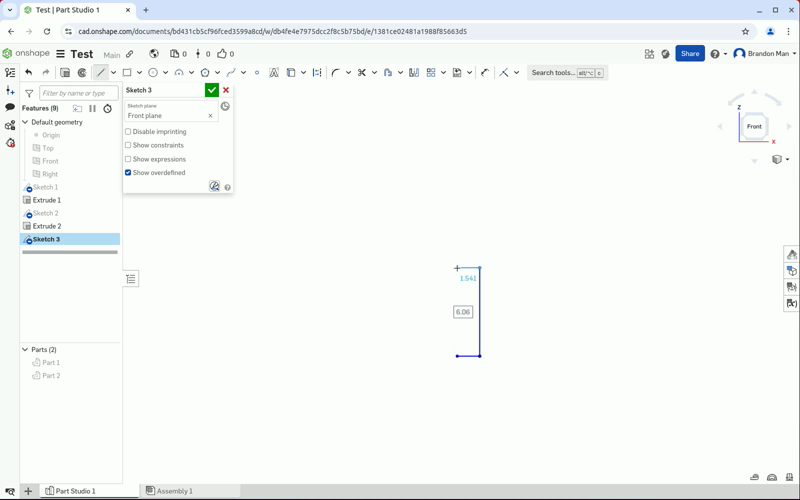
scroll(6)
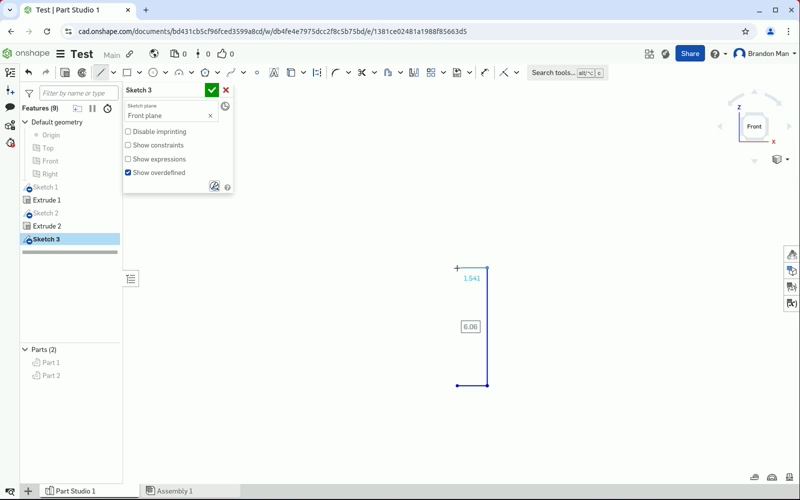
scroll(6)
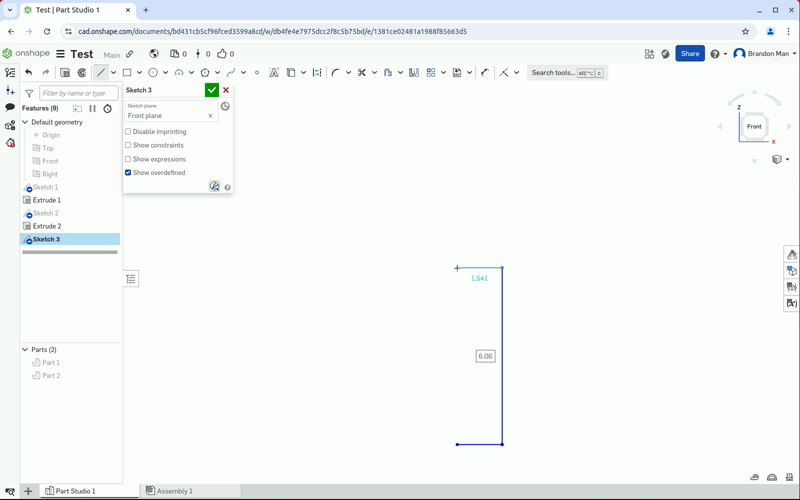
scroll(6)
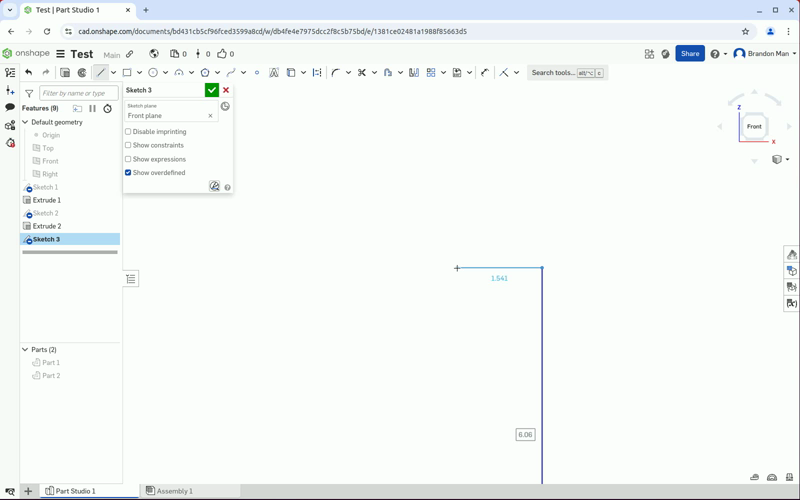
click(457, 267)
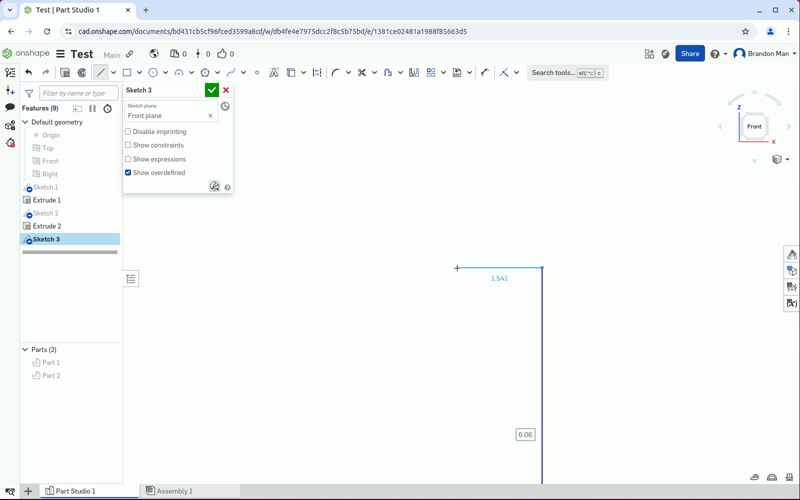
scroll(-6)
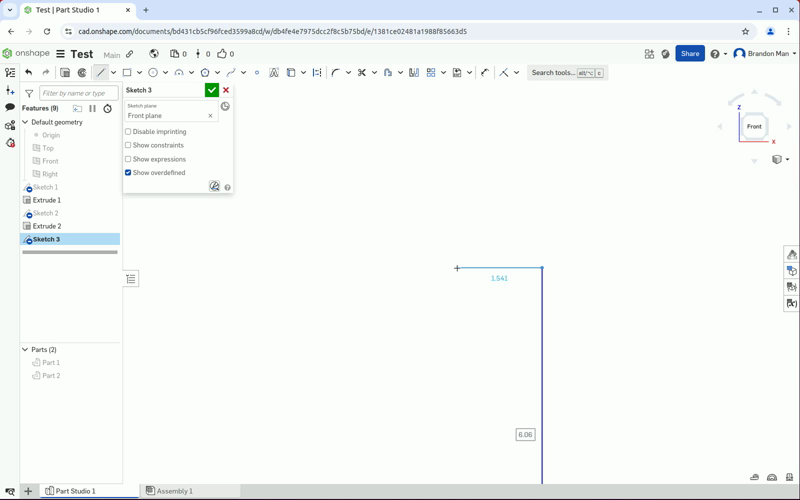
scroll(-6)
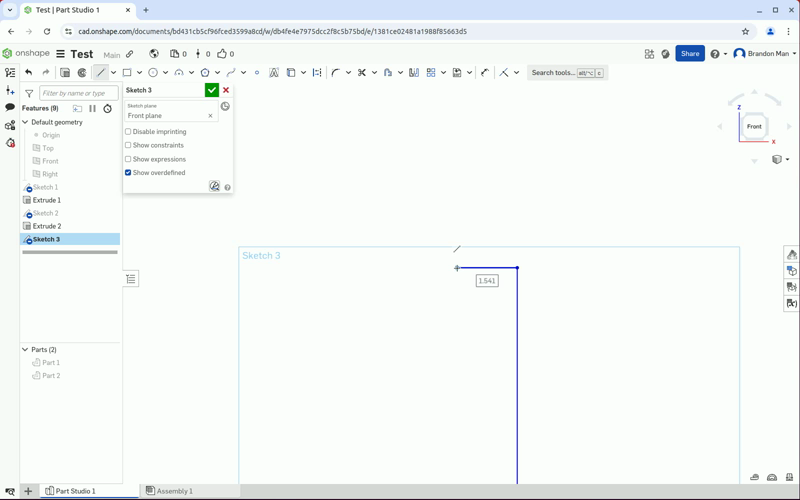
scroll(-6)
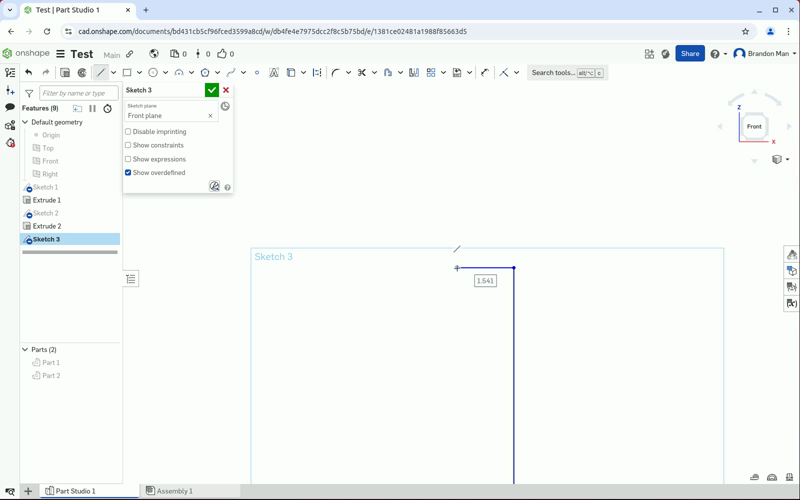
scroll(-6)
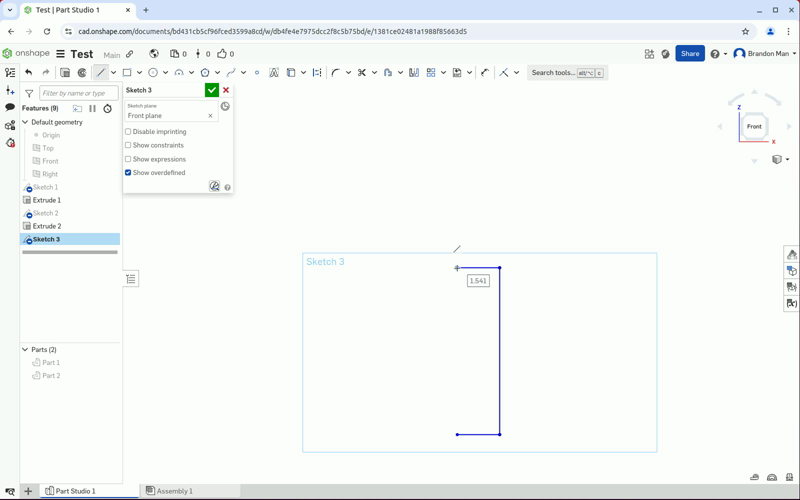
scroll(-6)
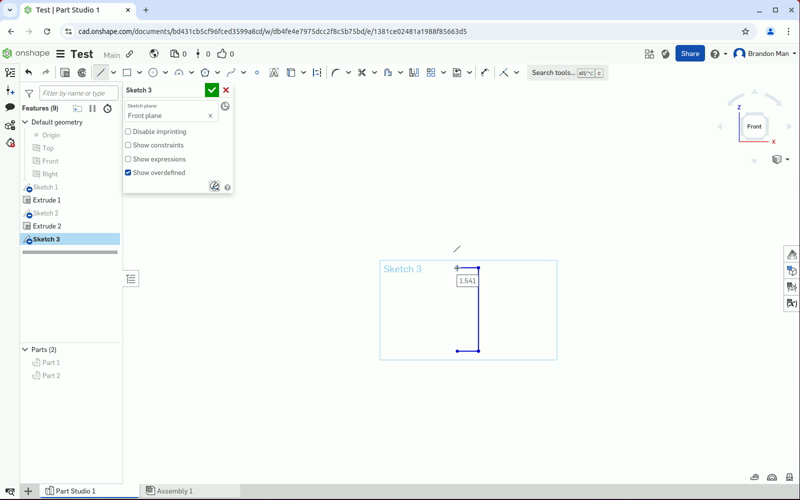
scroll(-6)
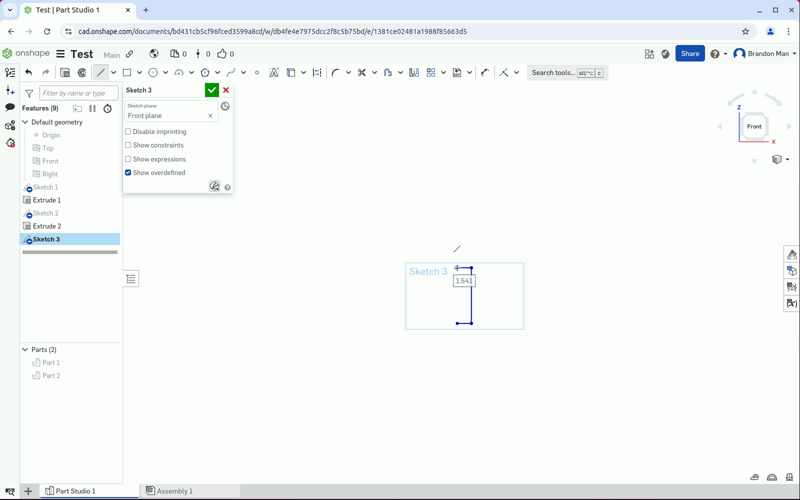
scroll(-6)
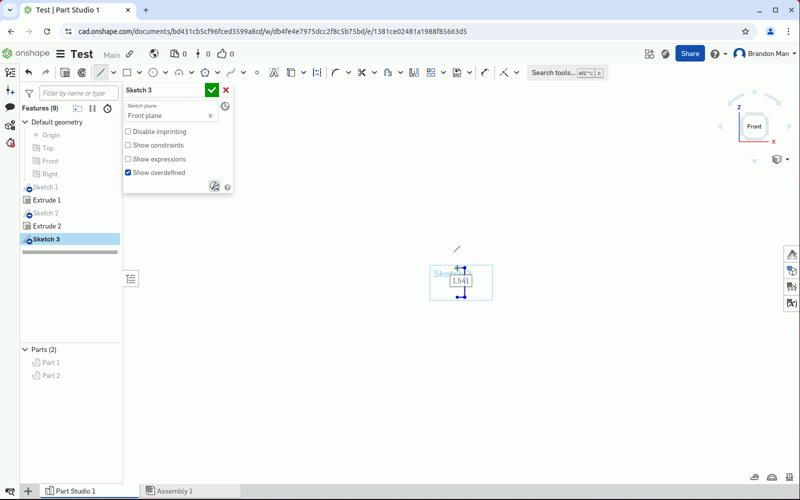
key_up(shift)
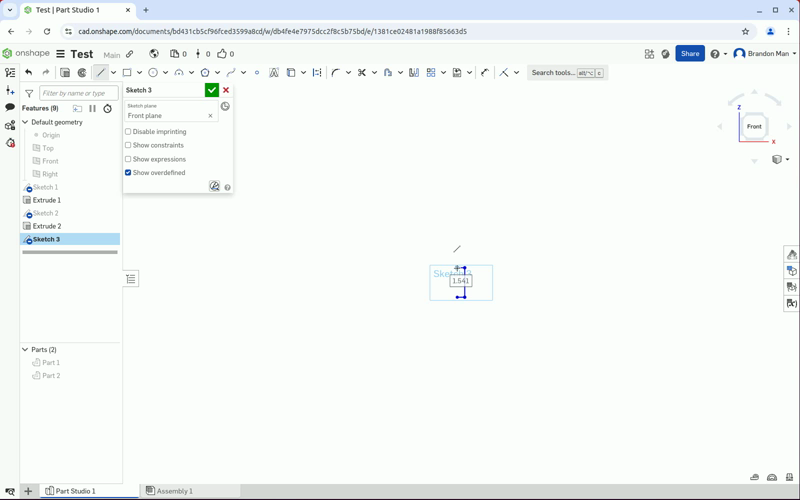
mouse_move(487, 267)
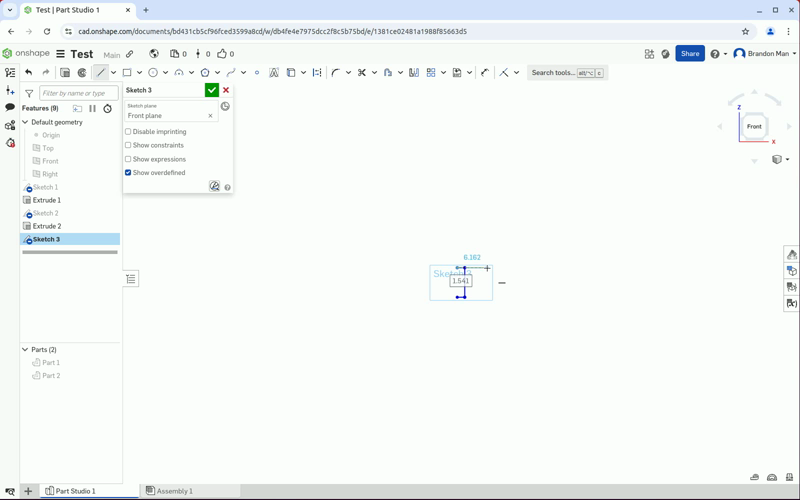
key_down(shift)
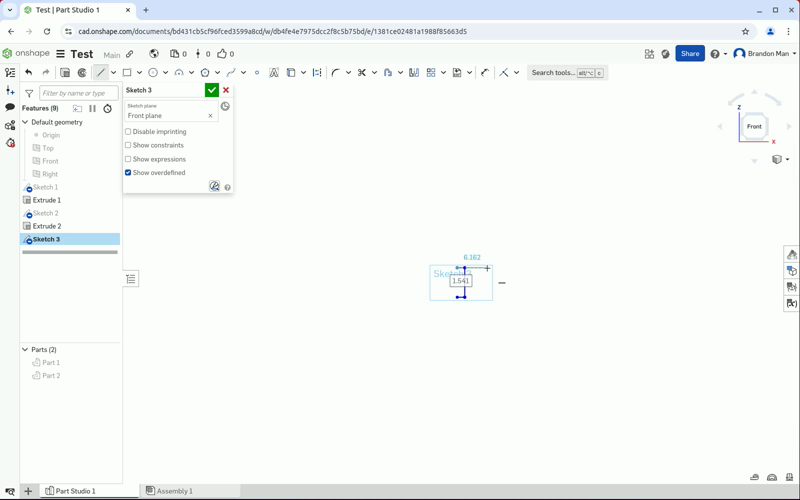
mouse_move(457, 297)
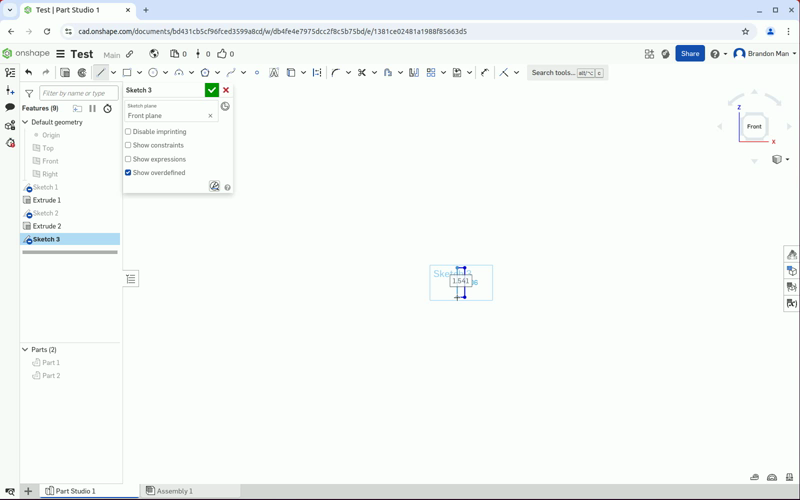
key_up(shift)
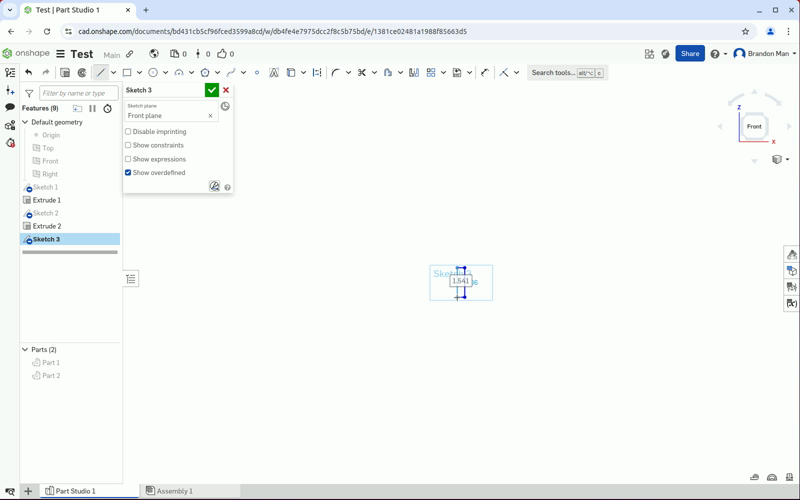
click(457, 297)
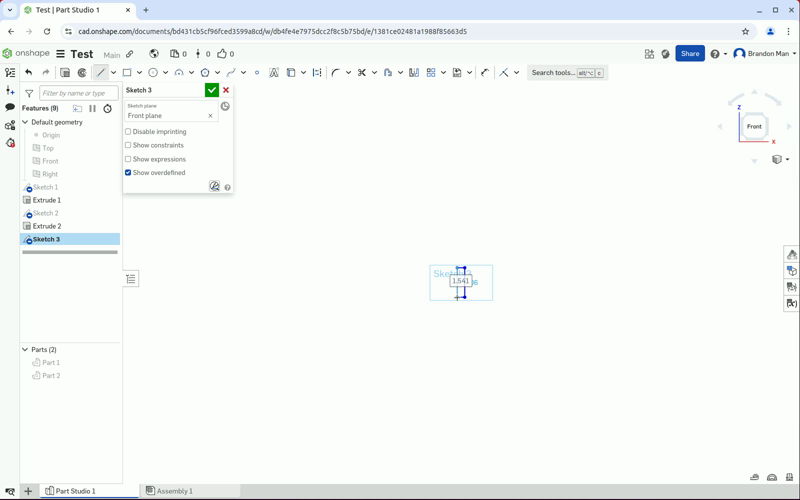
key(esc)
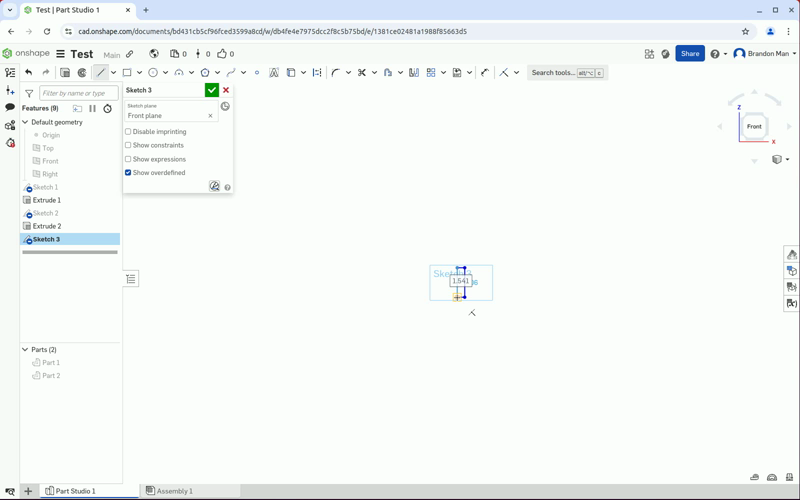
mouse_move(457, 287)
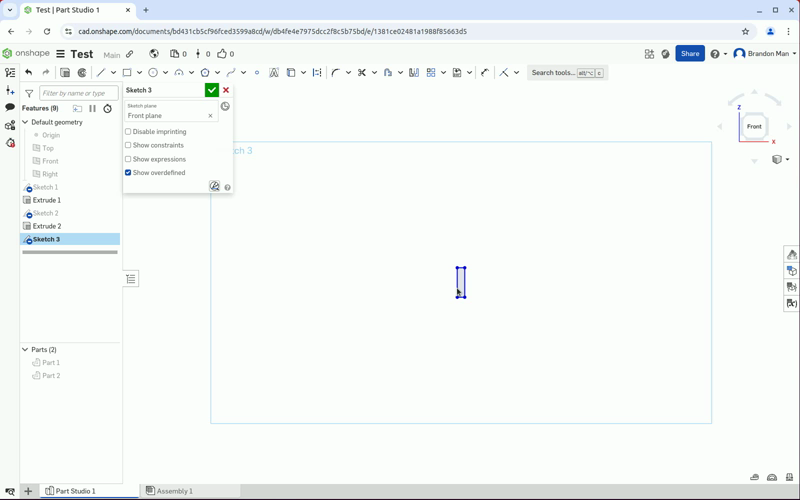
scroll(6)
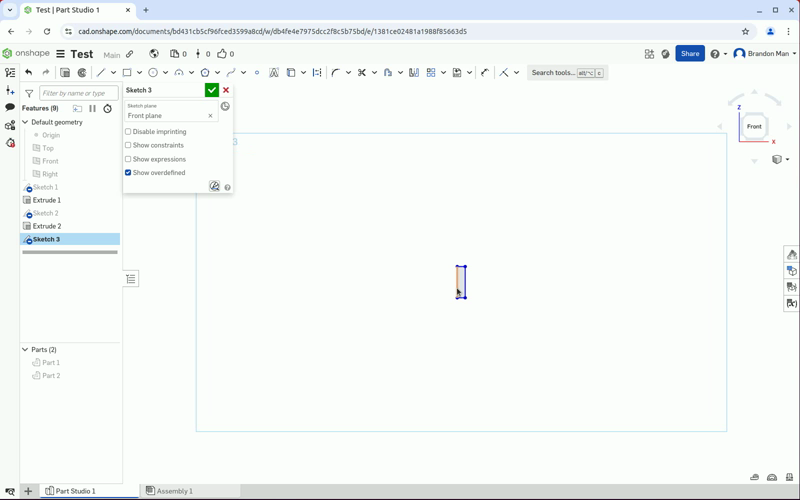
scroll(6)
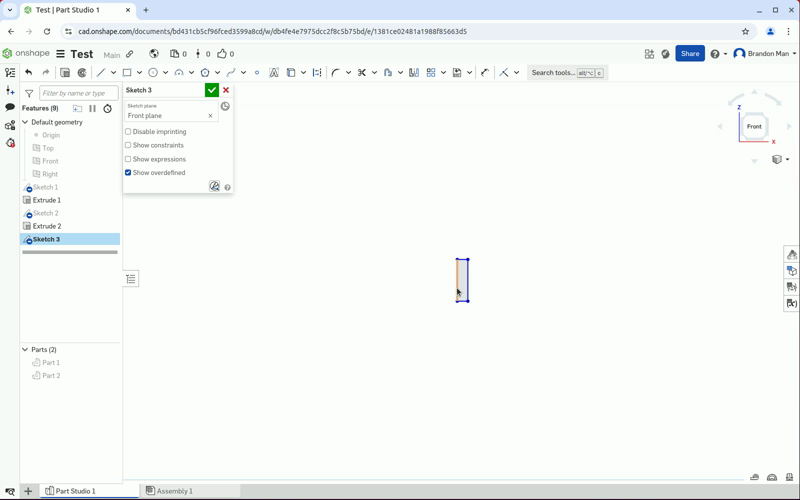
scroll(6)
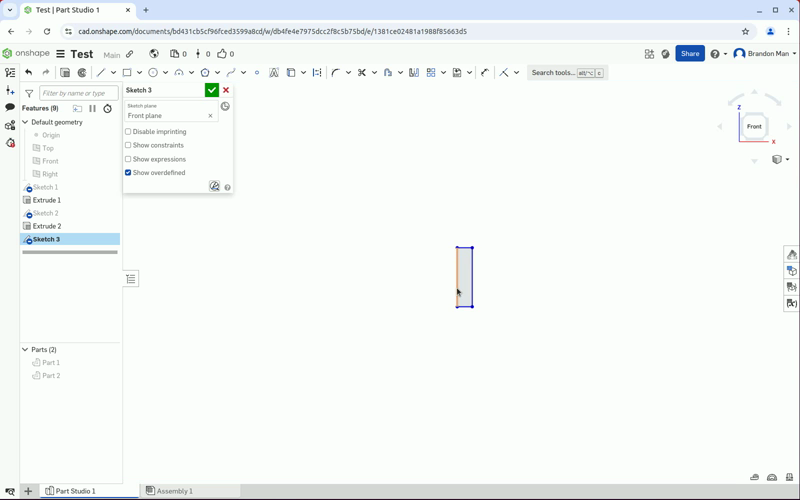
scroll(6)
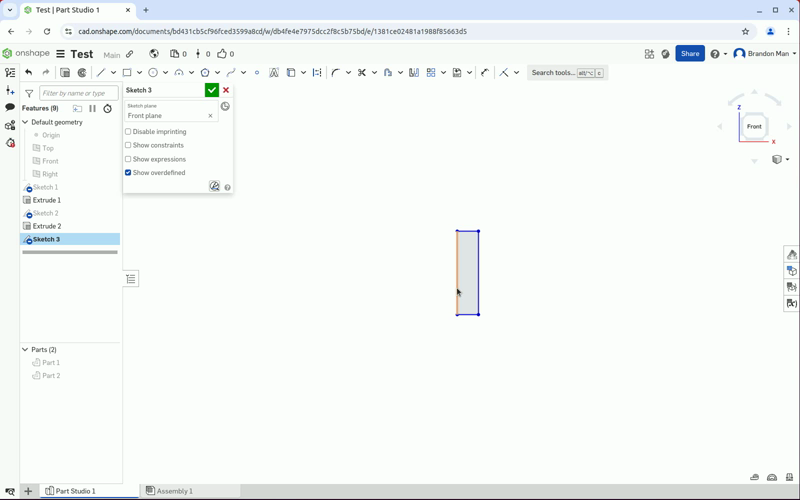
scroll(6)
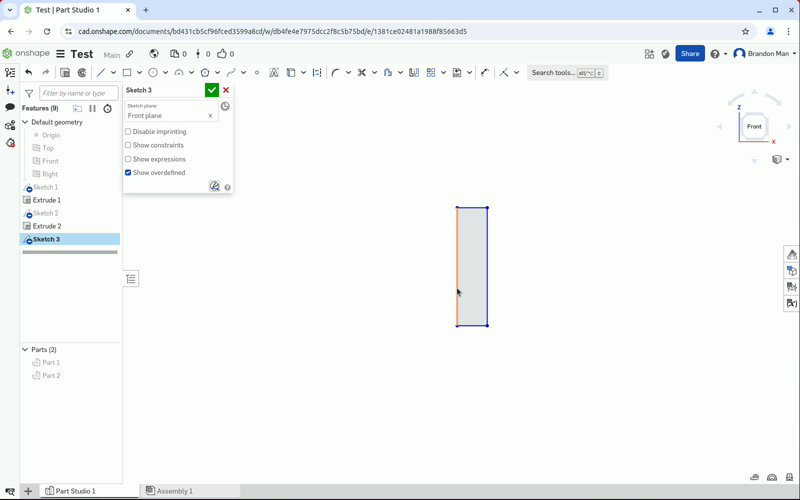
scroll(6)
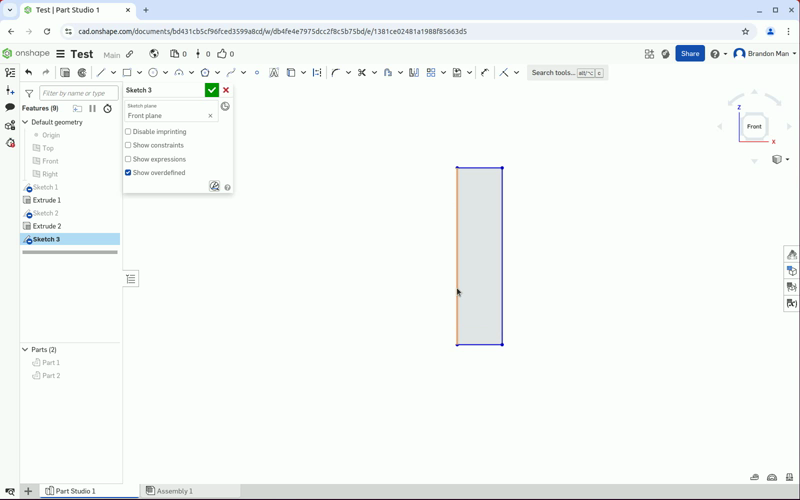
scroll(6)
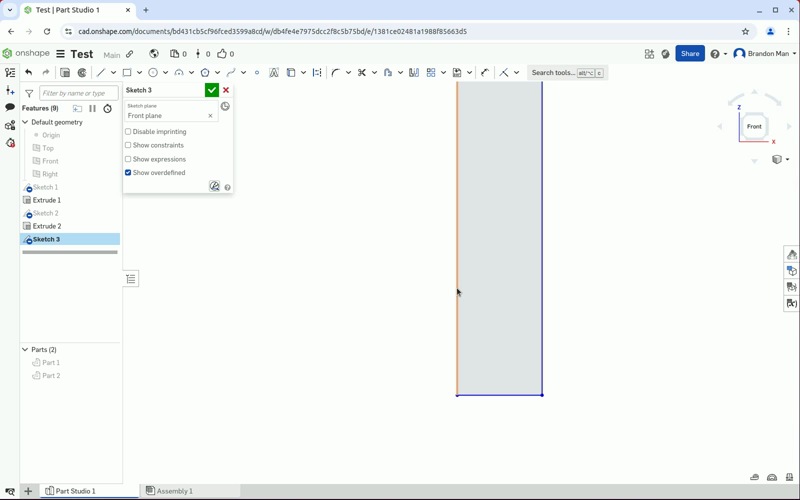
click(457, 287)
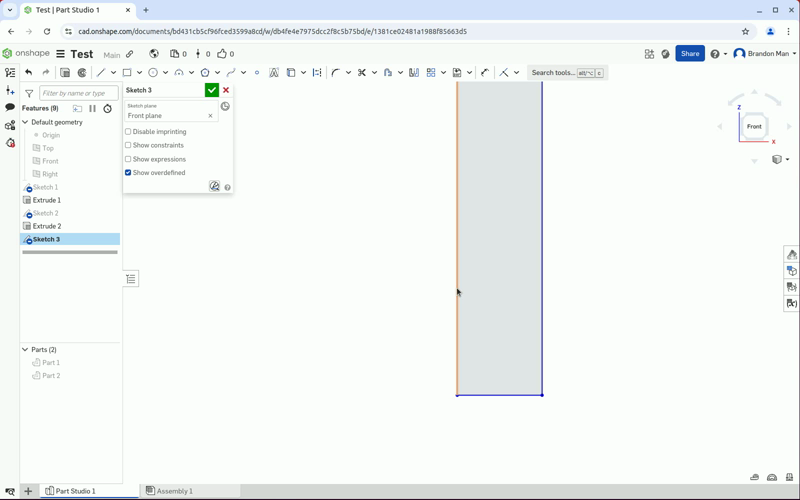
scroll(-6)
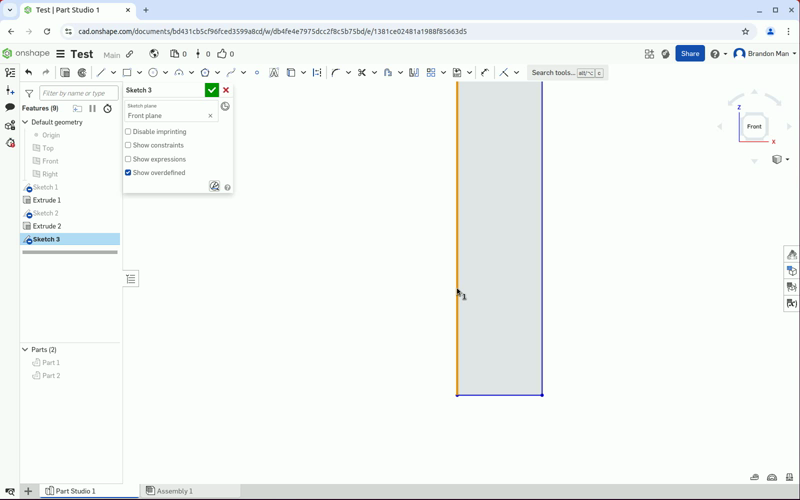
scroll(-6)
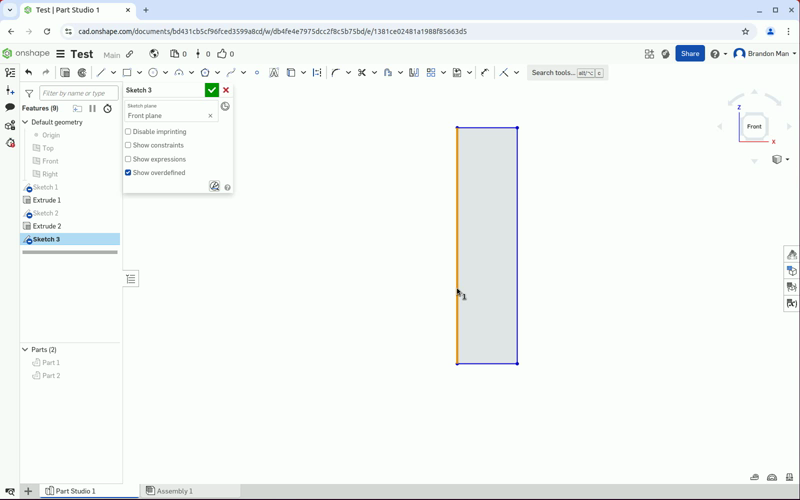
scroll(-6)
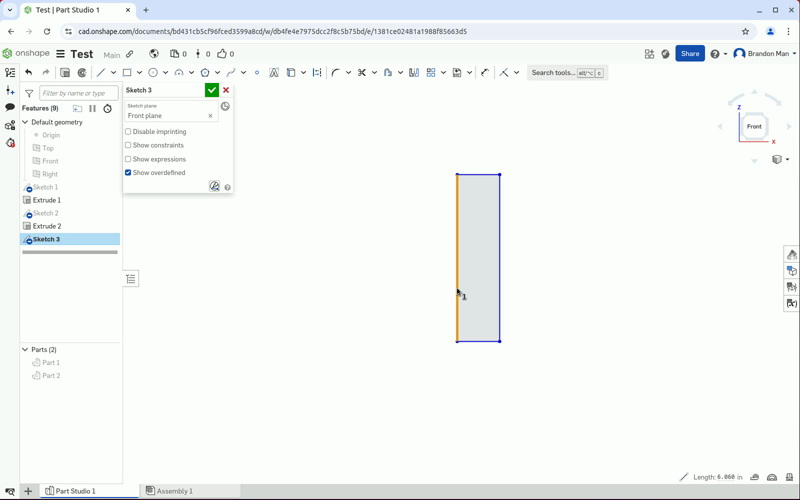
scroll(-6)
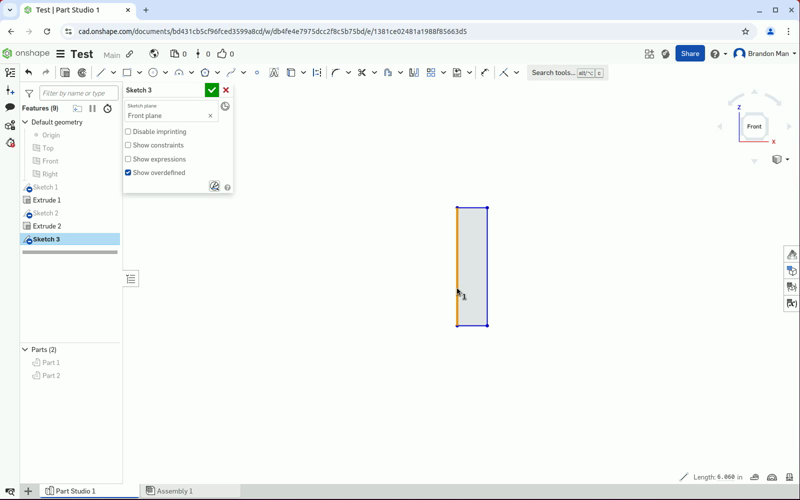
scroll(-6)
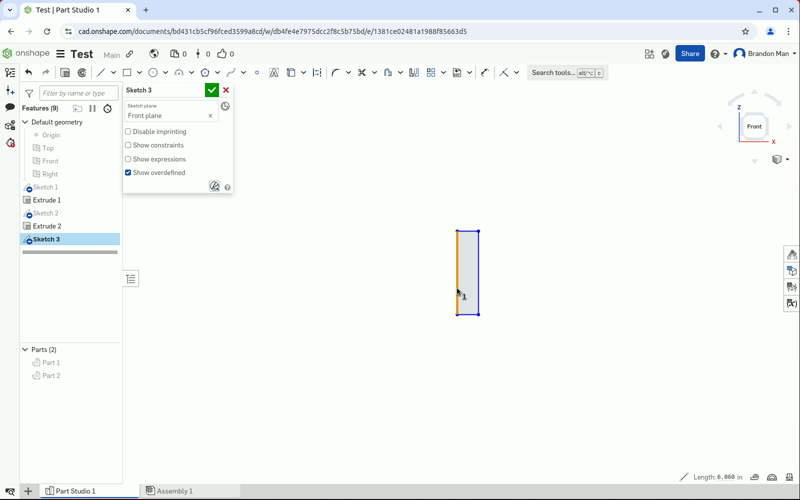
scroll(-6)
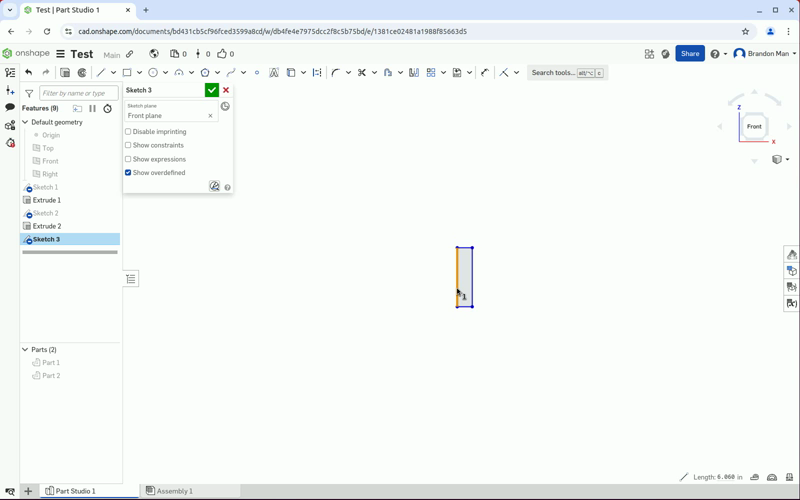
scroll(-6)
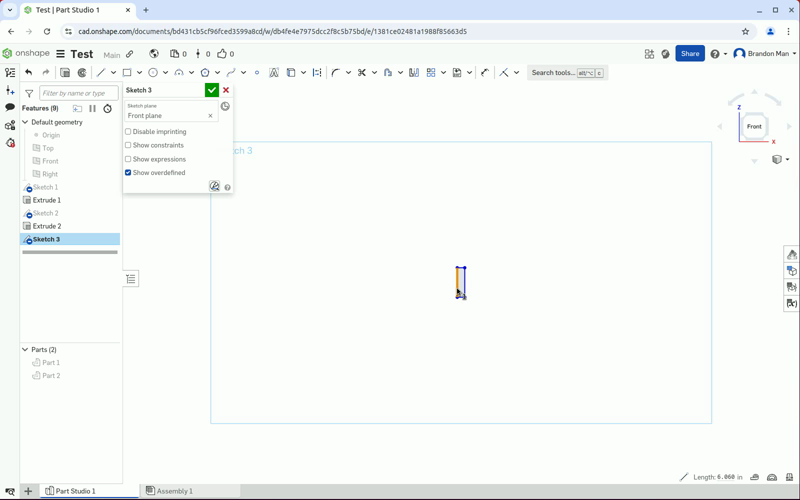
mouse_move(73, 352)
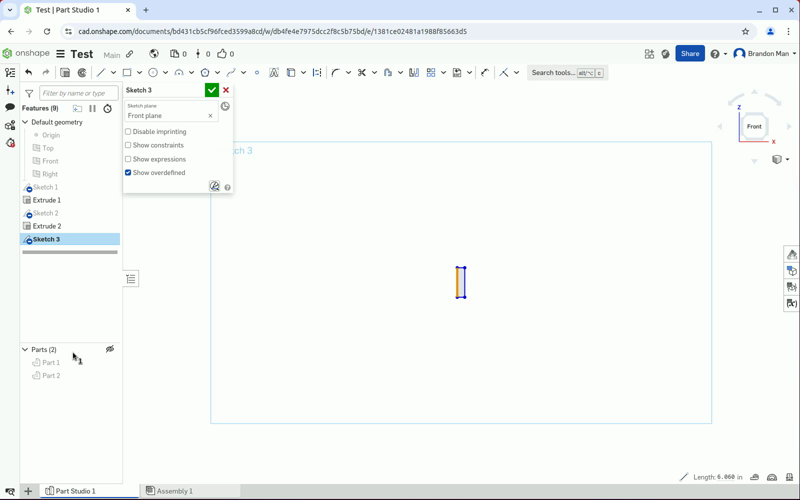
key(shift+y)
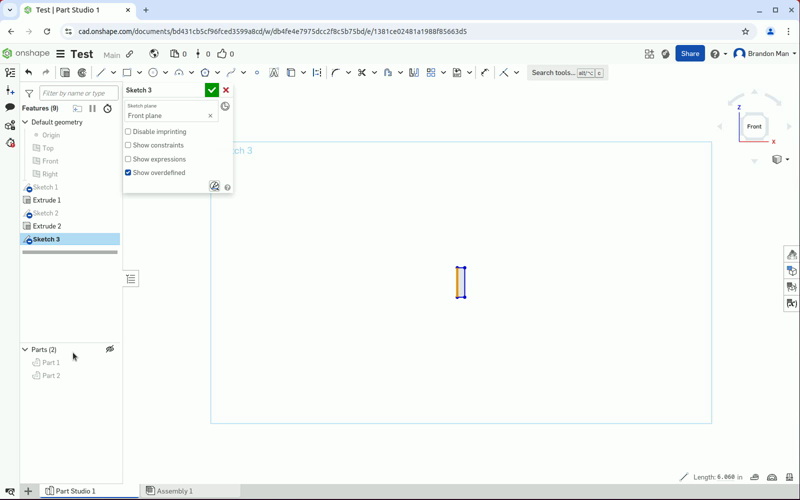
key(shift+e)
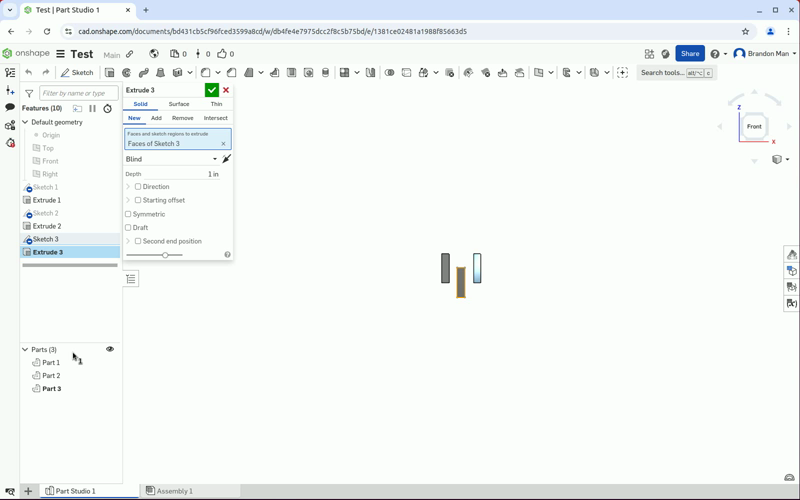
mouse_move(143, 106)
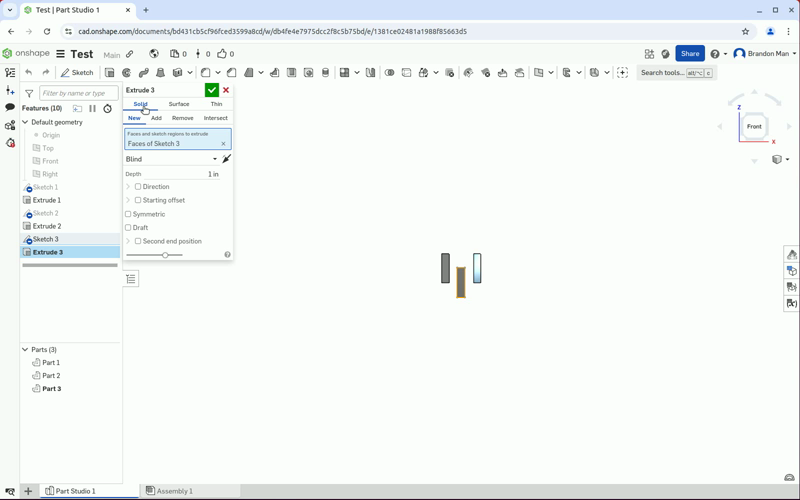
click(143, 106)
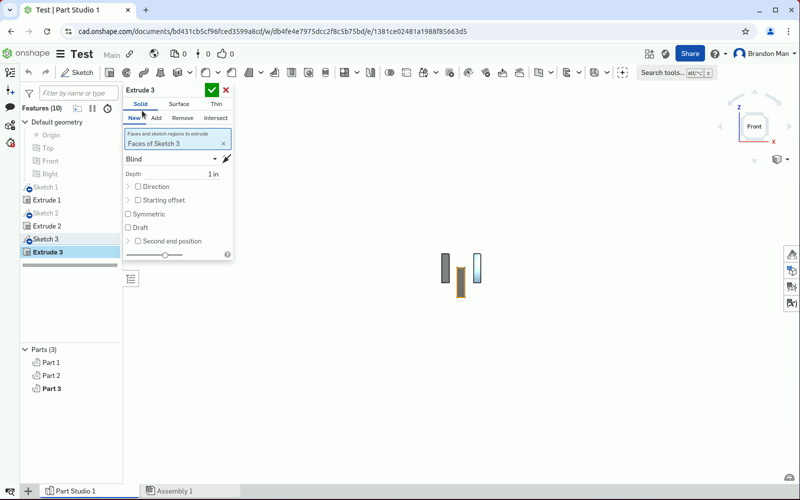
mouse_move(137, 120)
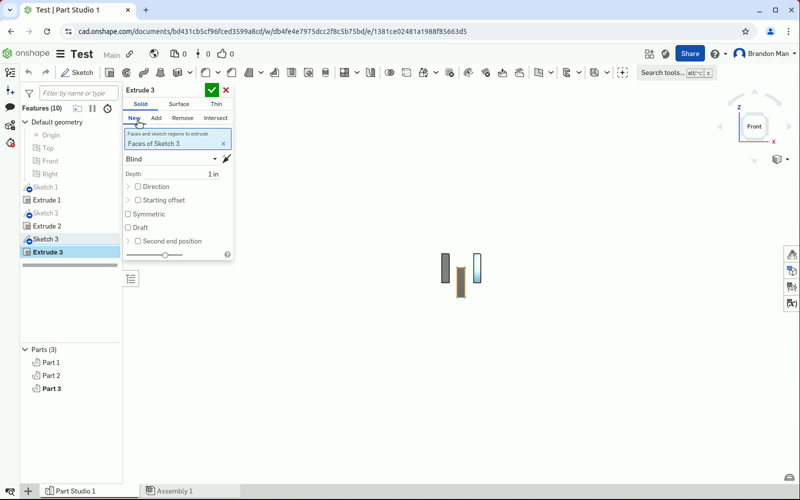
click(137, 120)
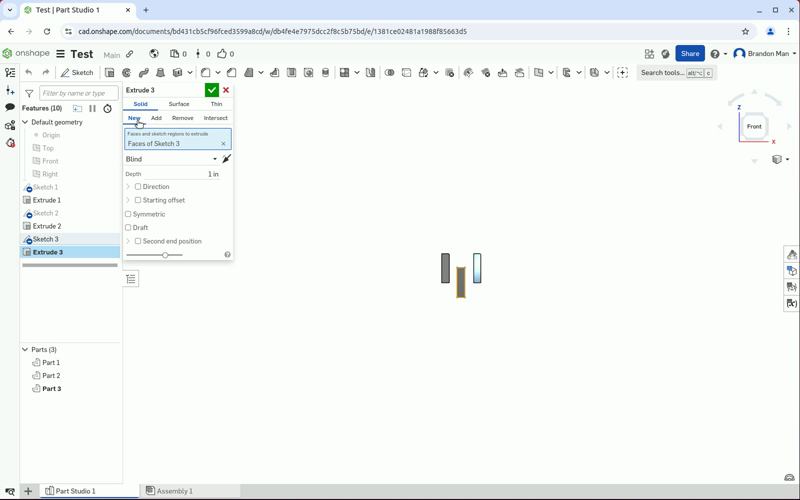
key(tab, 4)
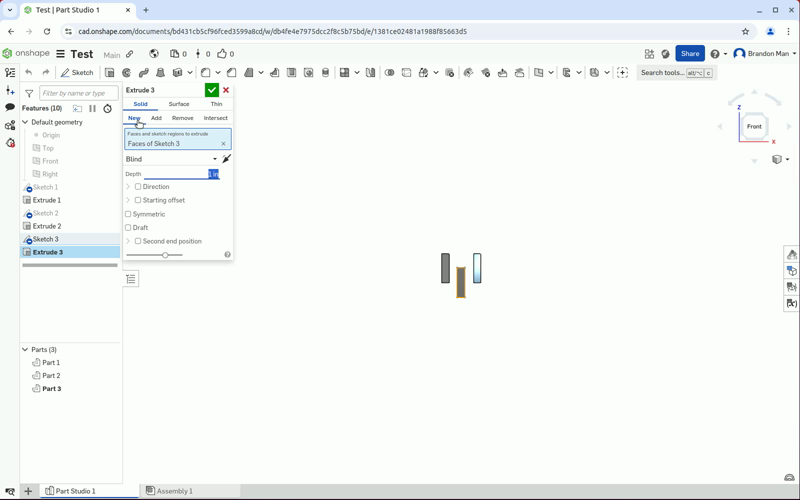
text(23.108)
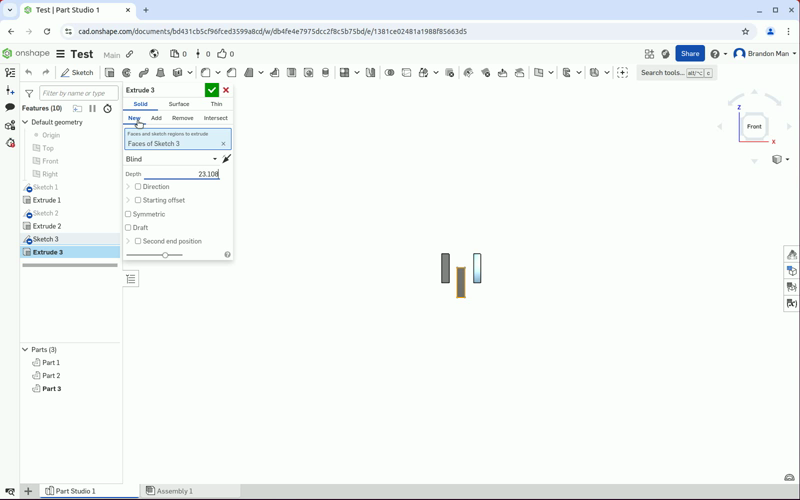
key(tab, 3)
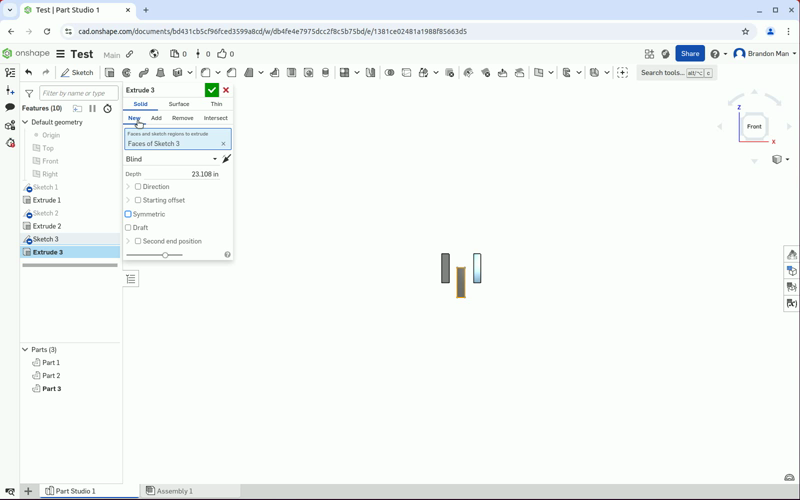
key(space)
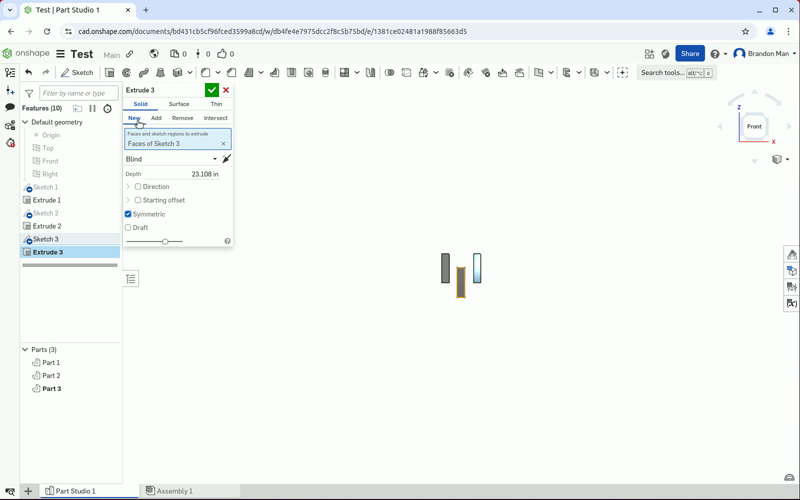
key(enter)
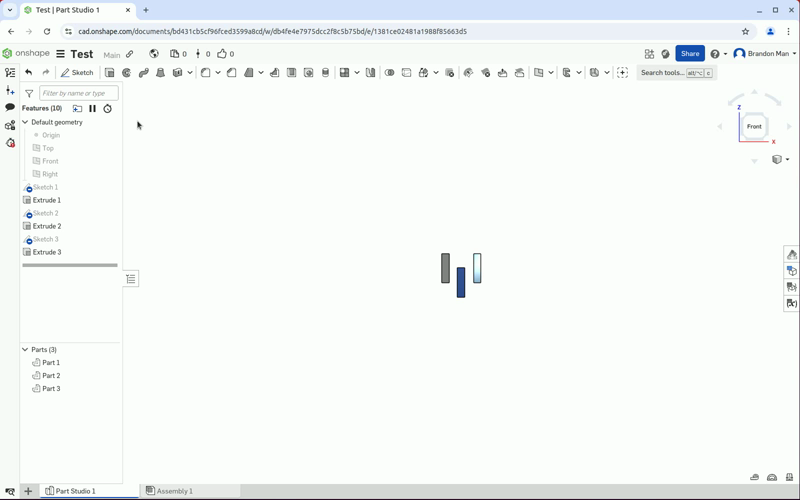
key(shift+h)
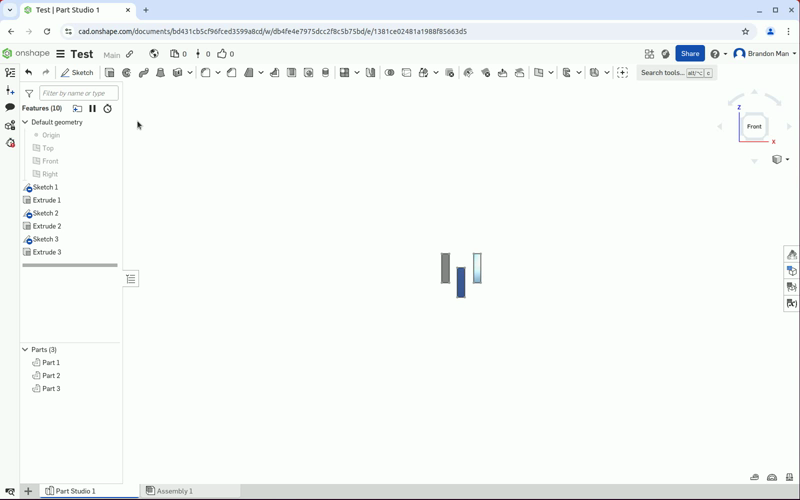
key(shift+h)
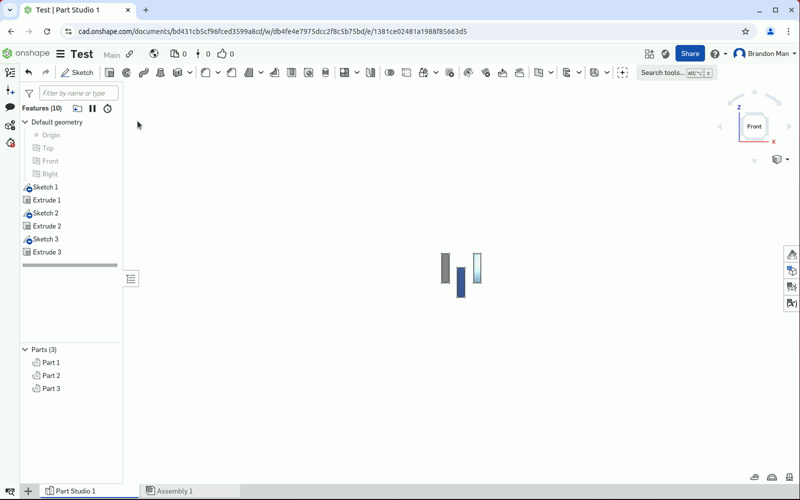
key(shift+7)
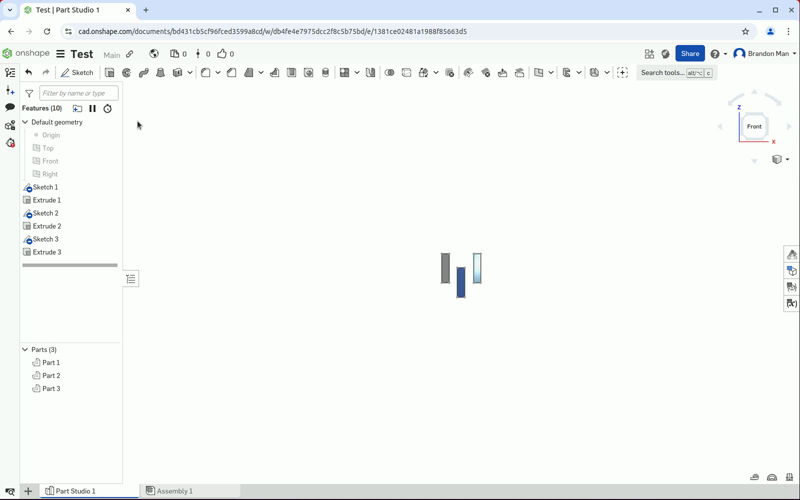
key(left, 2)
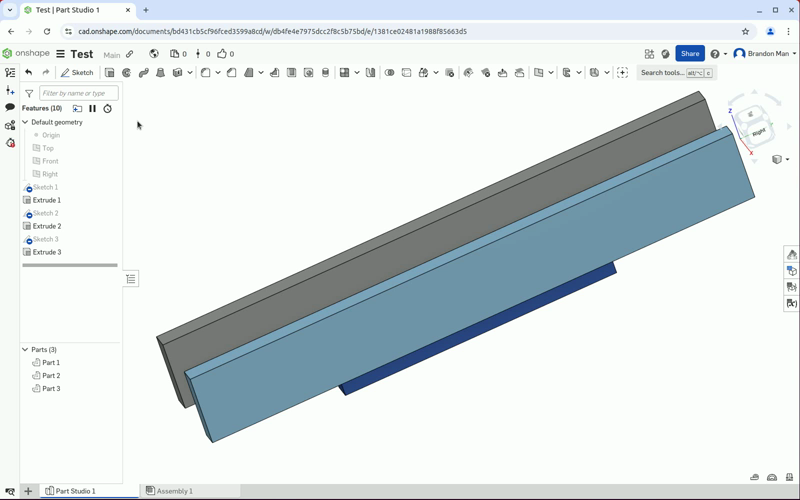
key(down, 2)
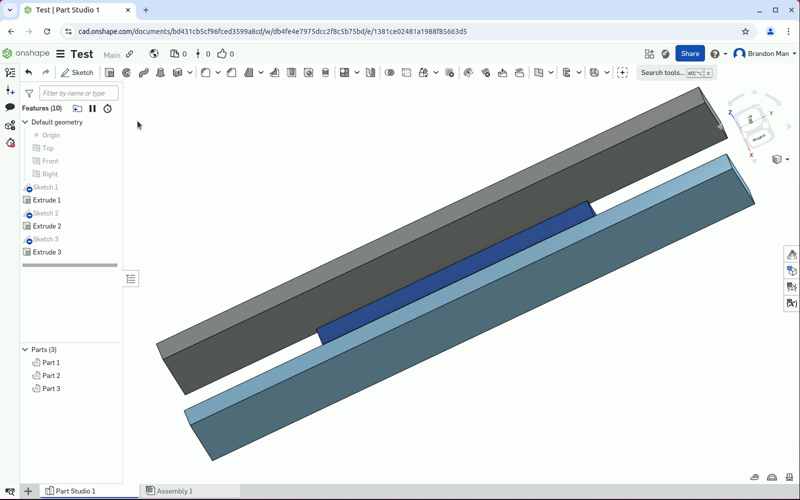
key(up, 2)
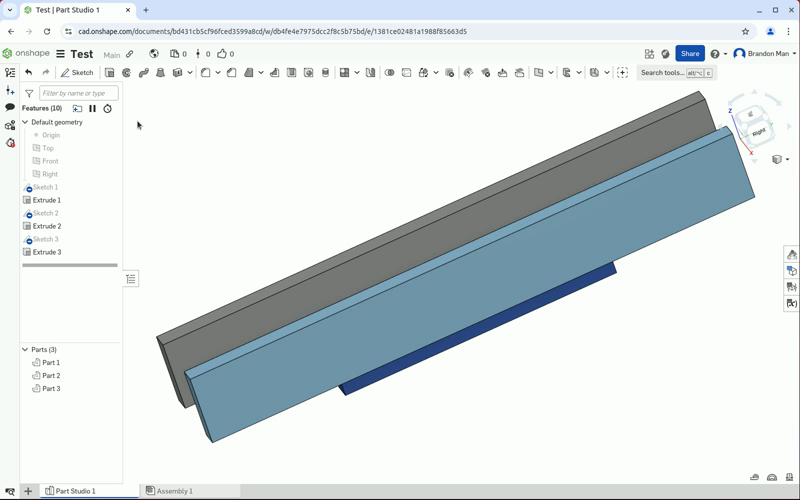
key(right, 2)
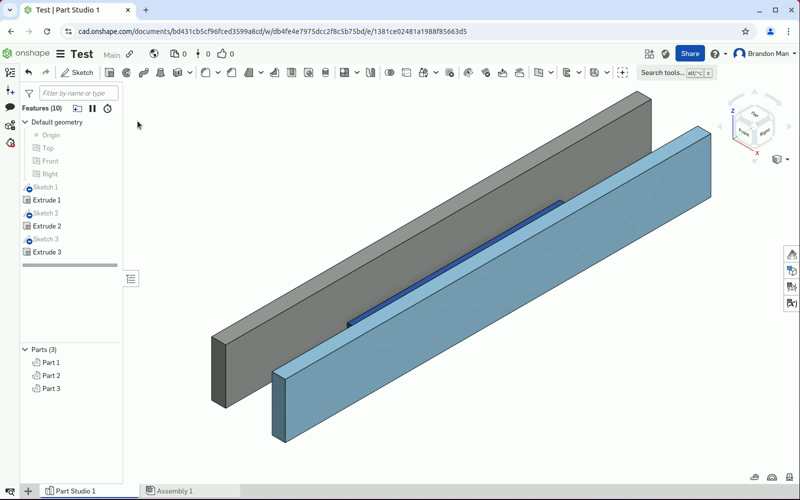
mouse_move(73, 189)
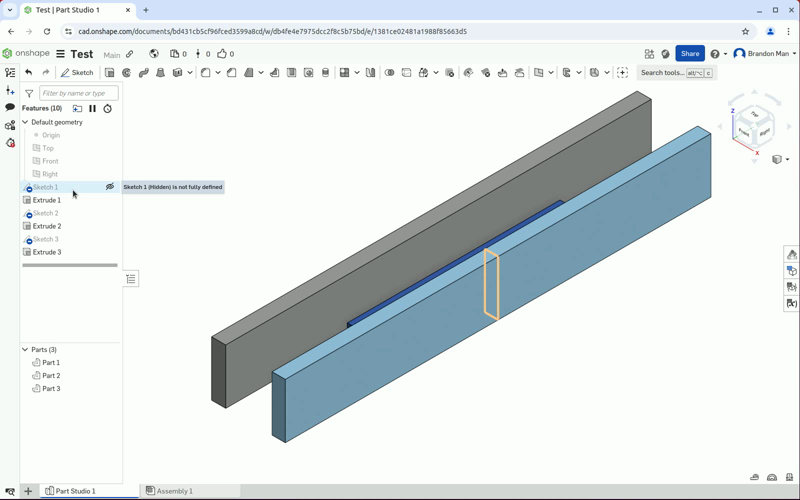
click(73, 189)